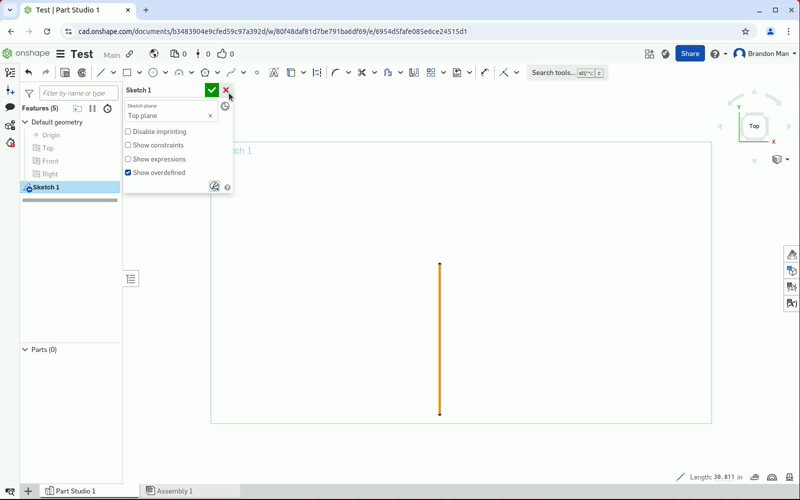
key(shift+h)
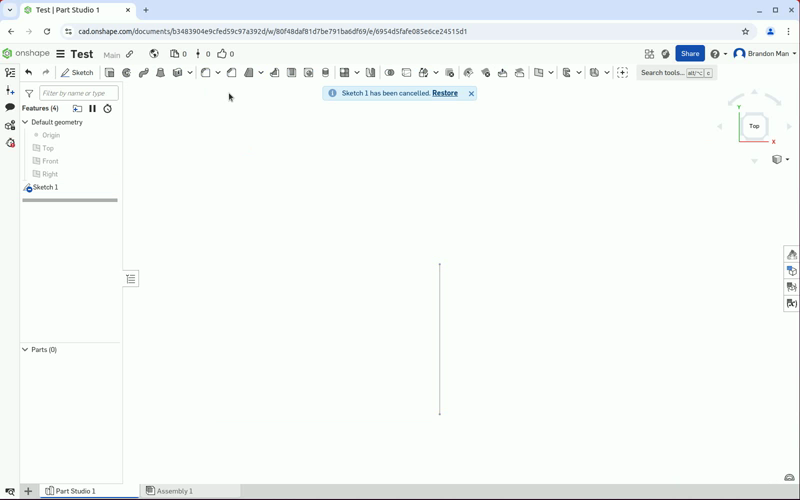
key(shift+s)
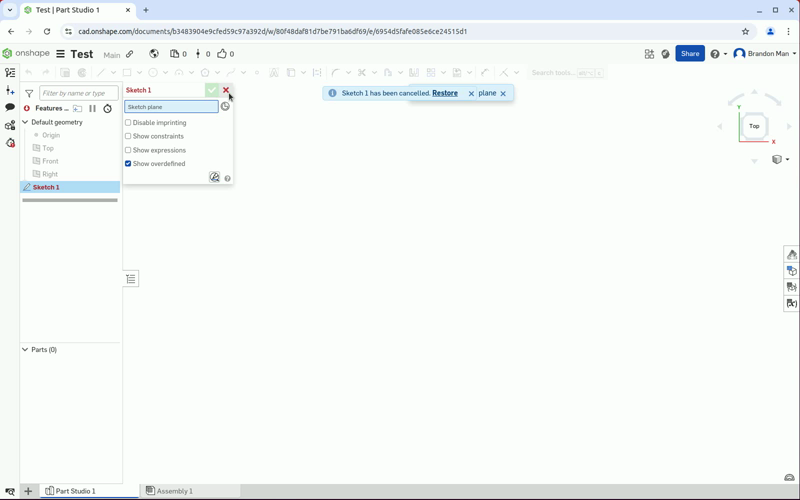
mouse_move(73, 150)
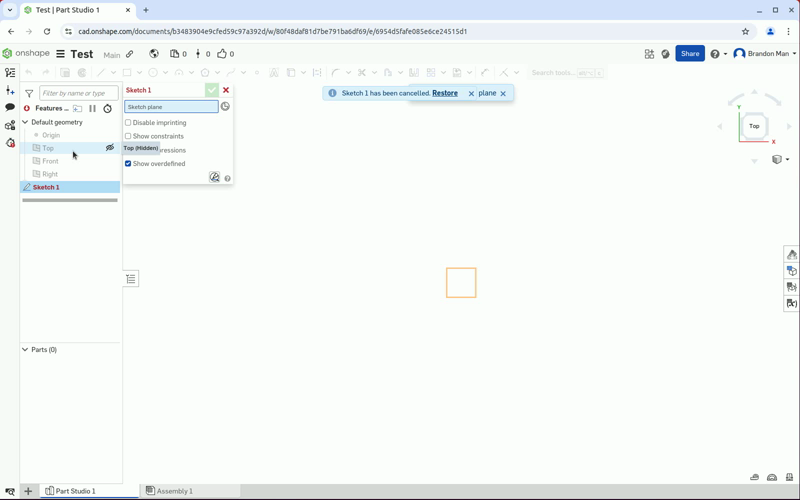
click(73, 150)
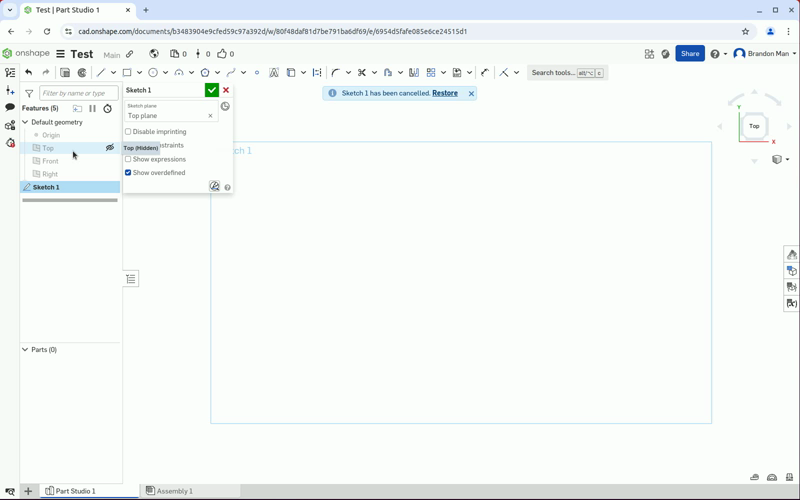
mouse_move(73, 352)
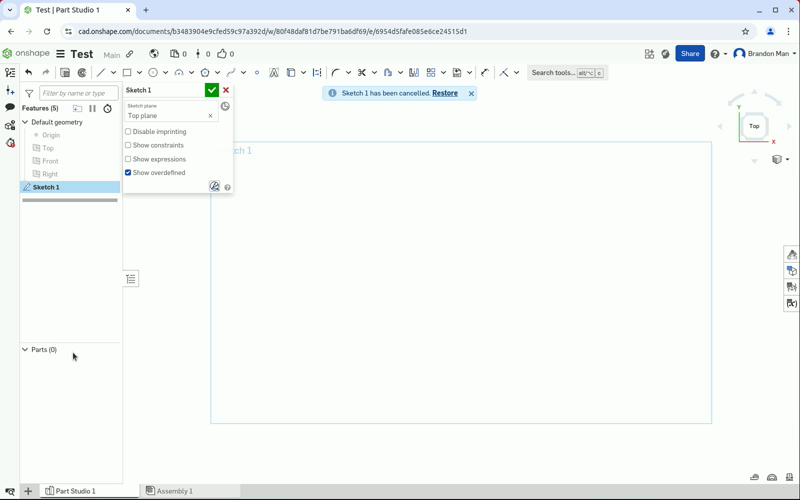
key(y)
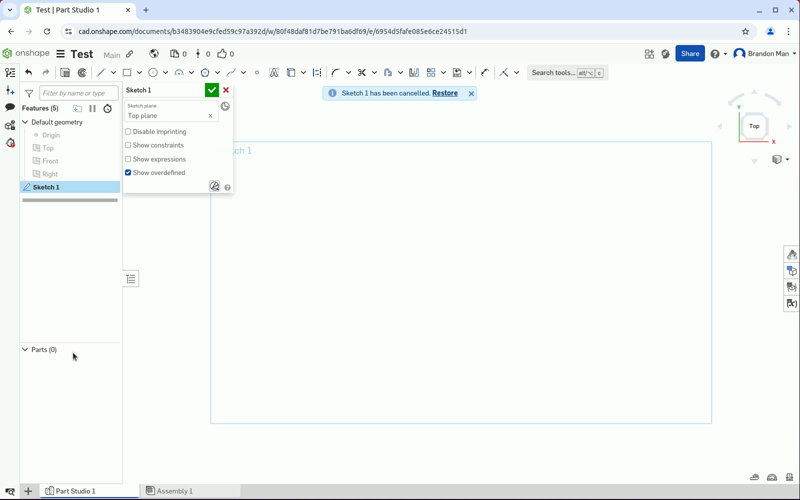
key(l)
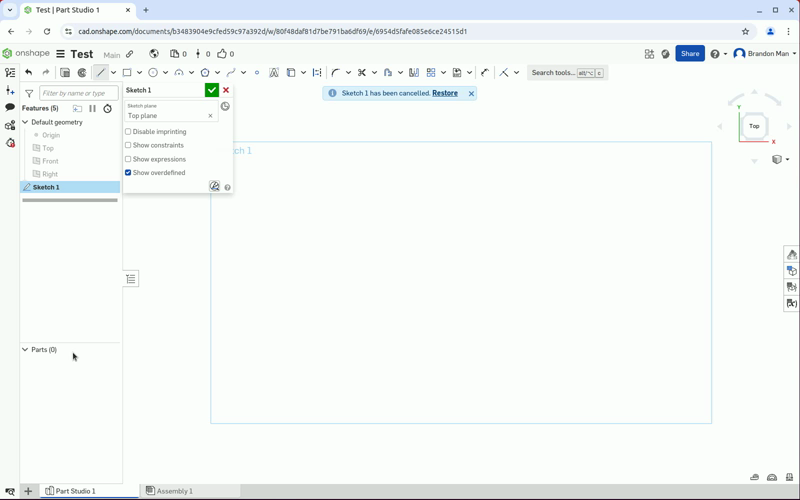
key_down(shift)
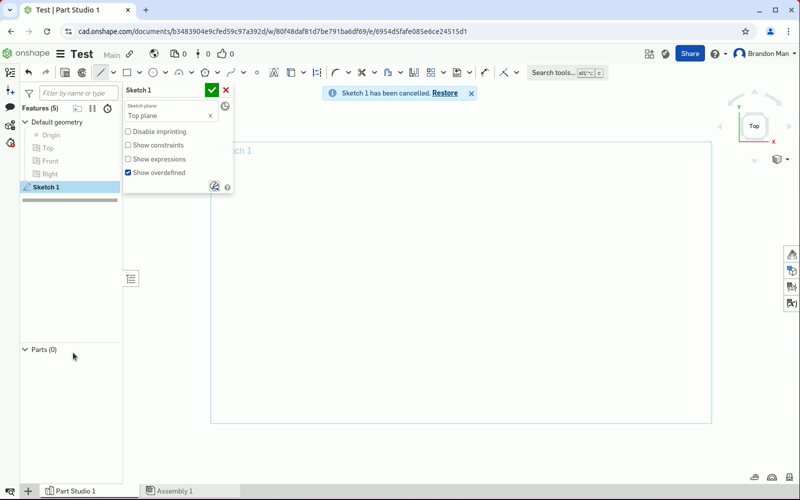
mouse_move(348, 198)
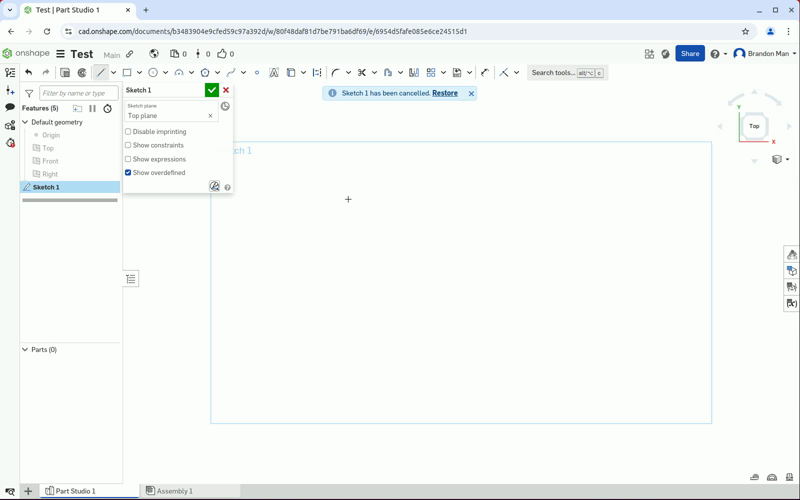
click(348, 198)
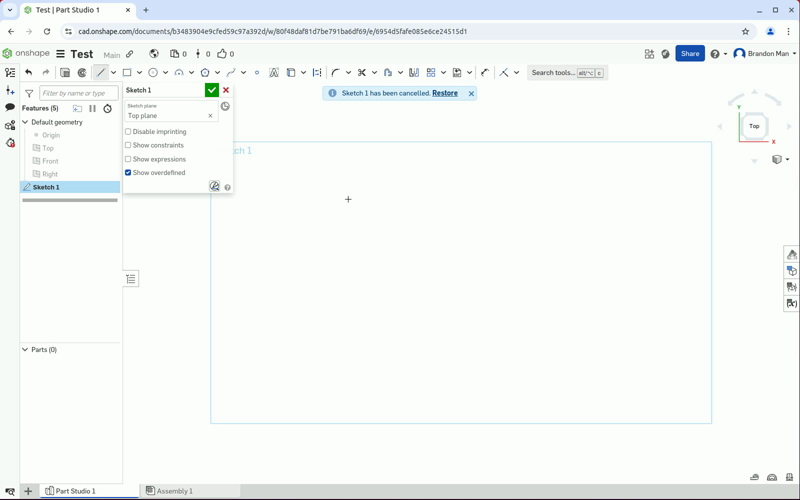
key_up(shift)
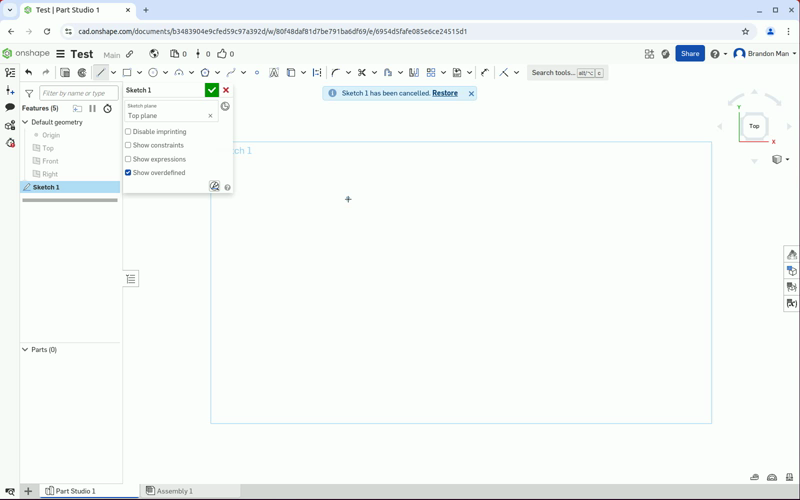
key_down(shift)
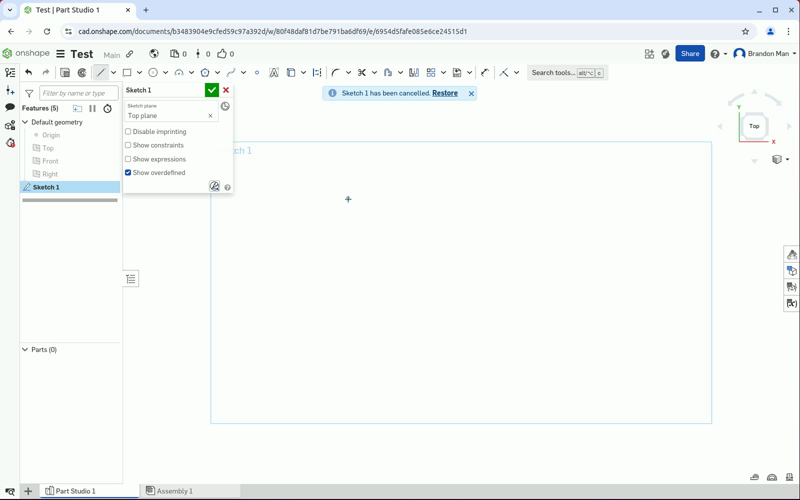
mouse_move(517, 367)
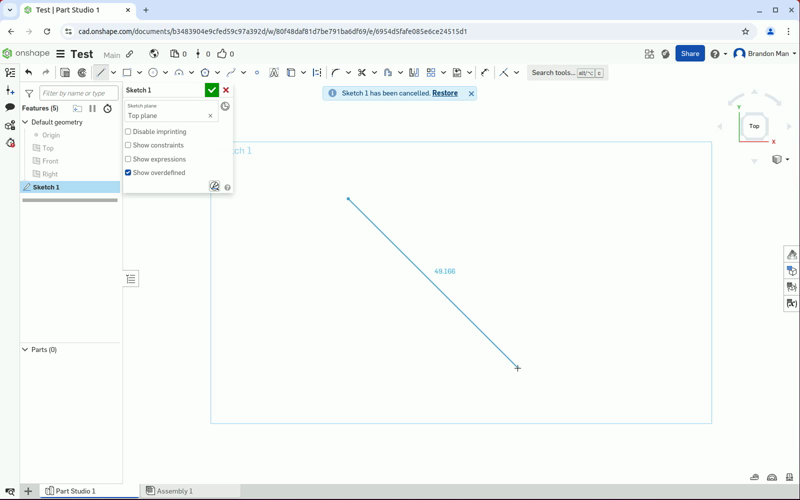
click(517, 367)
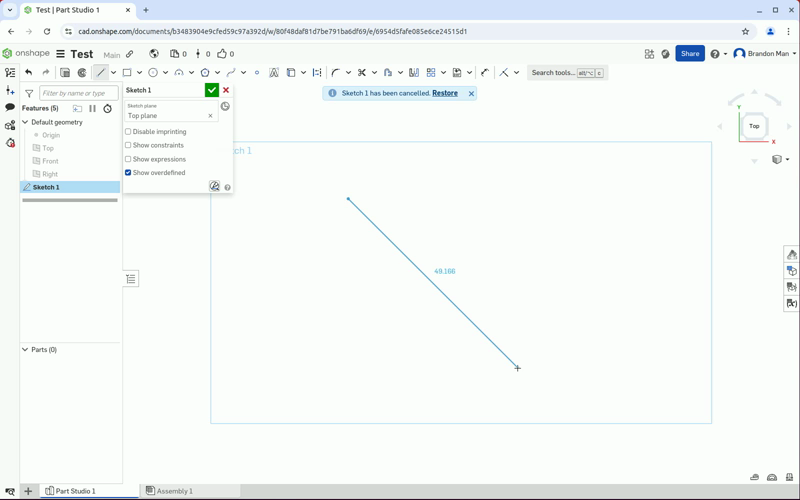
key_up(shift)
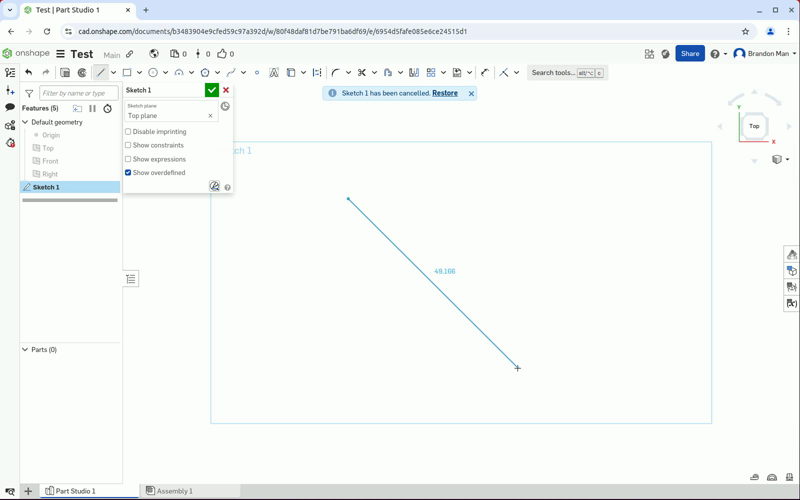
key_down(shift)
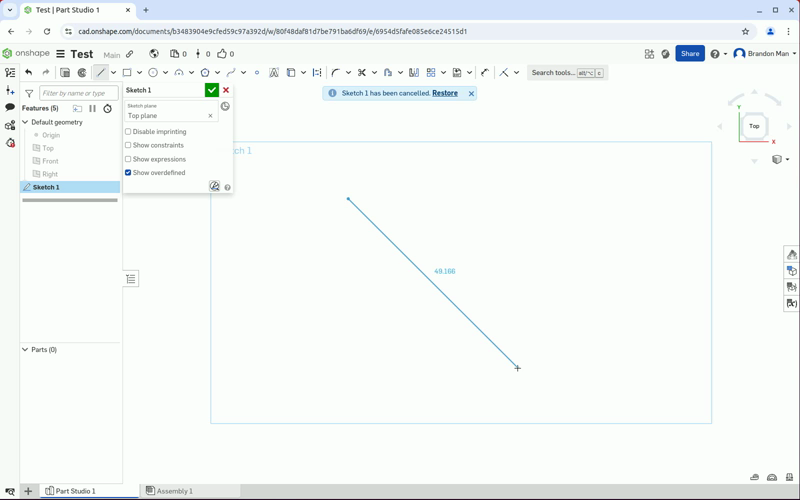
mouse_move(547, 367)
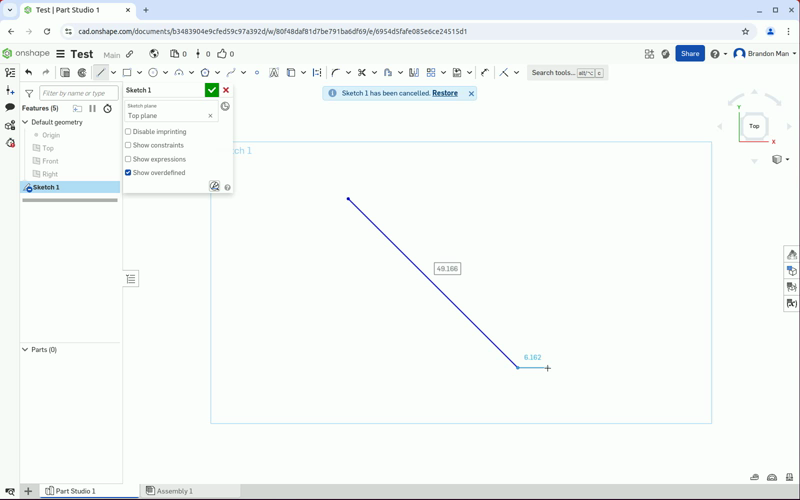
mouse_move(517, 325)
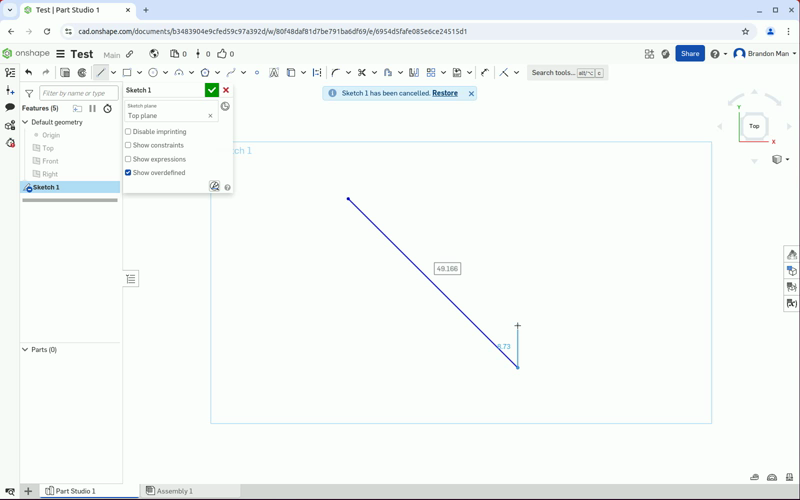
click(517, 325)
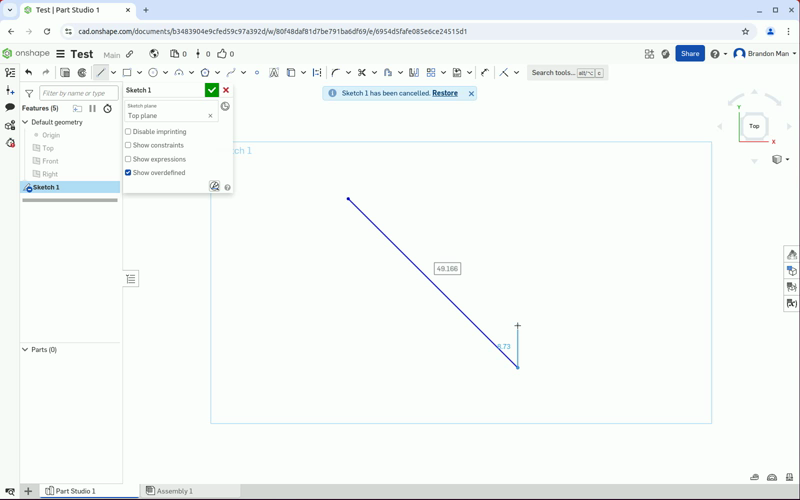
key_up(shift)
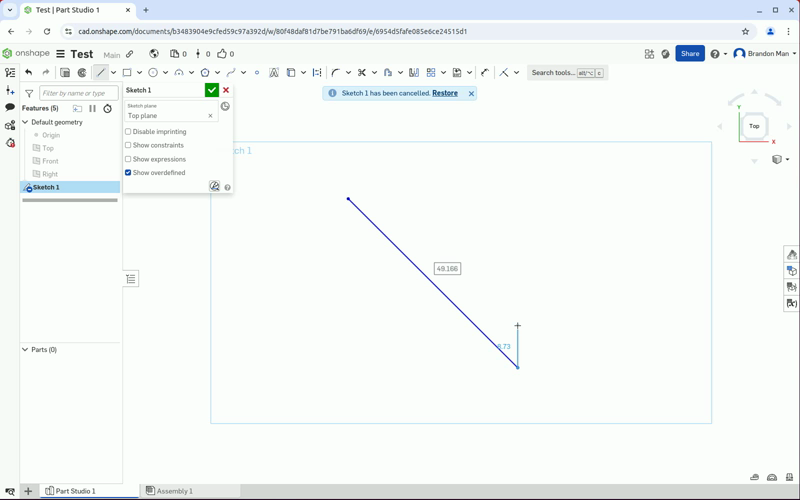
key_down(shift)
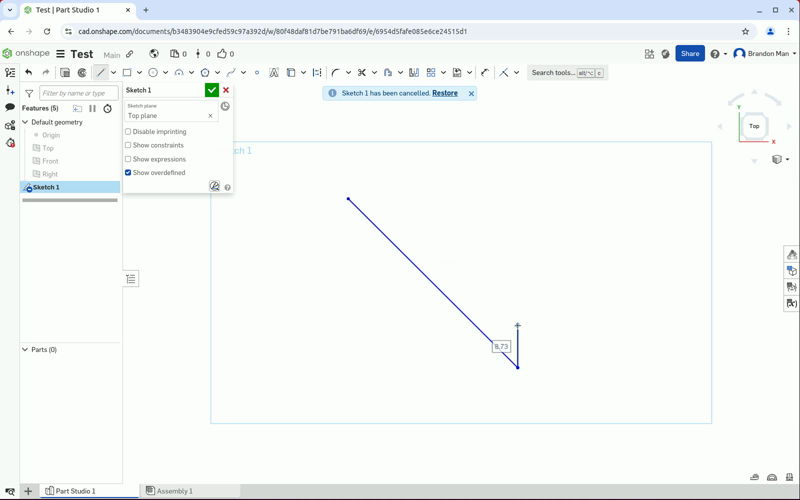
mouse_move(547, 325)
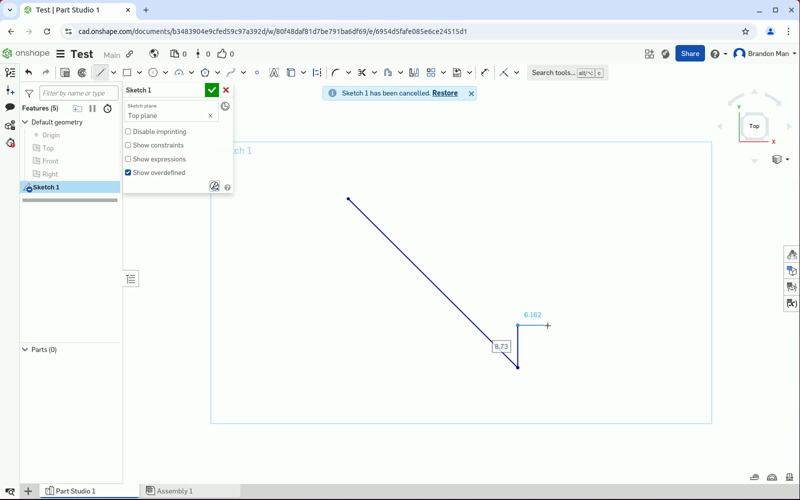
mouse_move(517, 282)
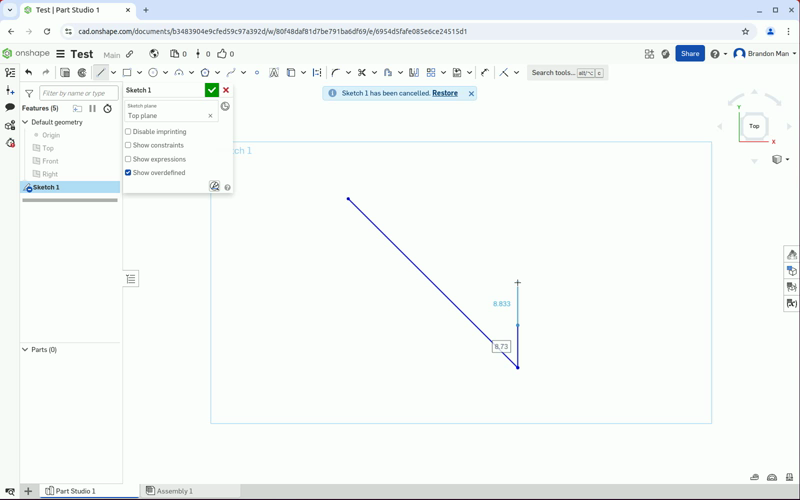
click(517, 282)
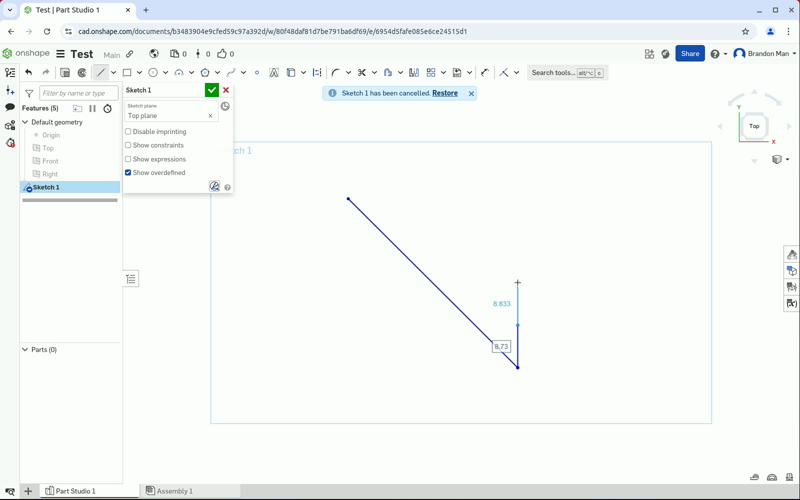
key_up(shift)
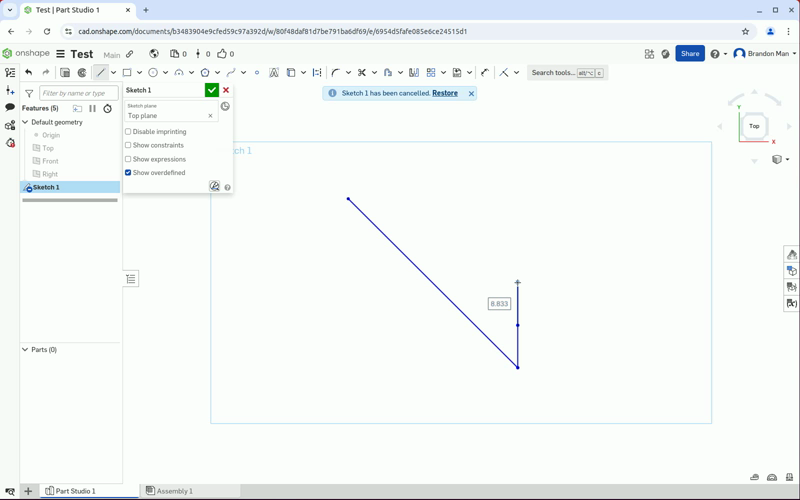
key_down(shift)
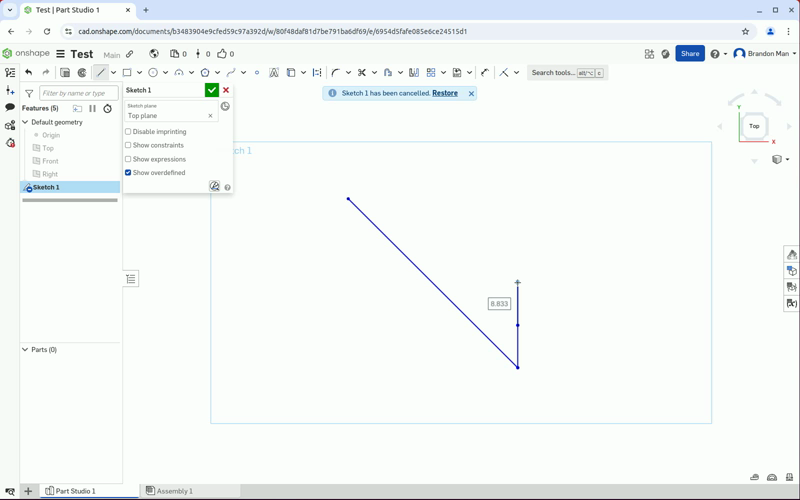
mouse_move(517, 198)
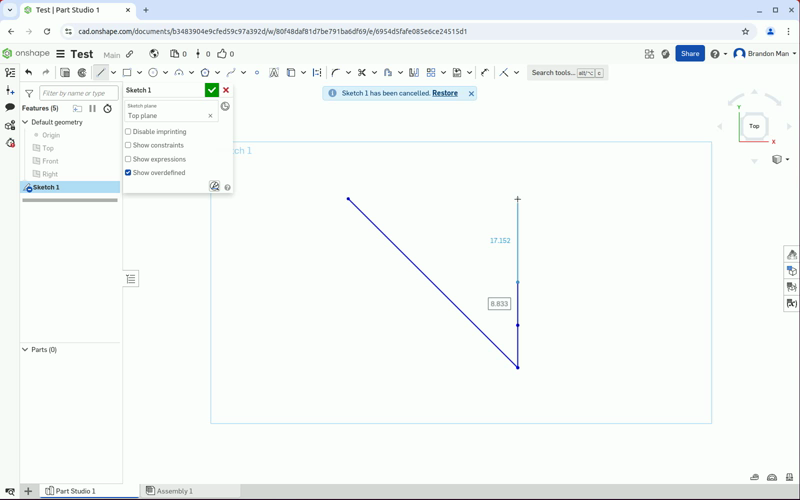
click(517, 198)
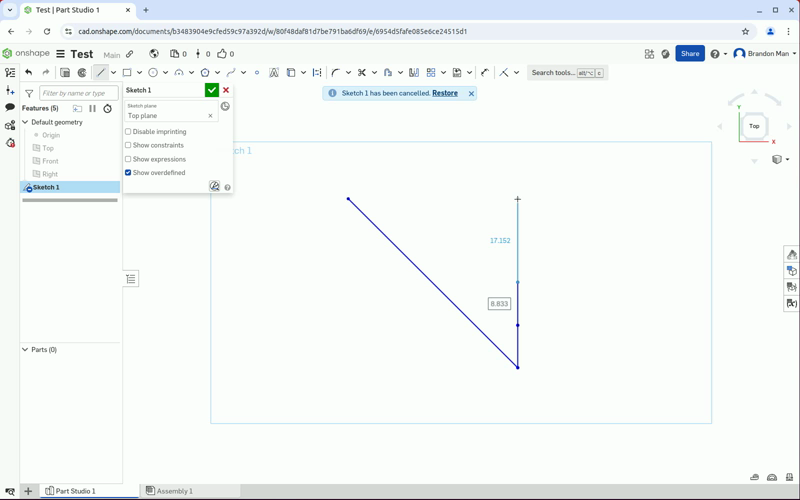
key_up(shift)
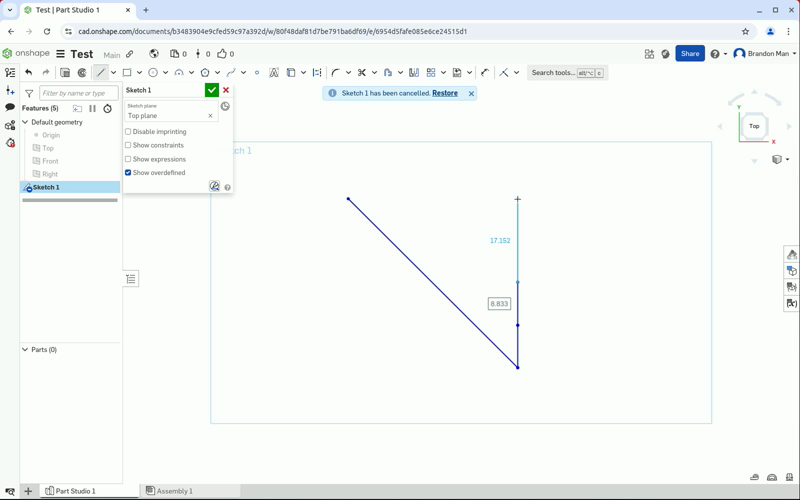
key_down(shift)
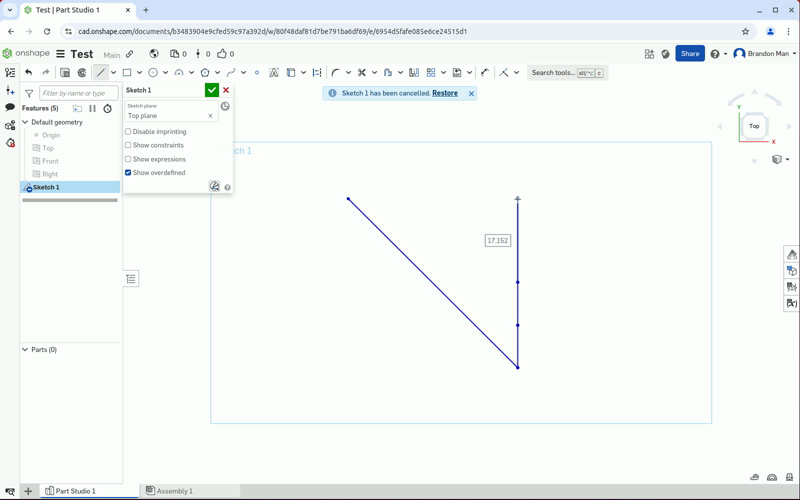
mouse_move(348, 198)
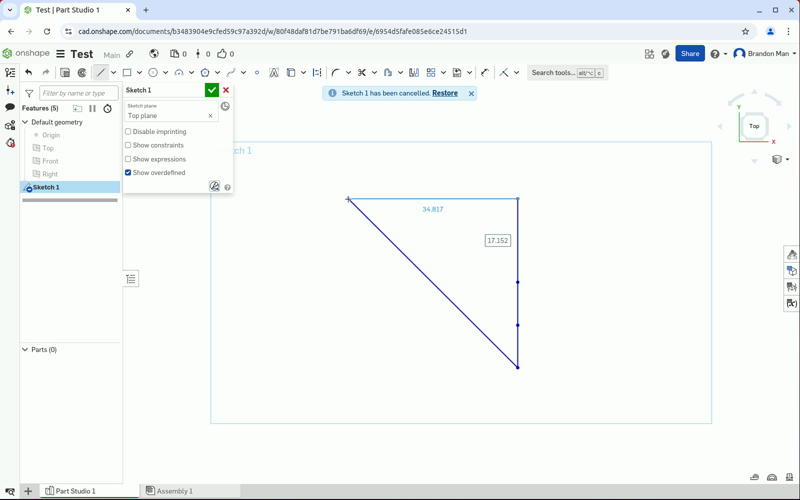
key_up(shift)
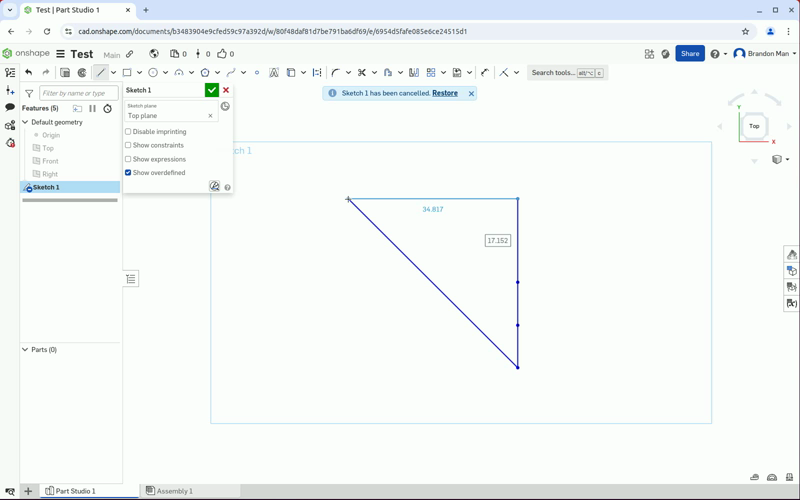
click(348, 198)
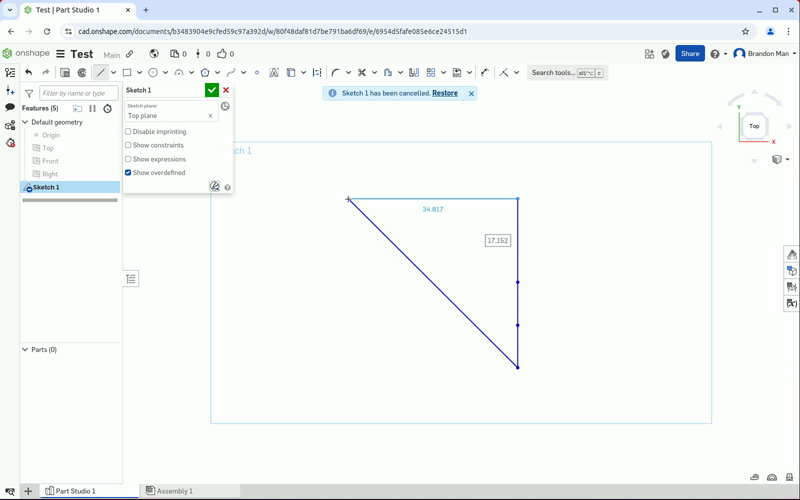
key(esc)
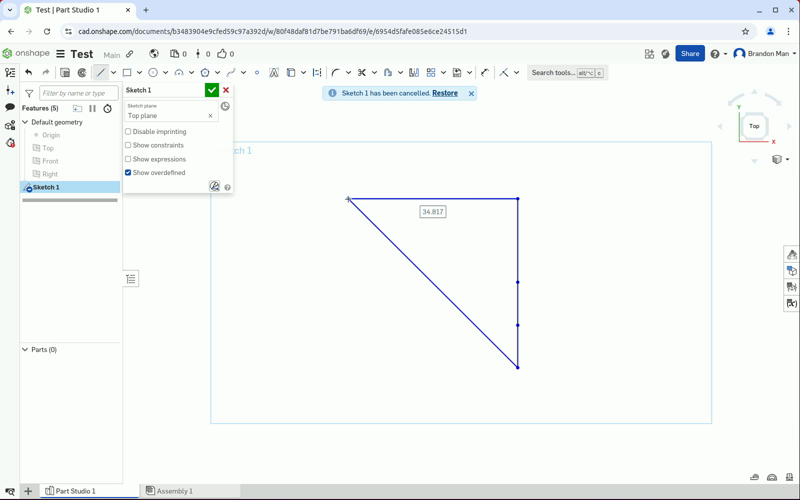
key(l)
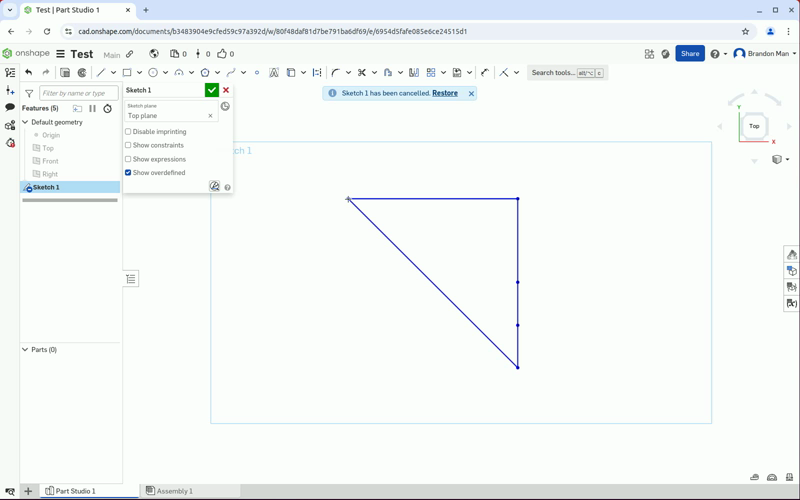
key_down(shift)
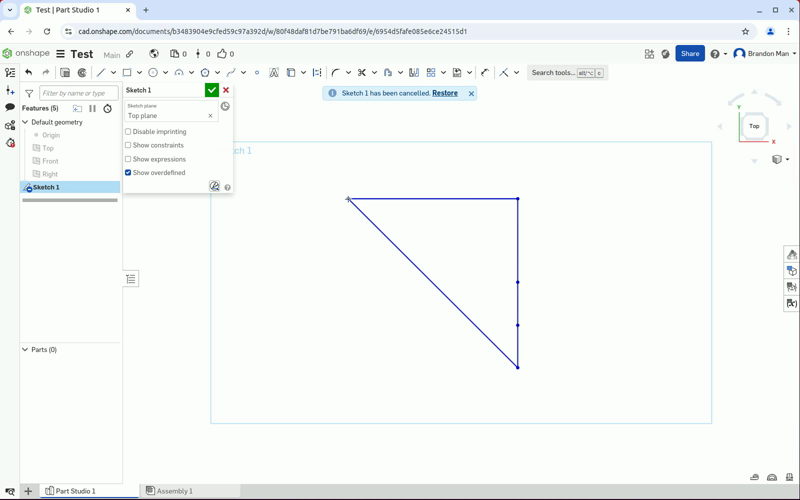
mouse_move(451, 214)
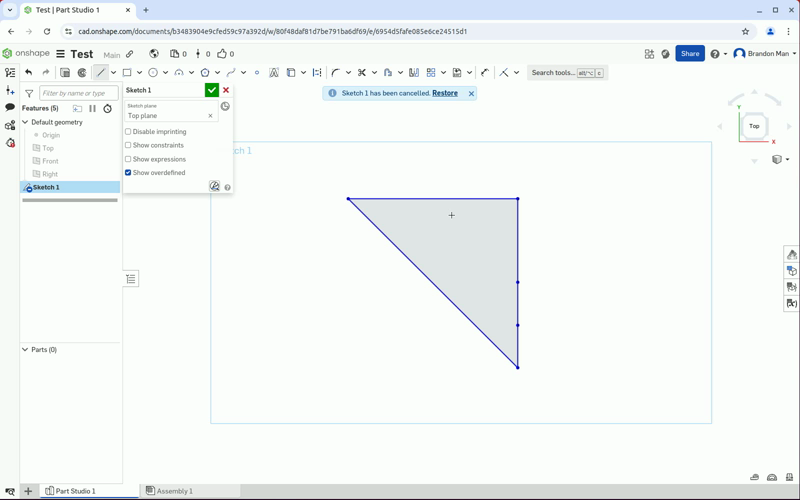
click(451, 214)
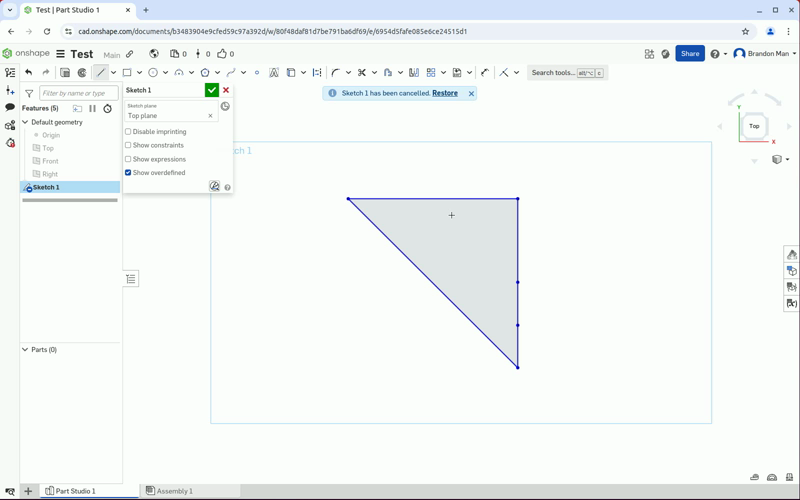
key_up(shift)
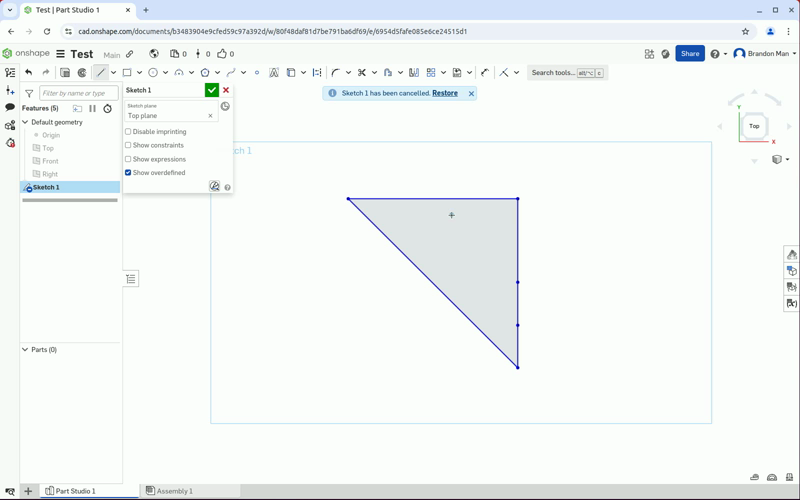
key_down(shift)
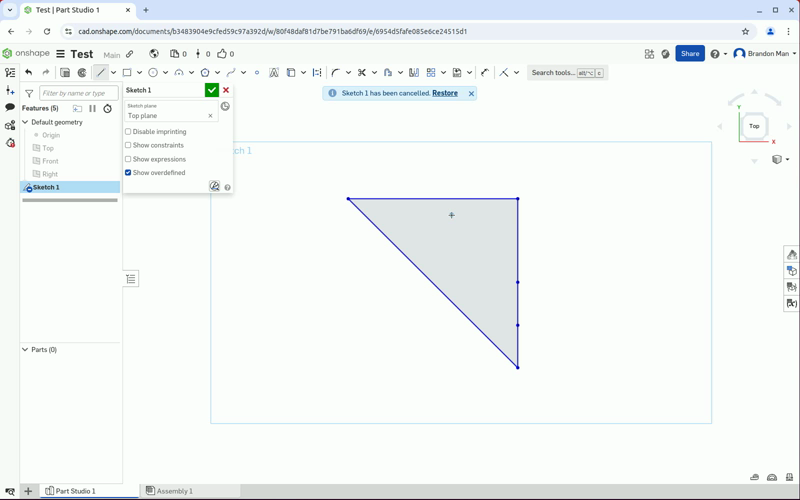
mouse_move(481, 214)
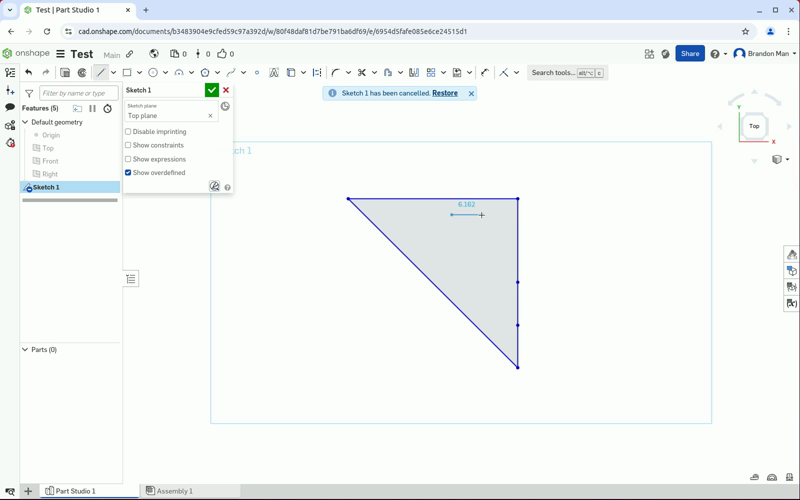
mouse_move(473, 214)
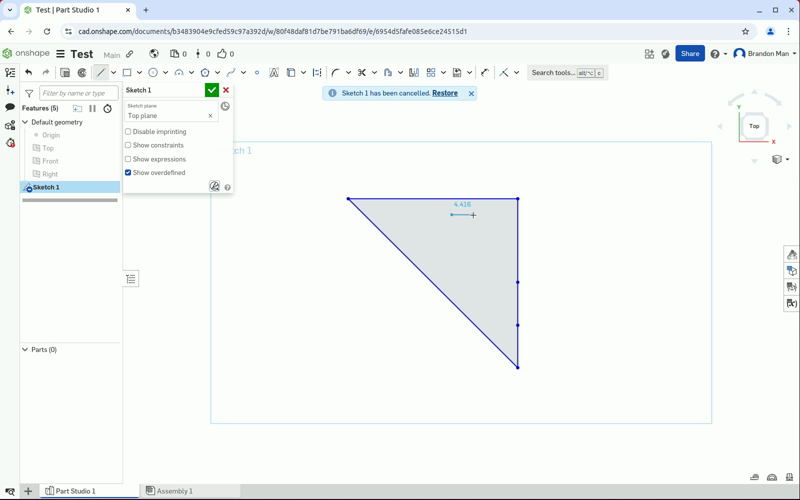
click(473, 214)
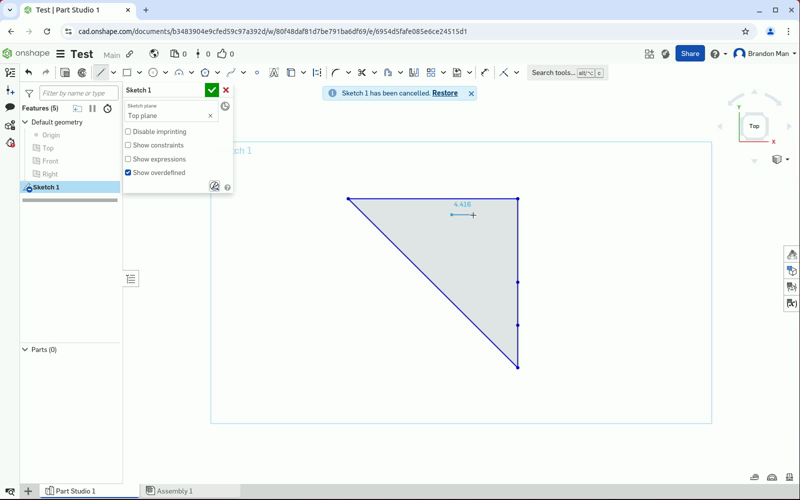
key_up(shift)
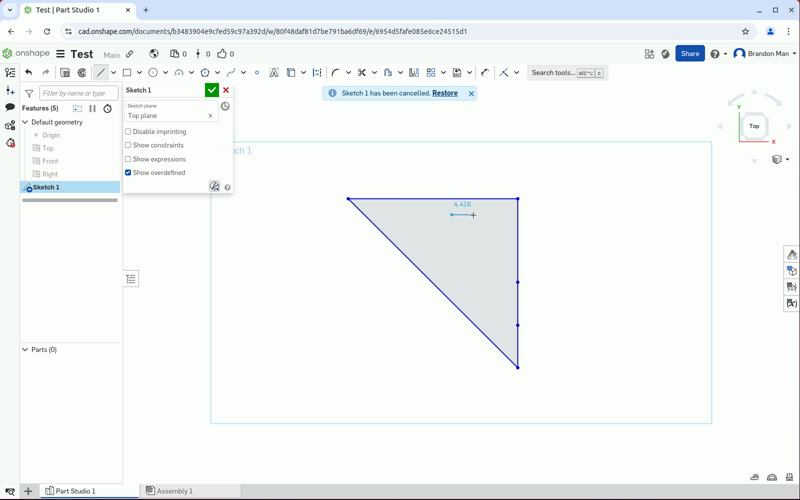
key_down(shift)
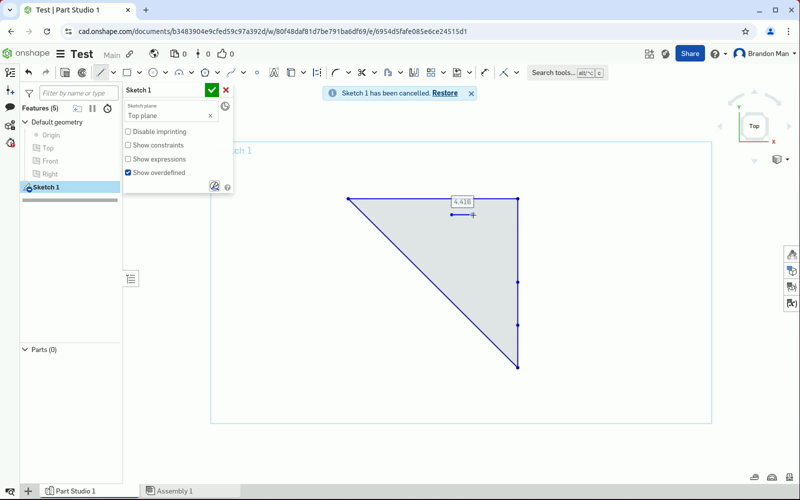
mouse_move(503, 214)
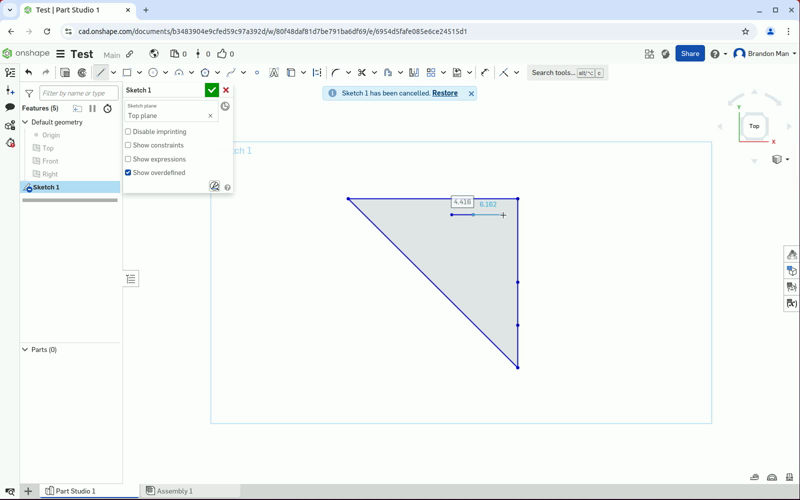
mouse_move(473, 204)
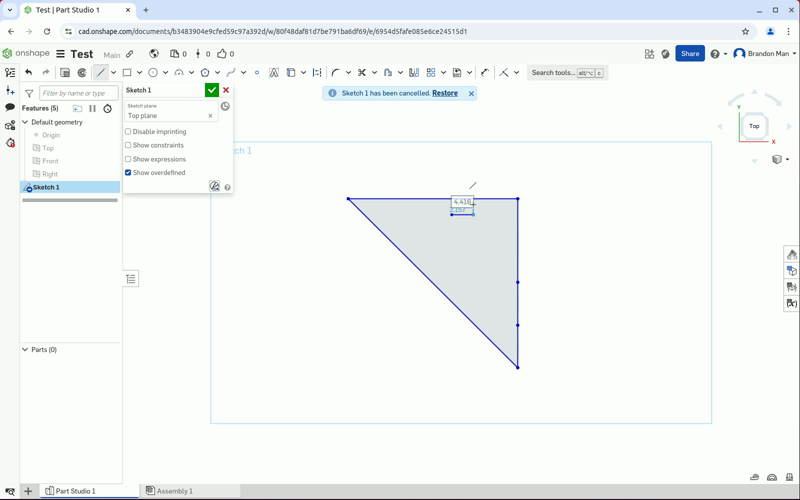
click(473, 204)
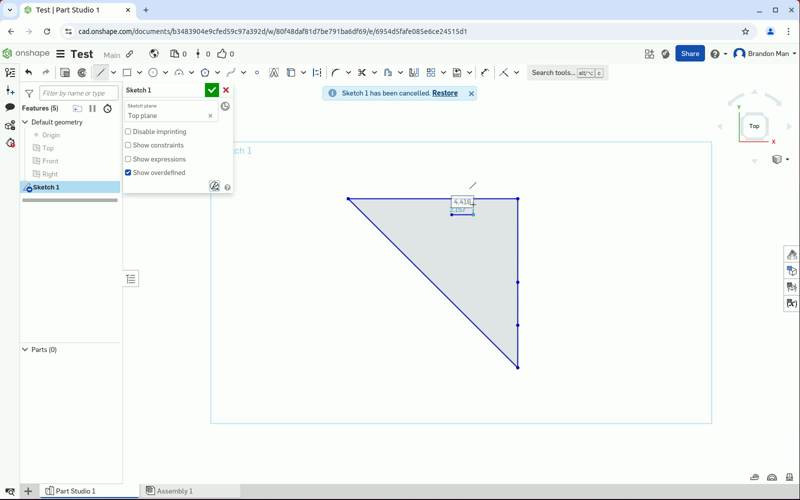
key_up(shift)
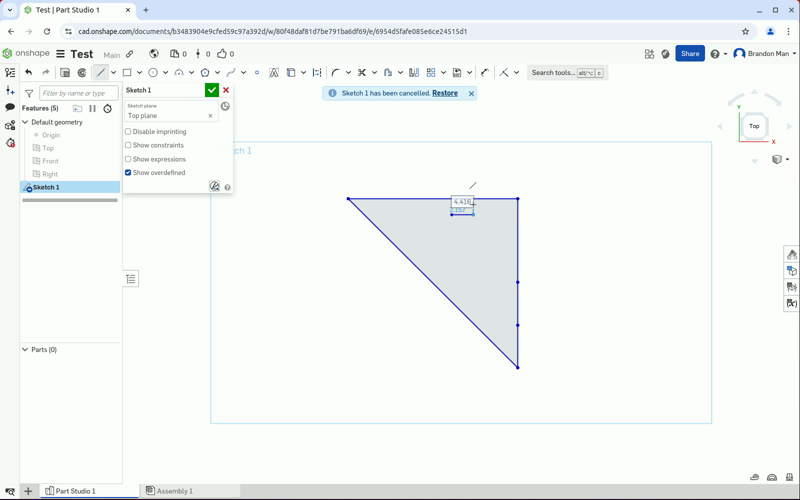
key_down(shift)
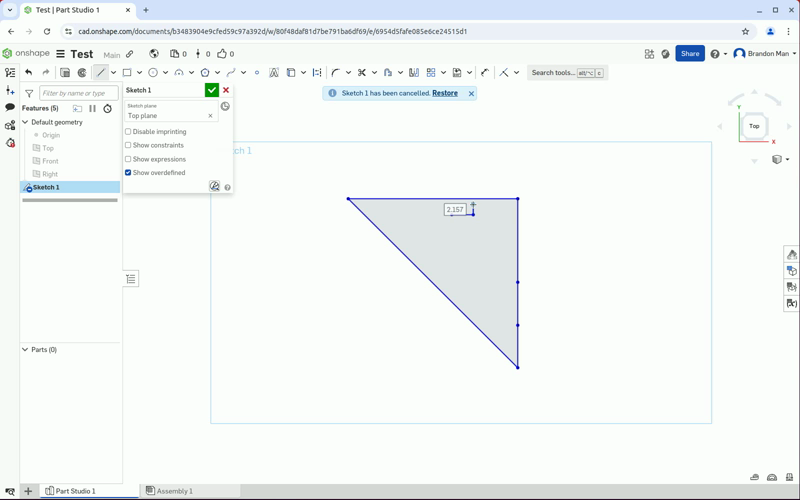
mouse_move(503, 204)
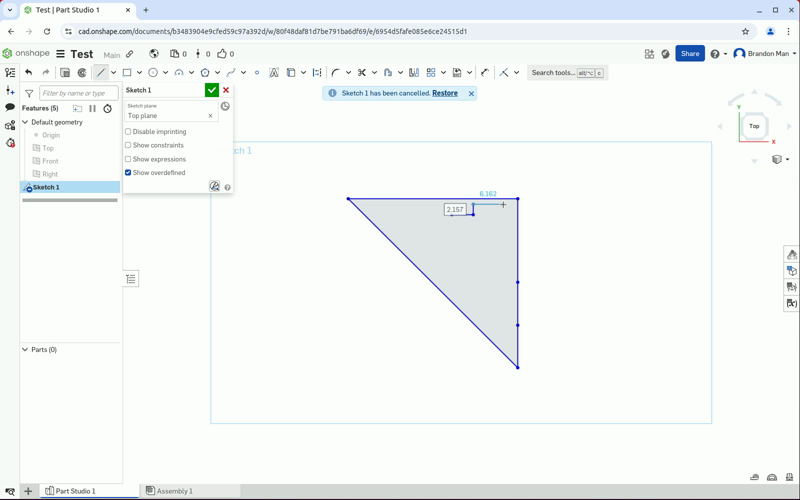
mouse_move(451, 204)
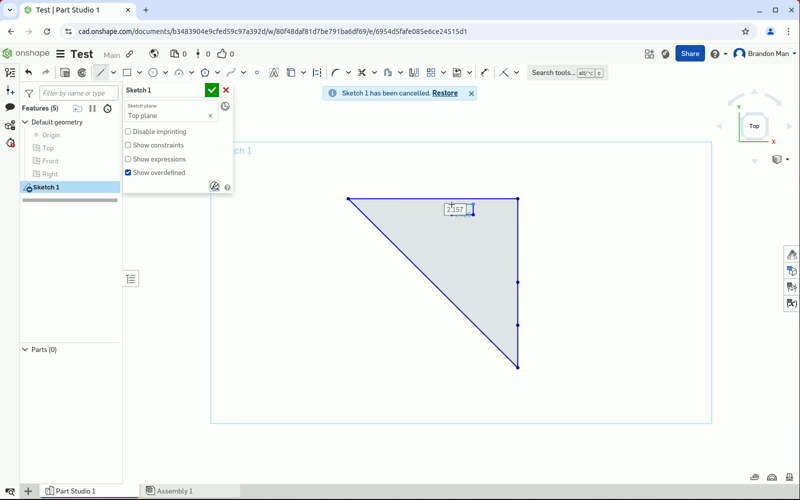
click(451, 204)
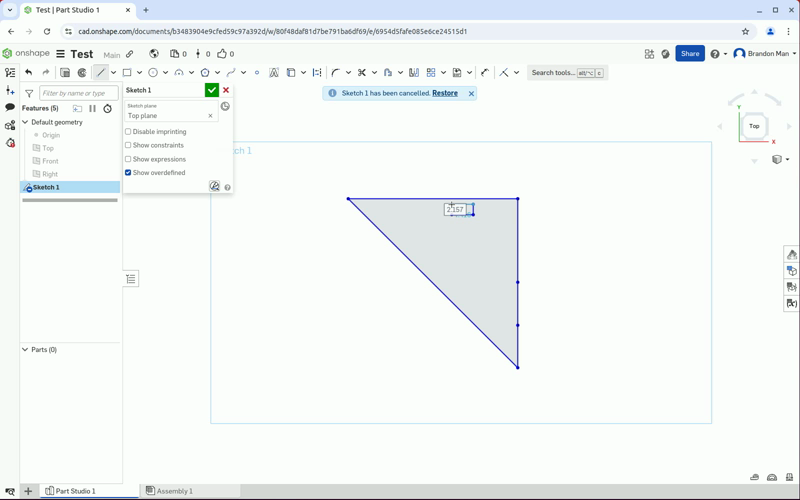
key_up(shift)
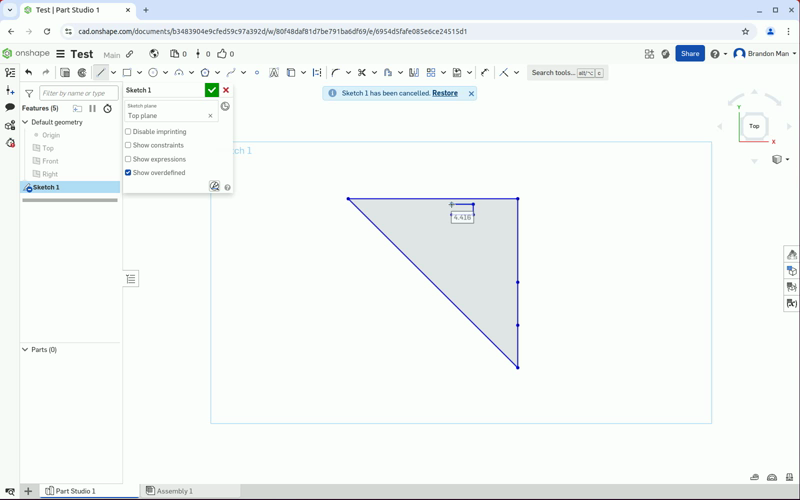
mouse_move(481, 204)
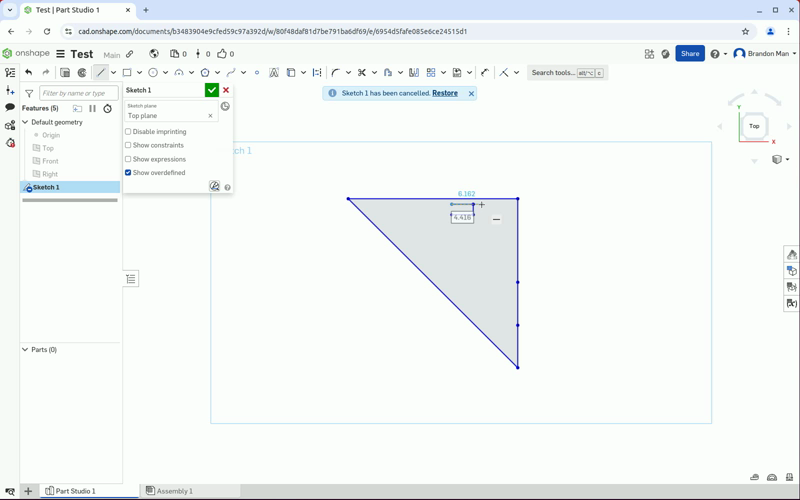
key_down(shift)
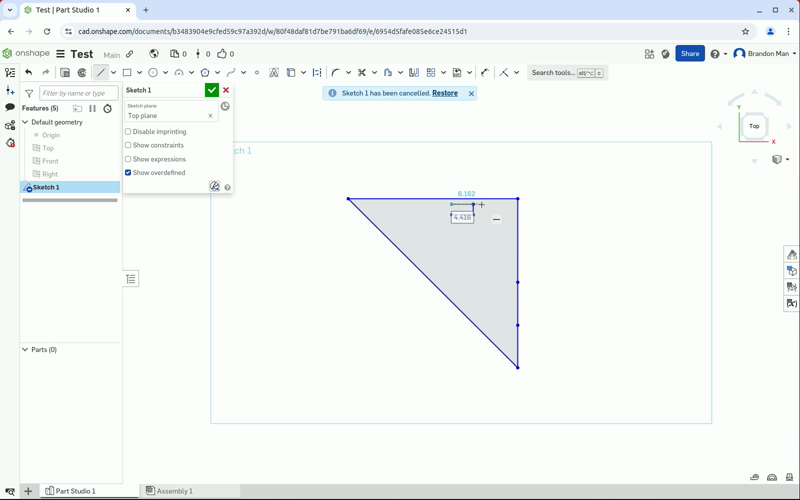
mouse_move(451, 214)
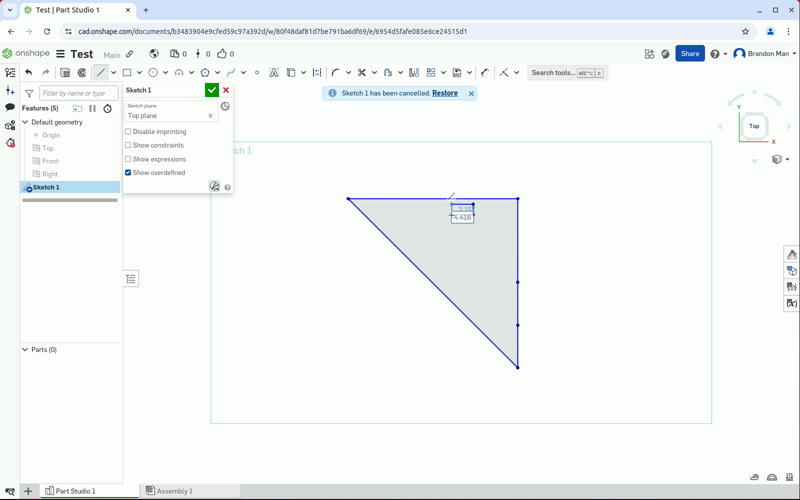
key_up(shift)
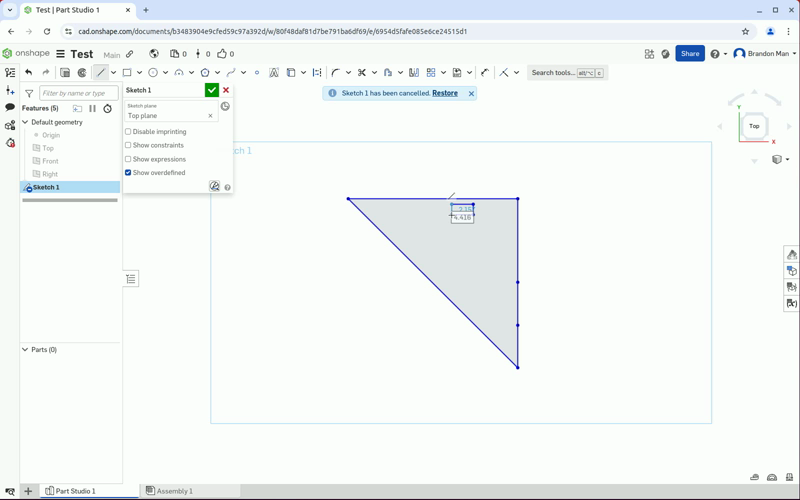
click(451, 214)
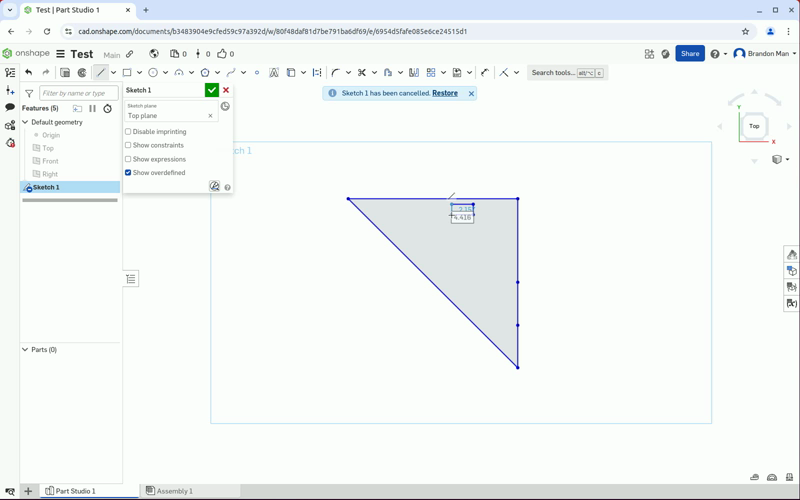
key(esc)
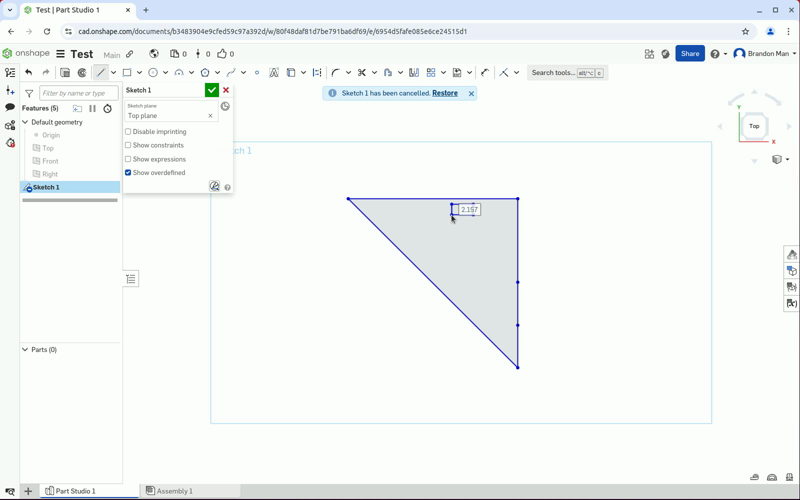
key(l)
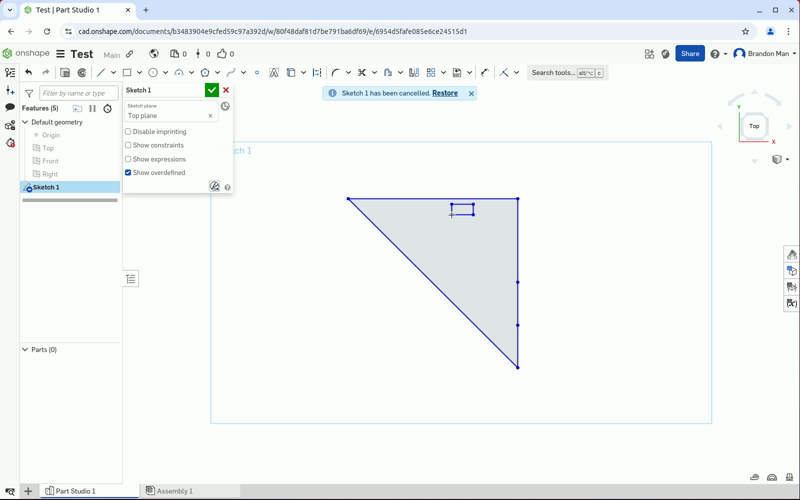
key_down(shift)
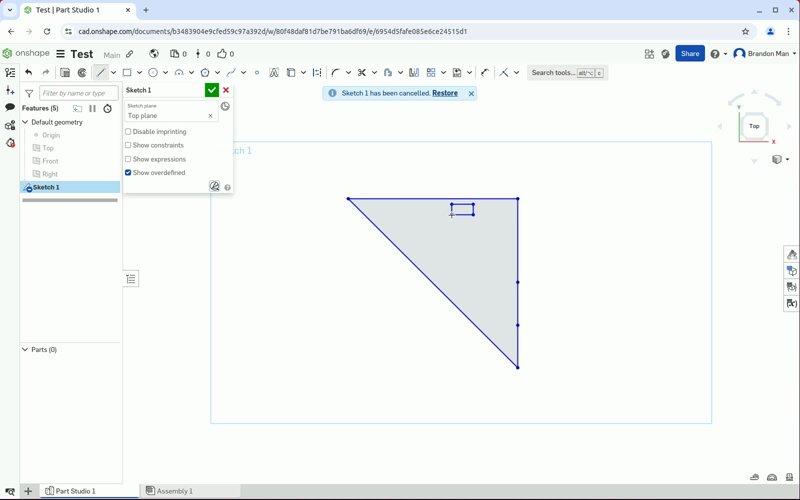
mouse_move(501, 264)
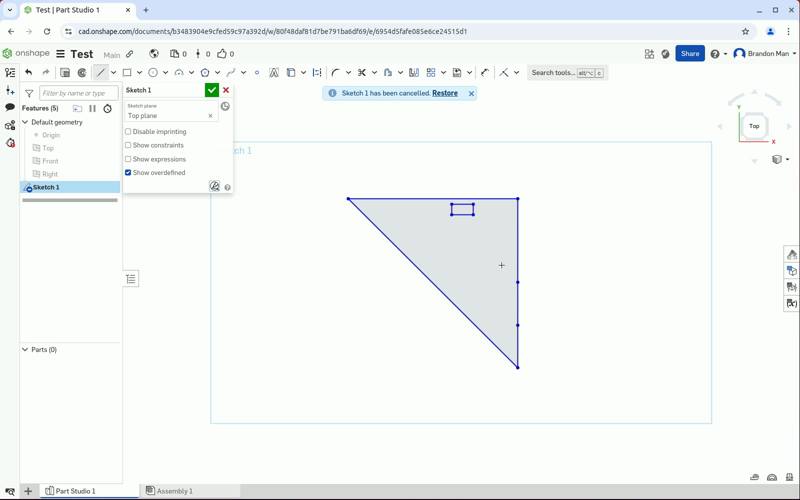
click(501, 264)
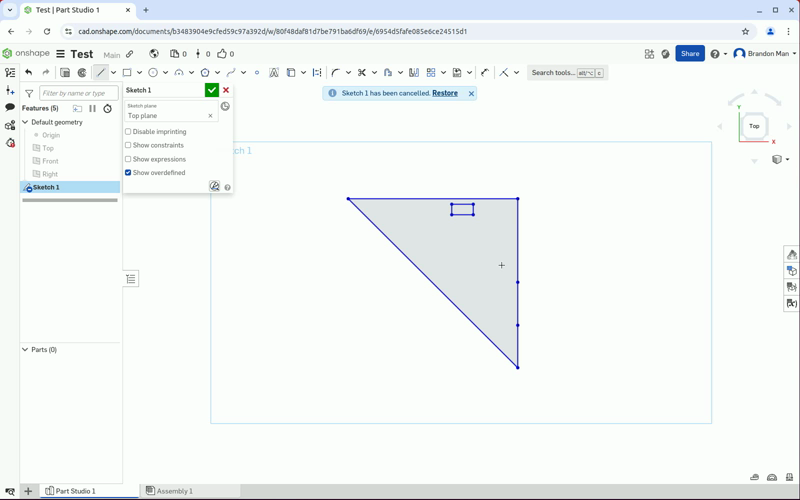
key_up(shift)
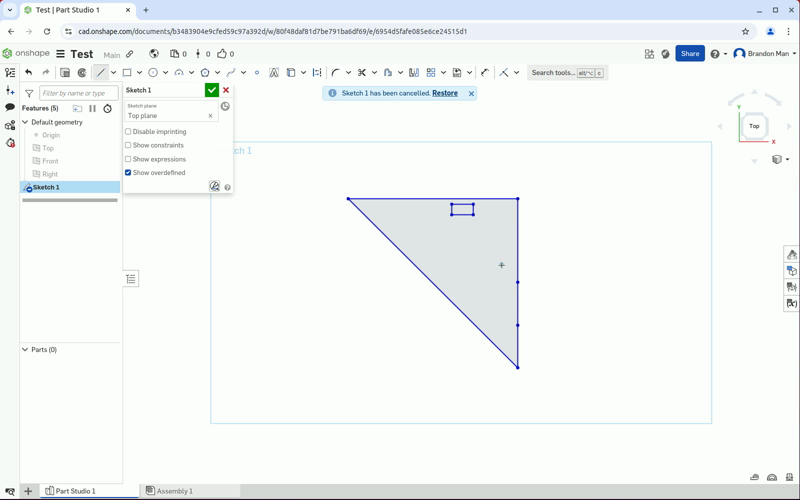
key_down(shift)
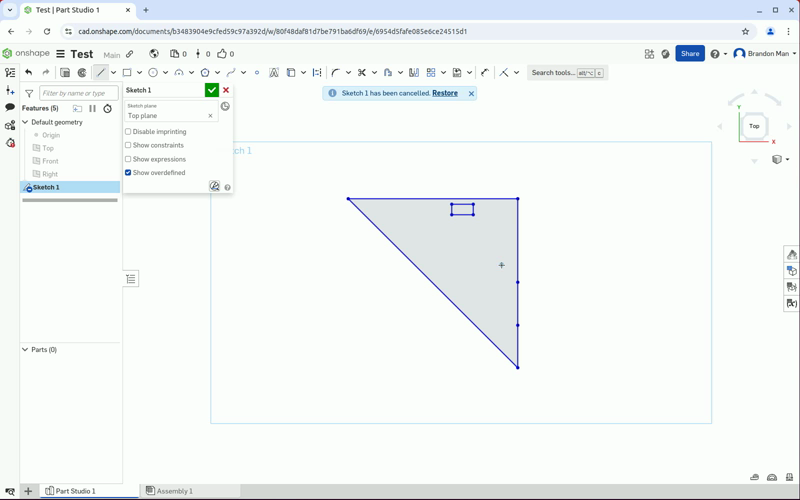
mouse_move(531, 264)
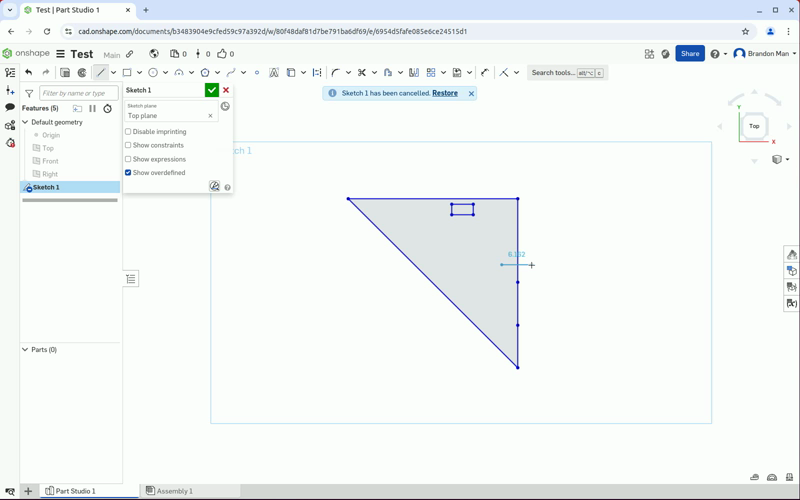
mouse_move(512, 264)
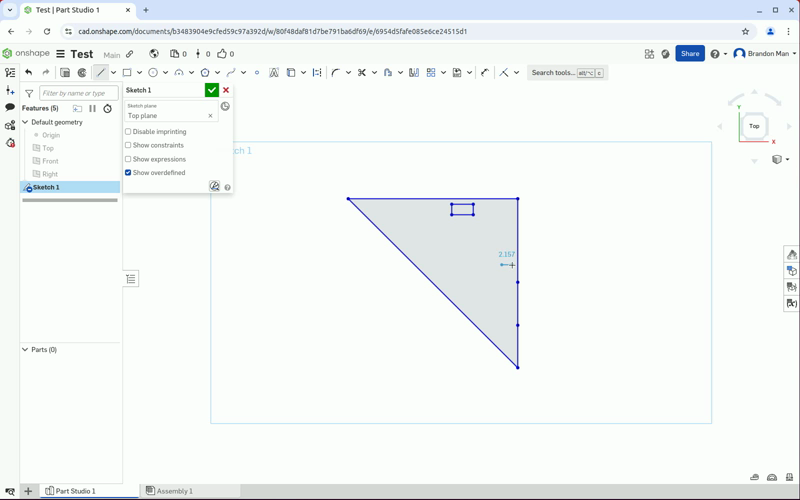
click(512, 264)
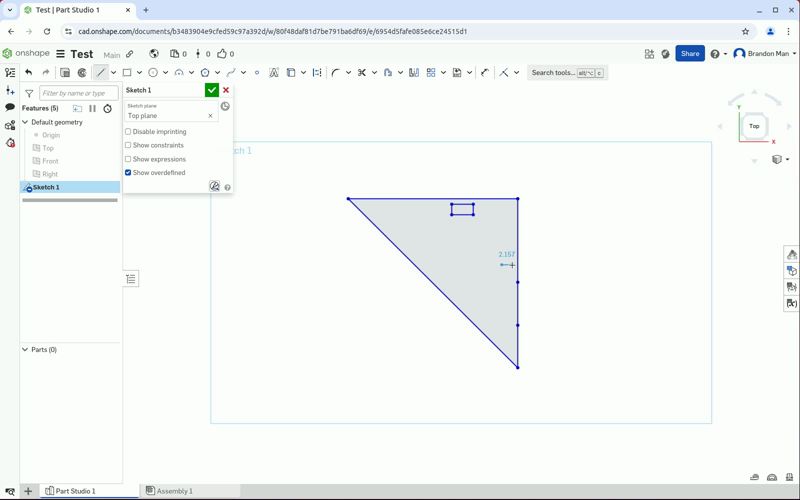
key_up(shift)
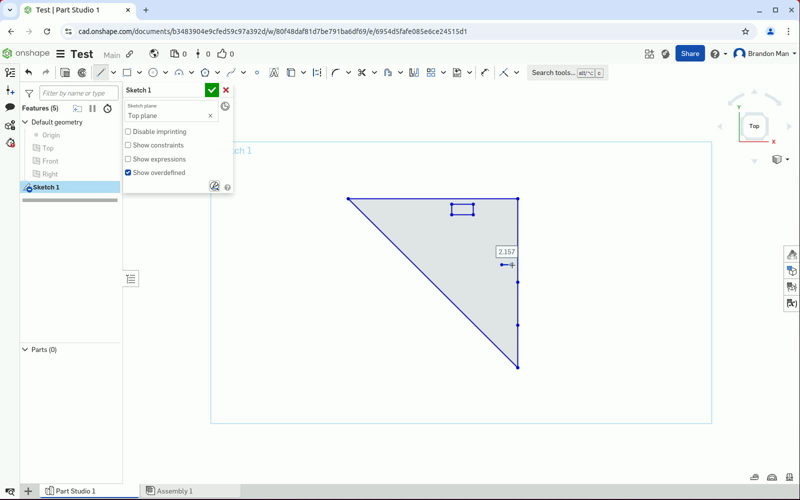
key_down(shift)
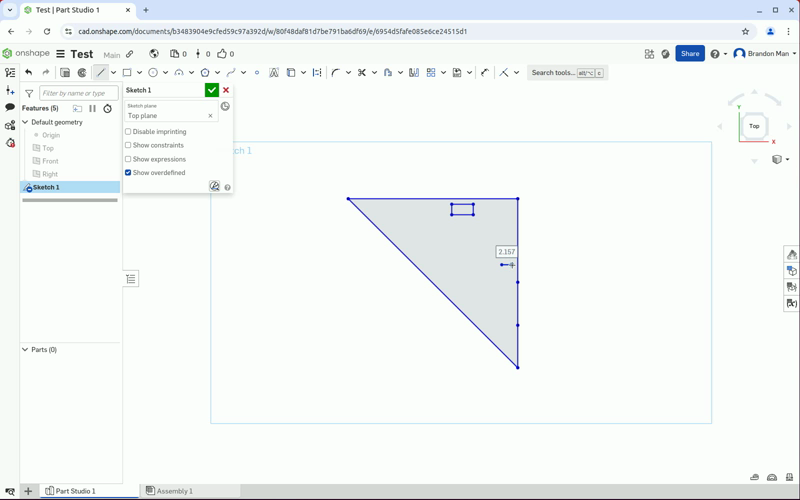
mouse_move(542, 264)
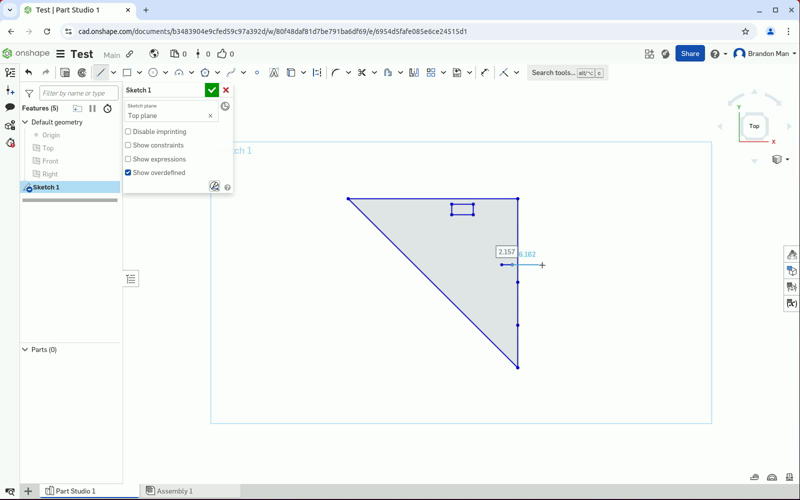
mouse_move(512, 243)
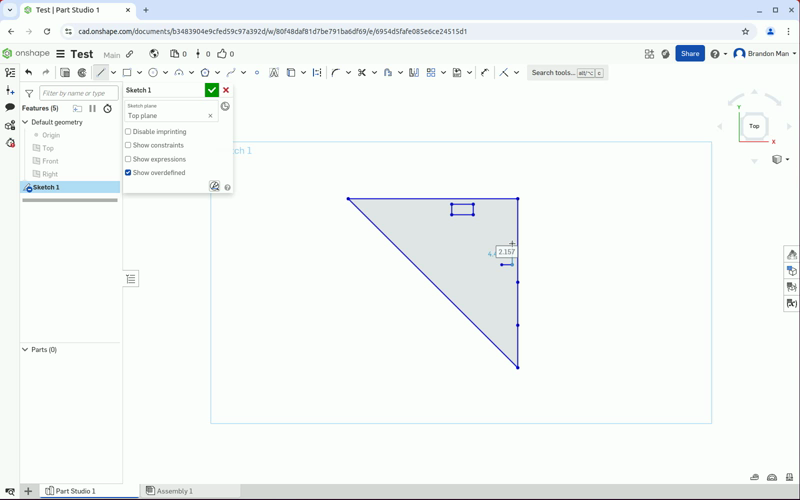
click(512, 243)
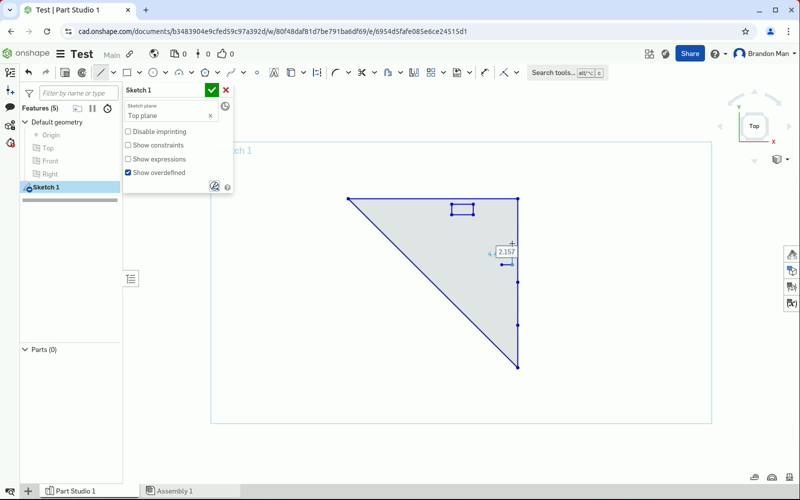
key_up(shift)
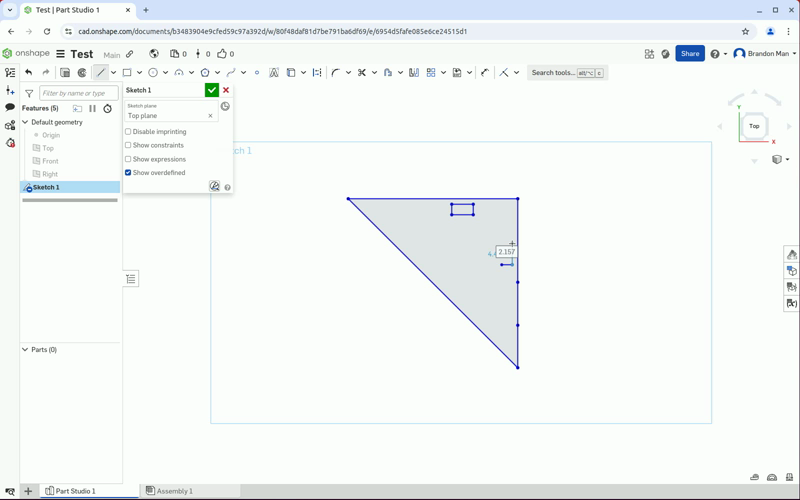
key_down(shift)
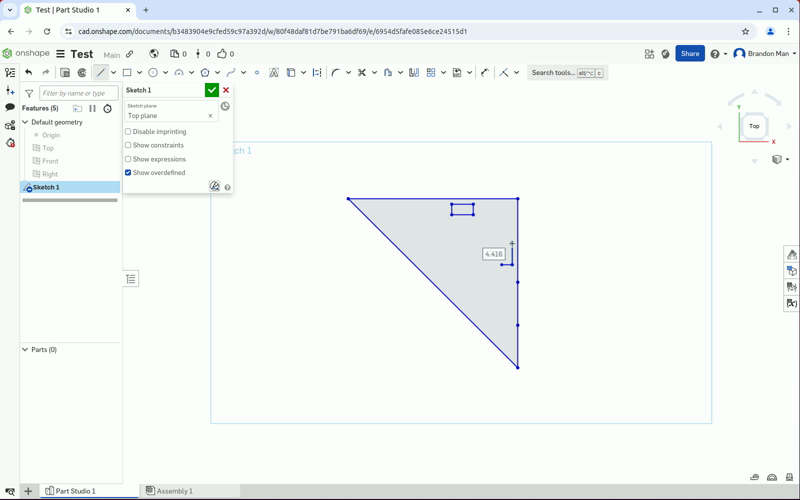
mouse_move(542, 243)
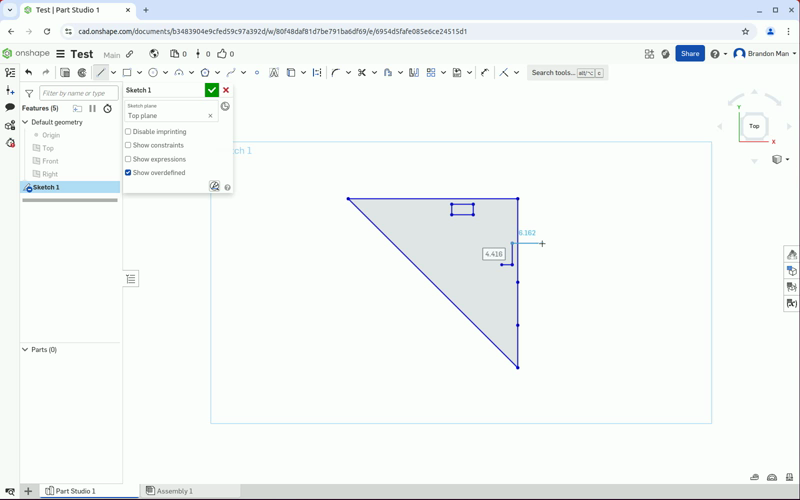
mouse_move(501, 243)
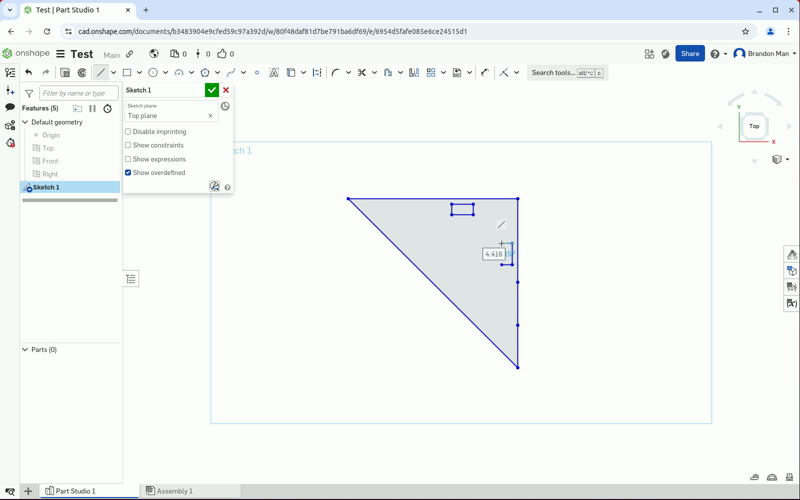
click(501, 243)
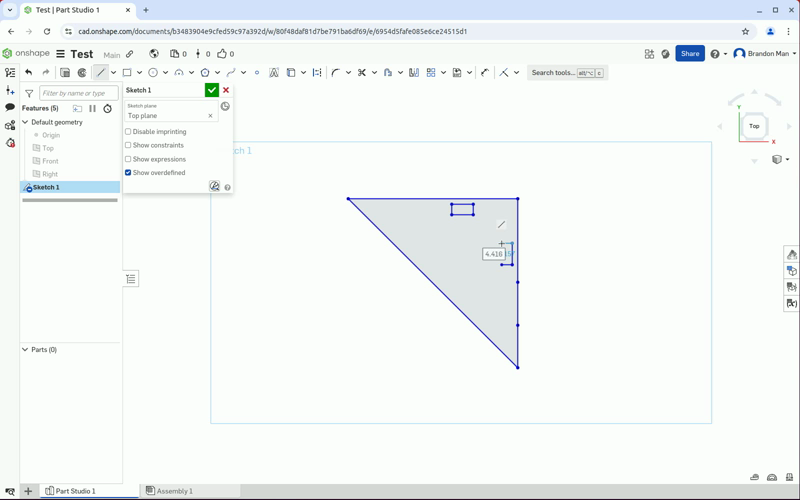
key_up(shift)
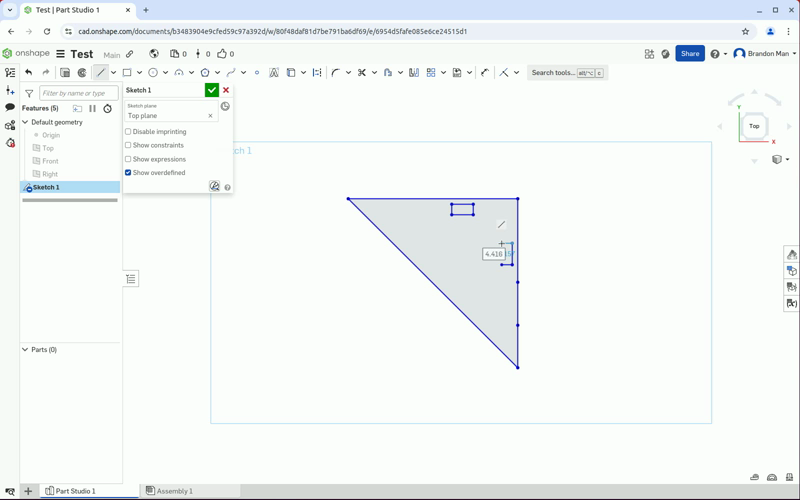
mouse_move(531, 243)
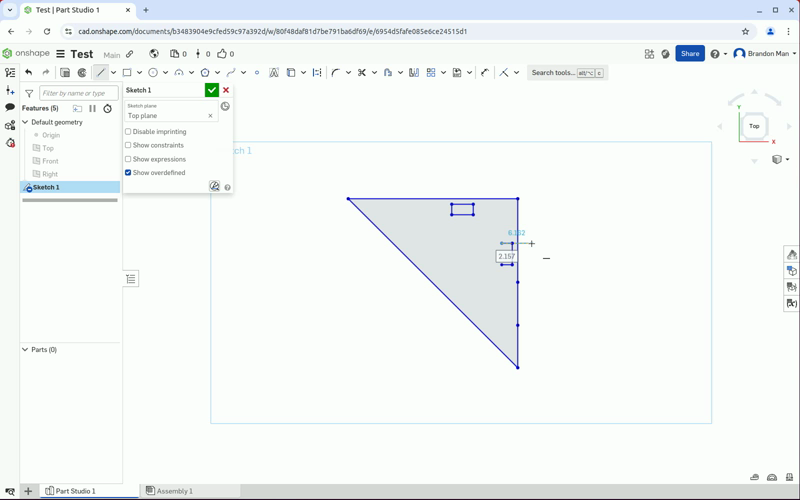
key_down(shift)
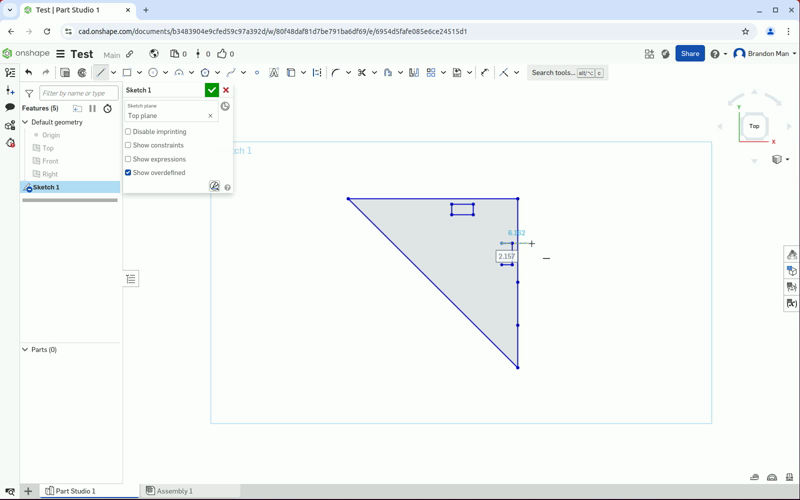
mouse_move(501, 264)
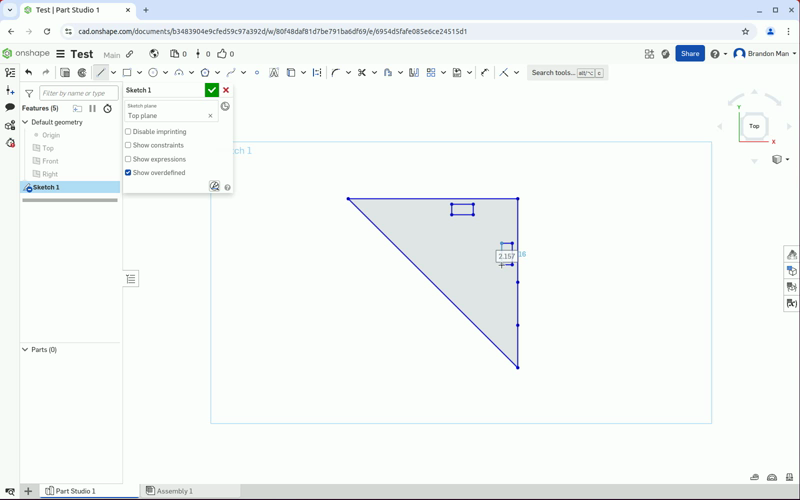
key_up(shift)
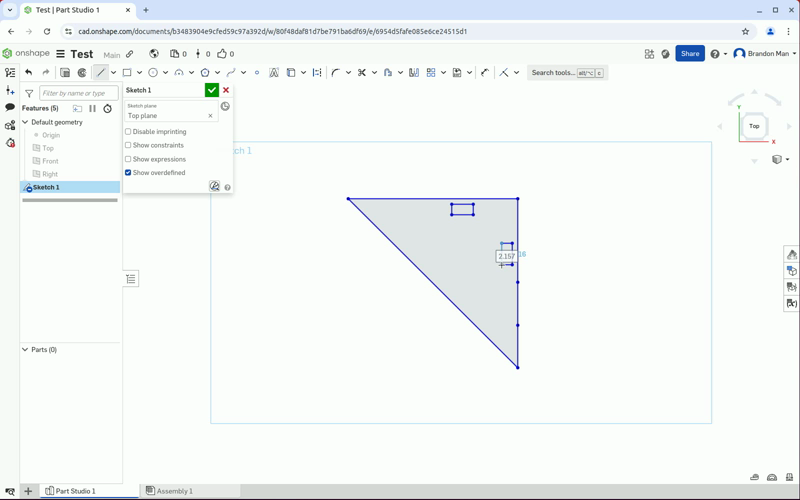
click(501, 264)
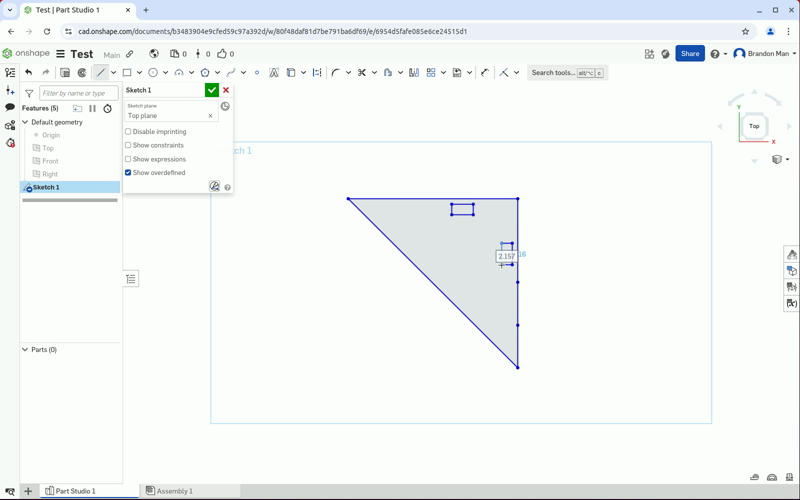
key(esc)
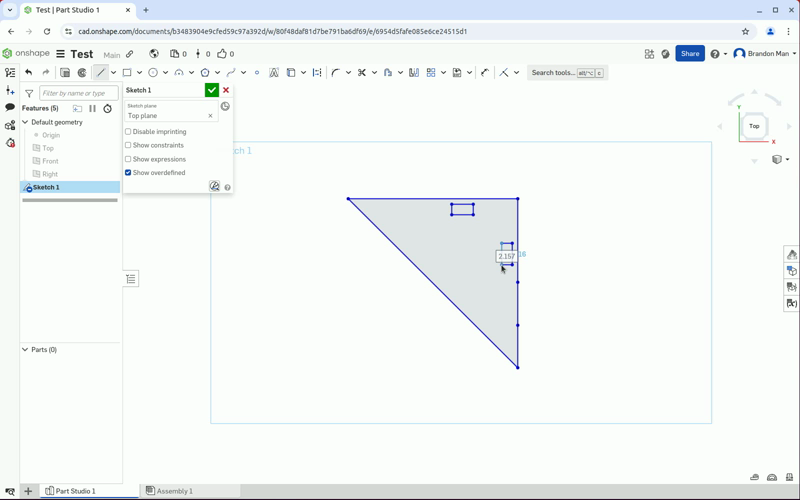
mouse_move(456, 235)
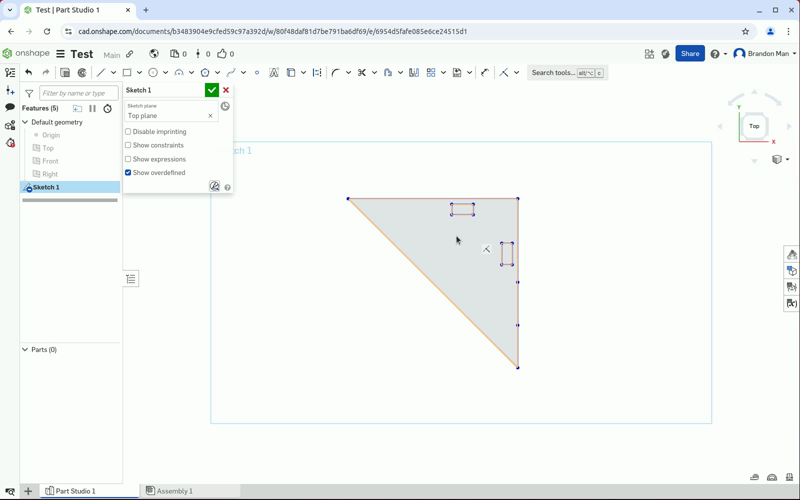
click(456, 235)
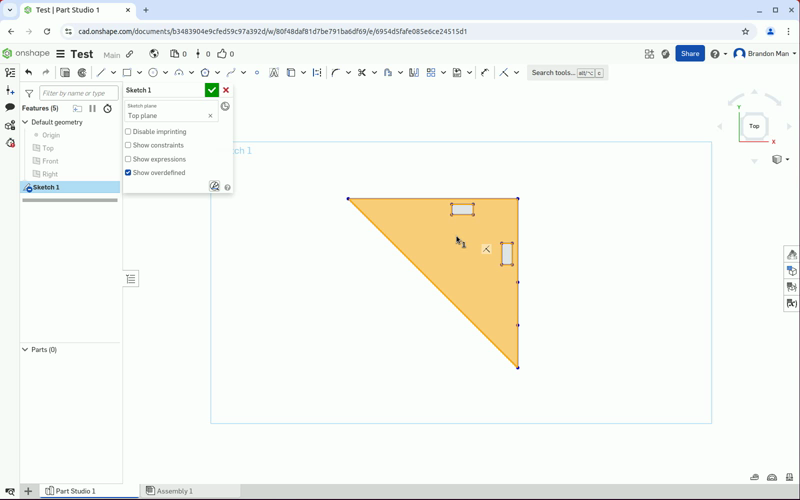
mouse_move(73, 352)
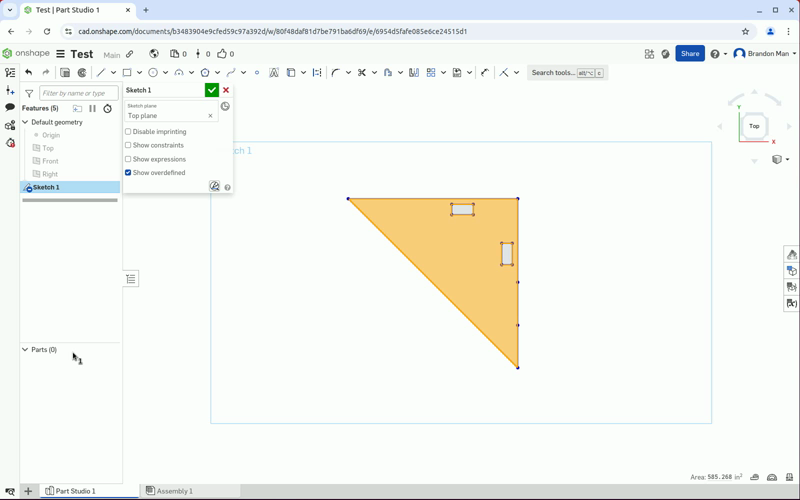
key(shift+y)
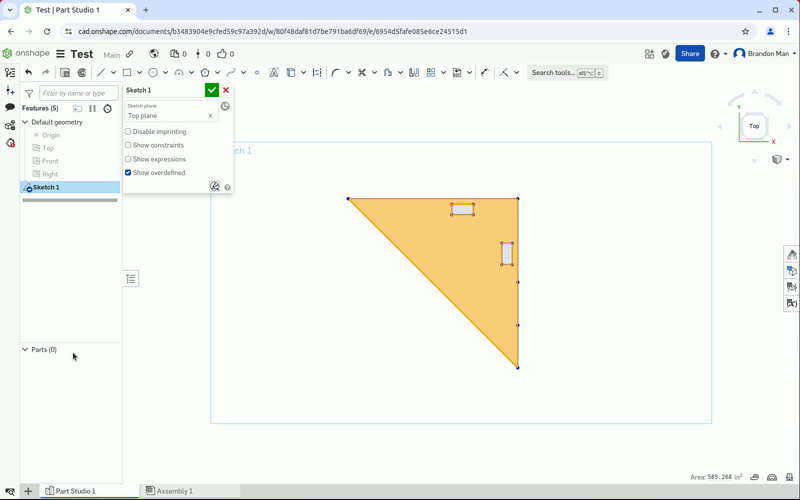
key(shift+e)
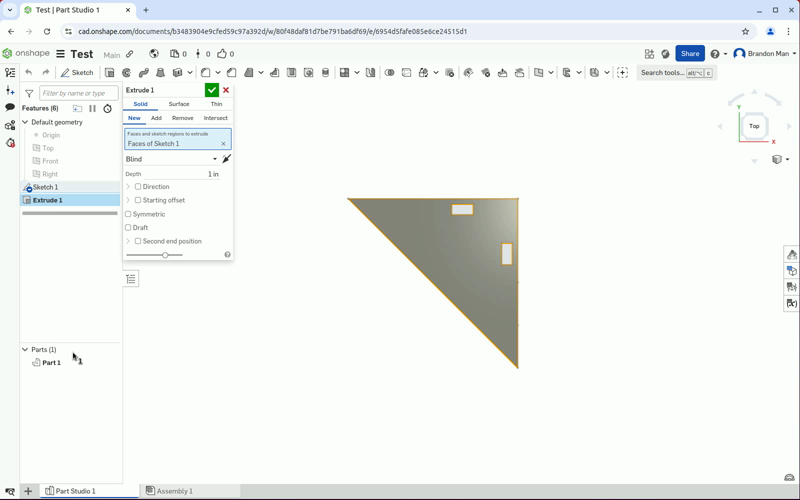
mouse_move(143, 106)
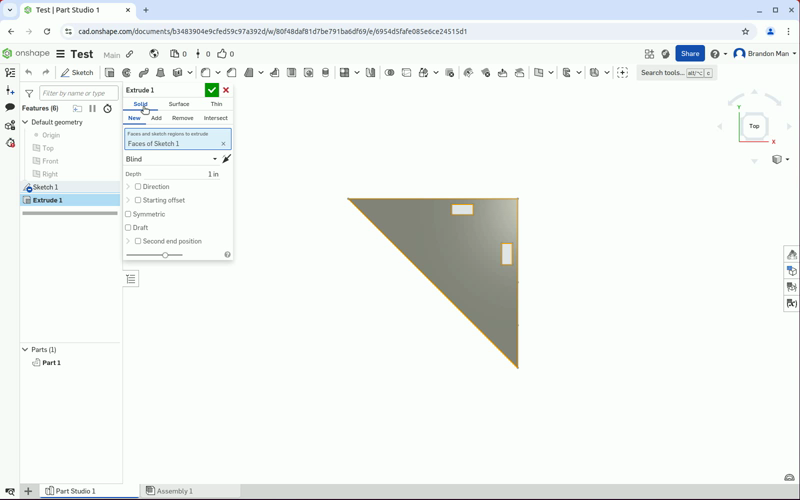
click(143, 106)
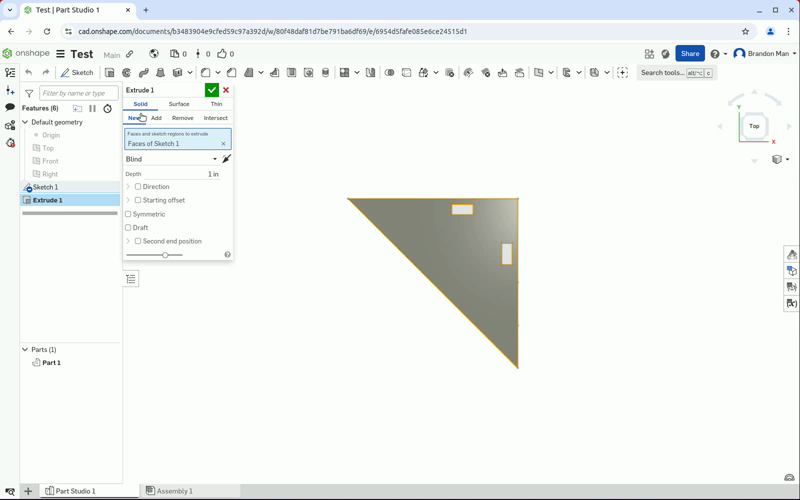
mouse_move(137, 120)
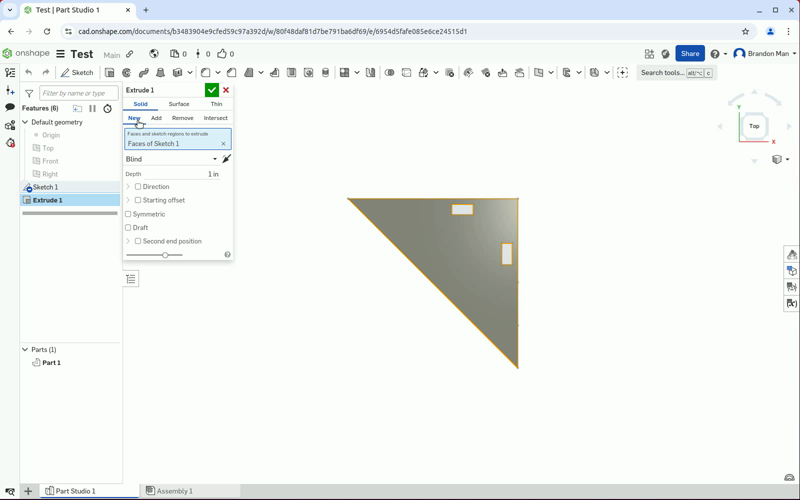
click(137, 120)
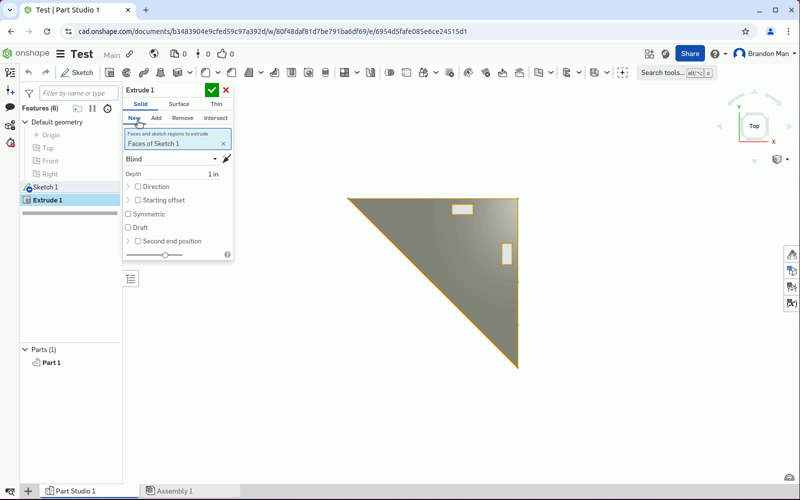
key(tab, 4)
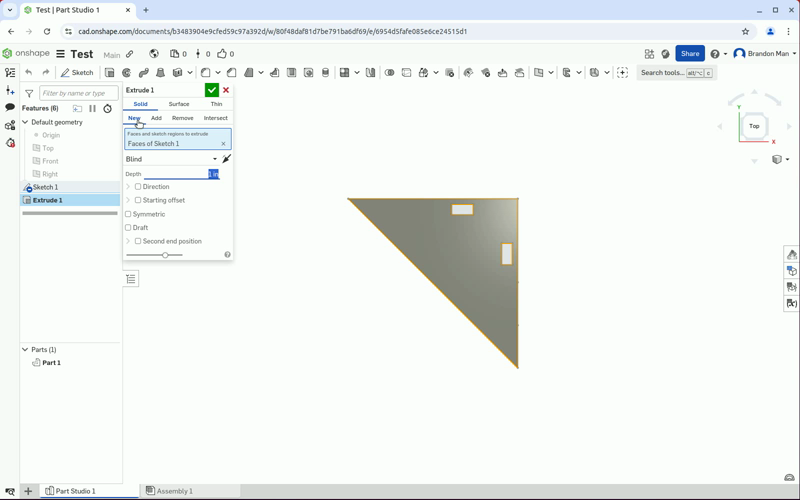
text(1.926)
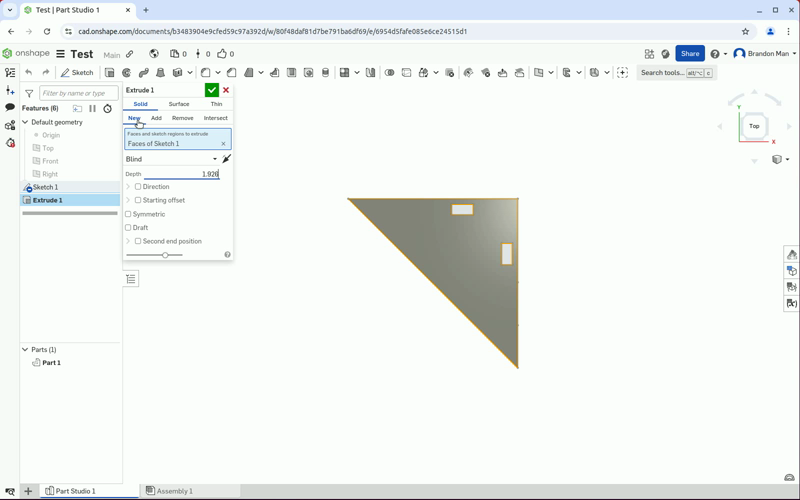
key(enter)
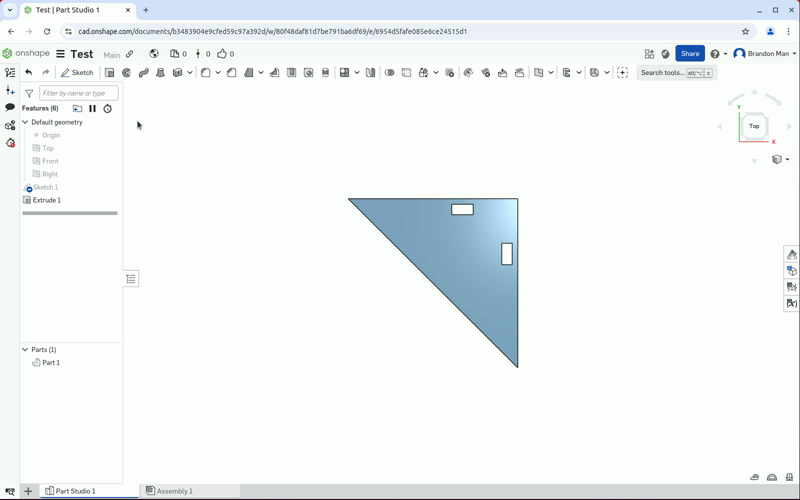
key(shift+h)
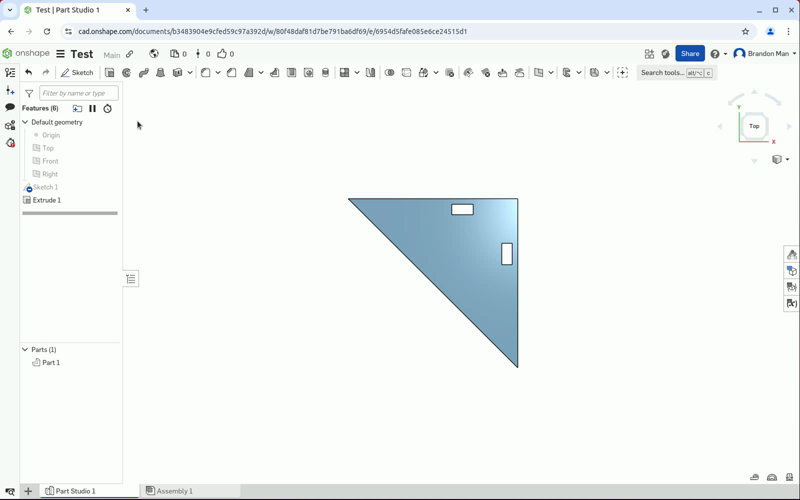
key(shift+h)
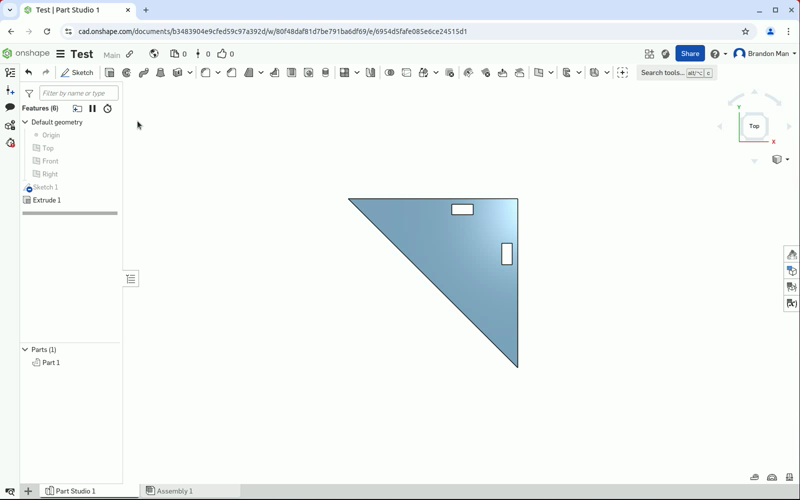
mouse_move(73, 189)
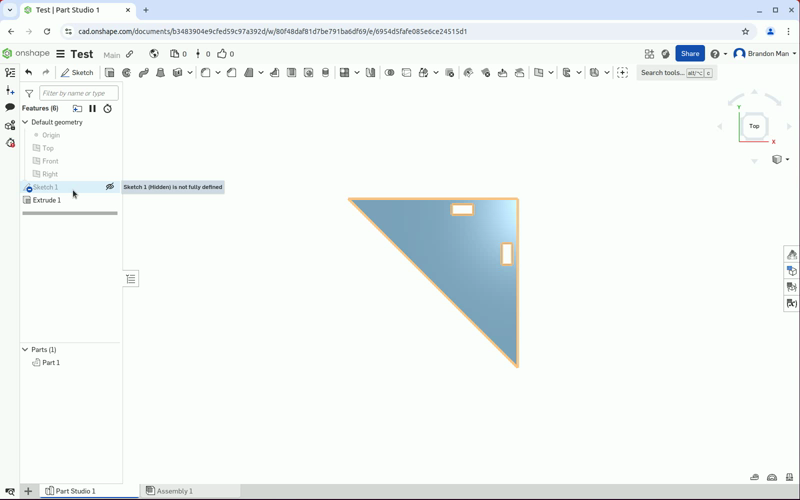
click(73, 189)
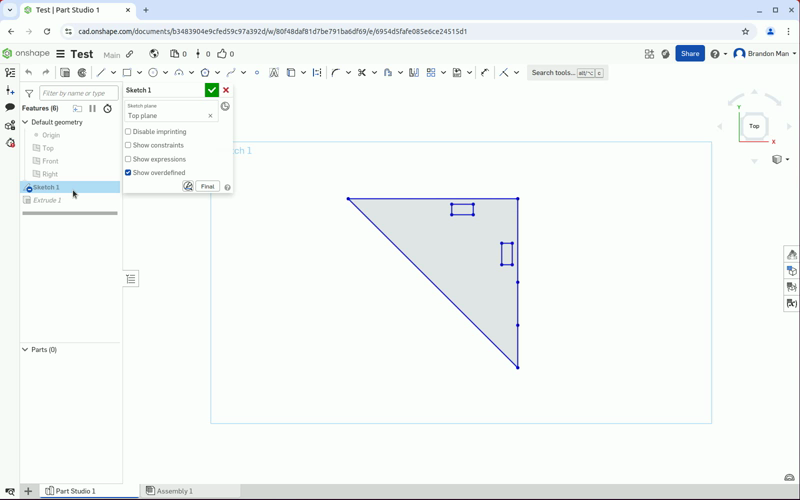
mouse_move(229, 92)
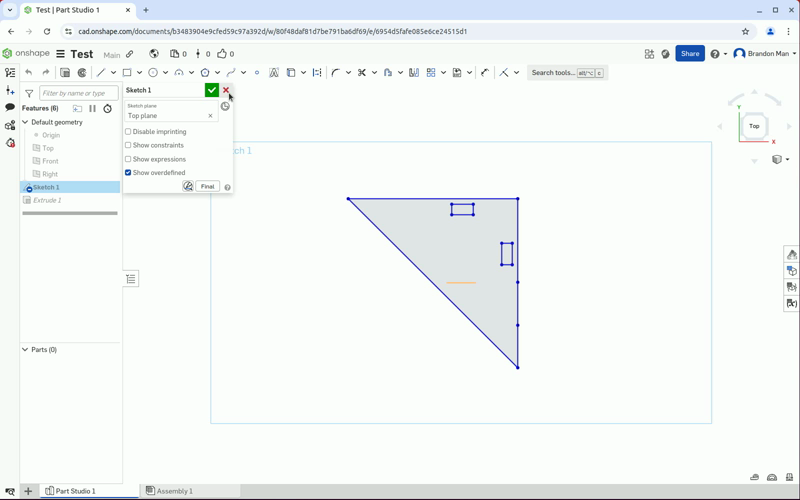
click(229, 92)
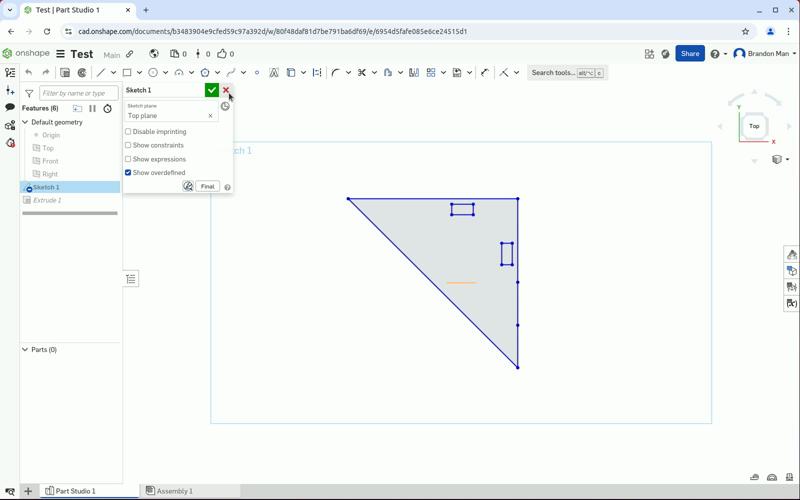
key(shift+s)
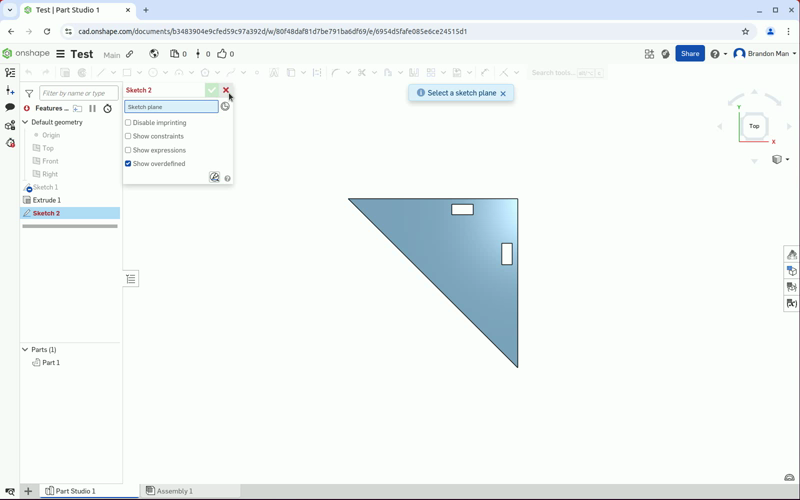
mouse_move(73, 150)
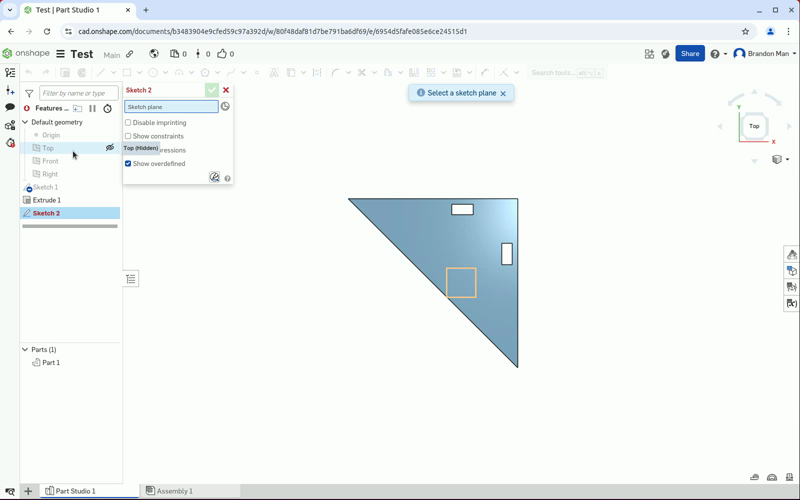
click(73, 150)
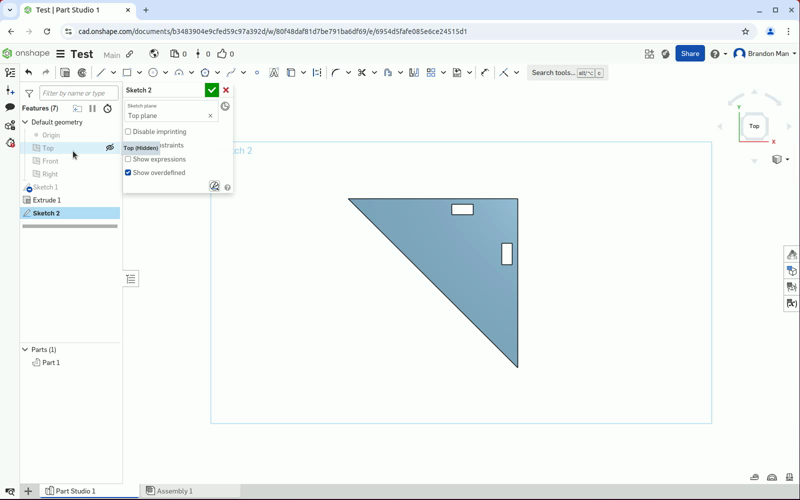
mouse_move(73, 352)
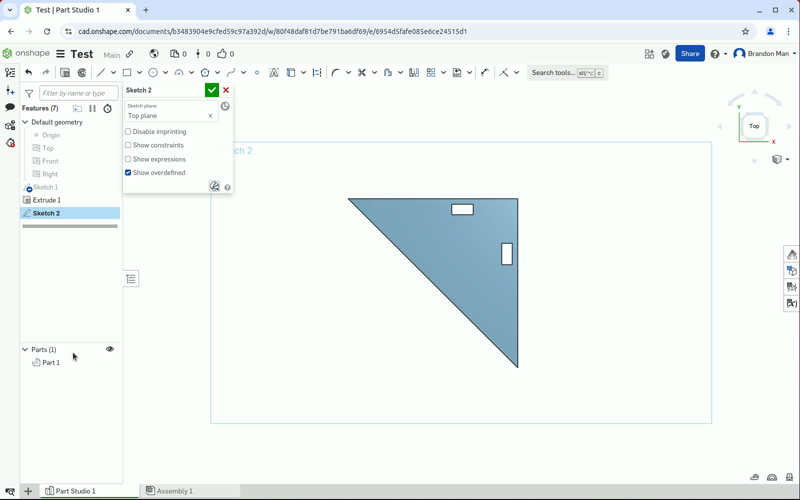
key(y)
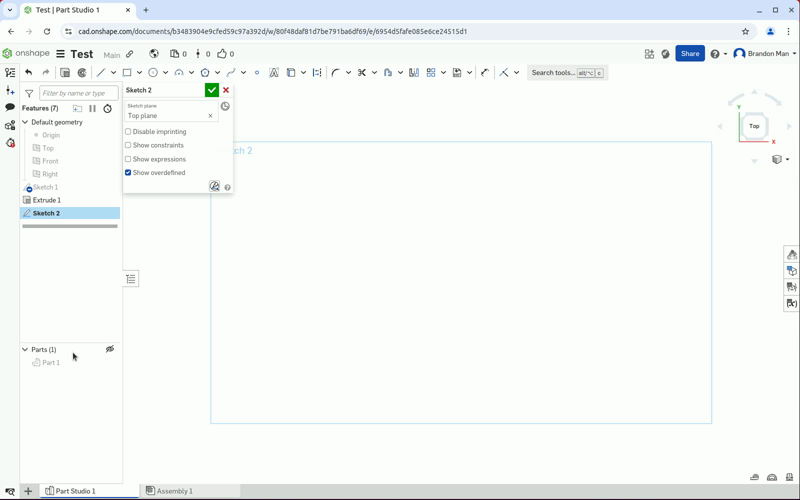
key(l)
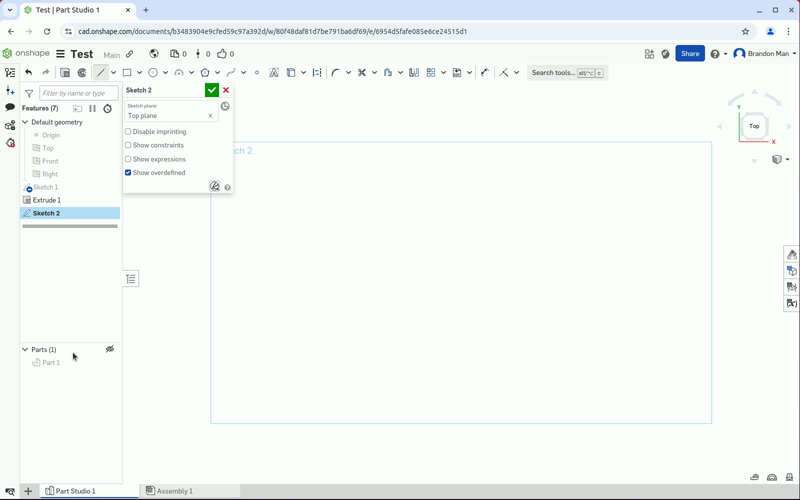
key_down(shift)
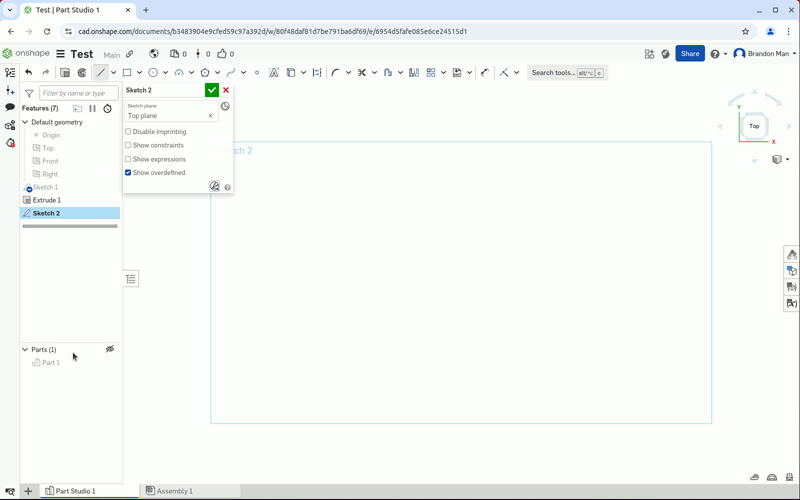
mouse_move(348, 198)
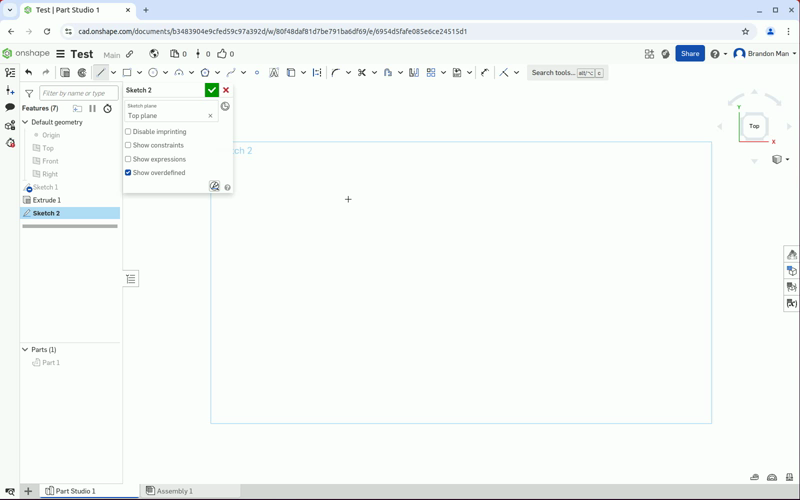
click(348, 198)
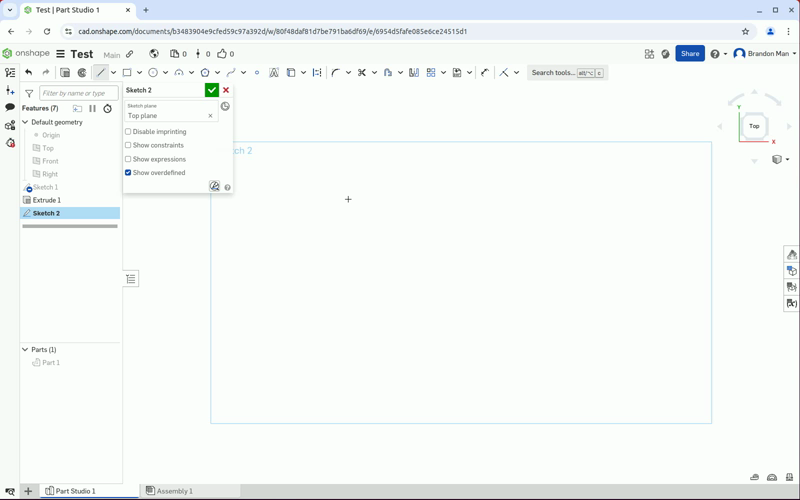
key_up(shift)
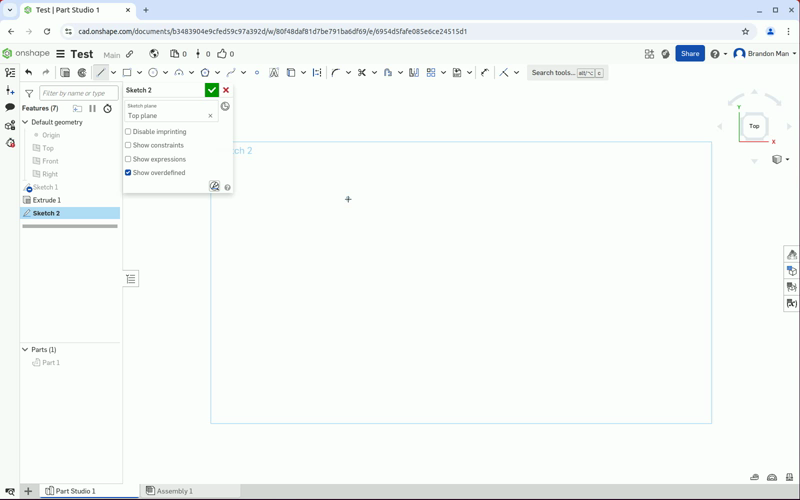
key_down(shift)
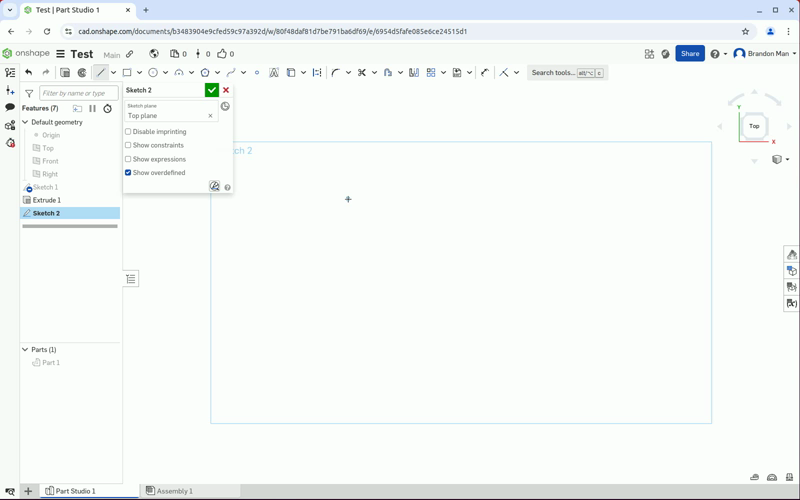
mouse_move(517, 367)
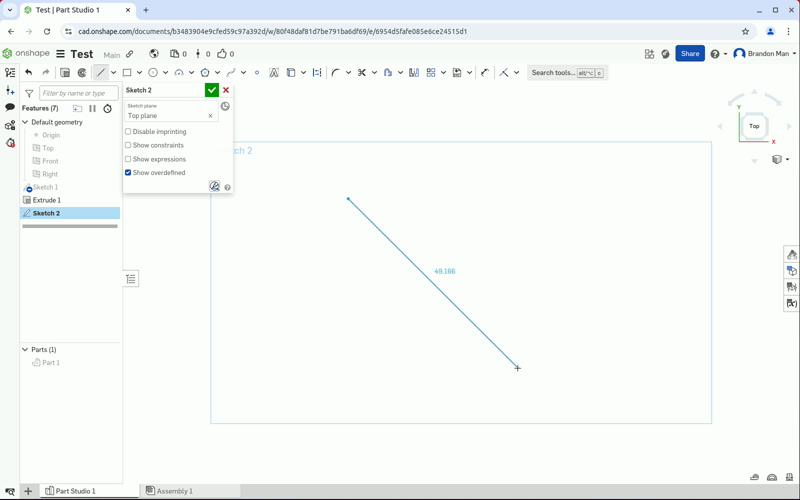
click(517, 367)
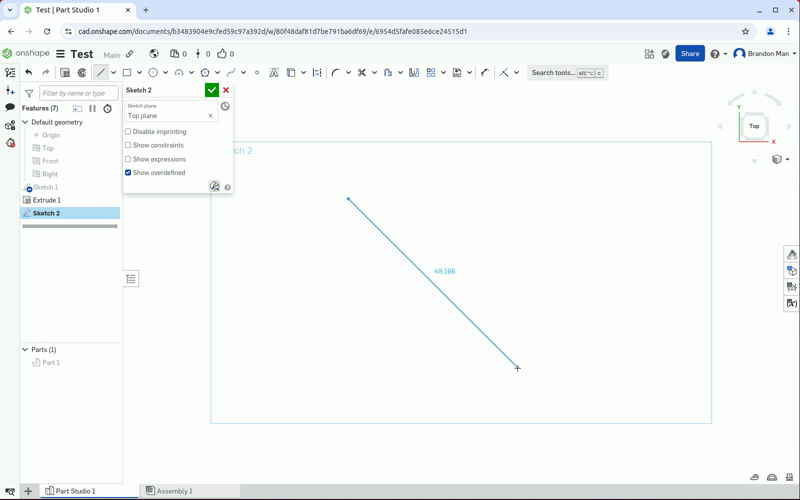
key_up(shift)
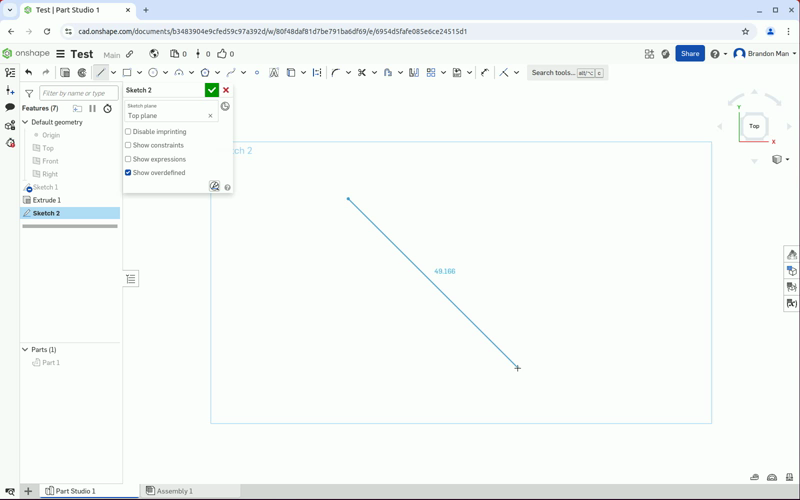
key_down(shift)
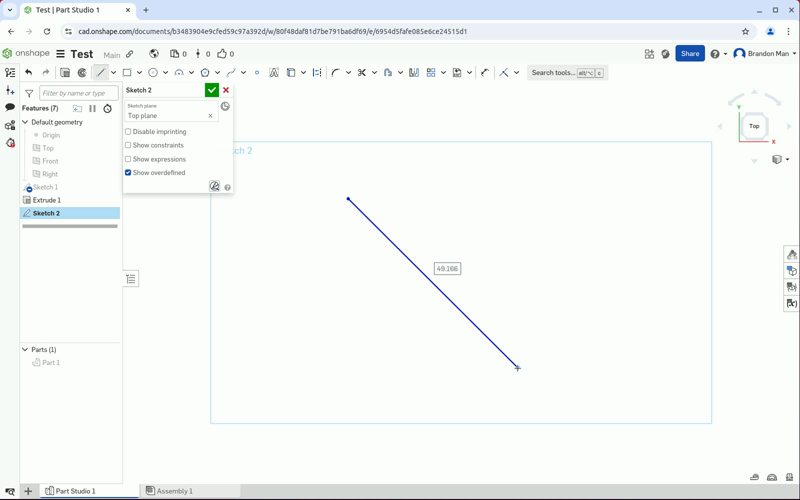
mouse_move(547, 367)
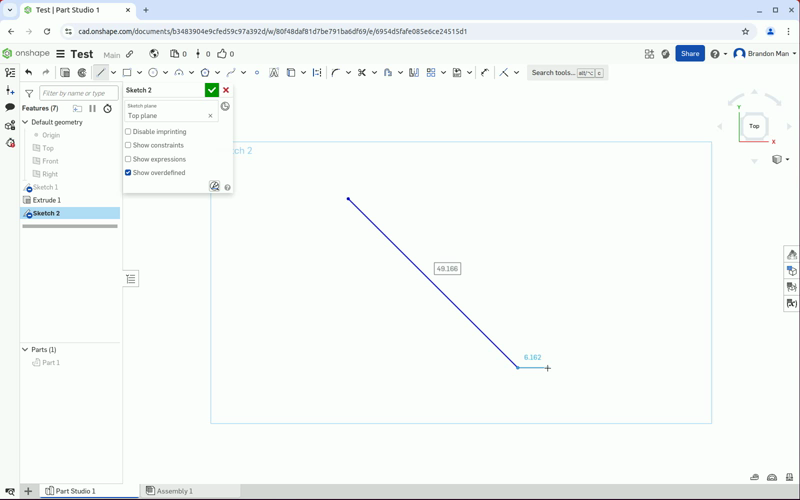
mouse_move(517, 325)
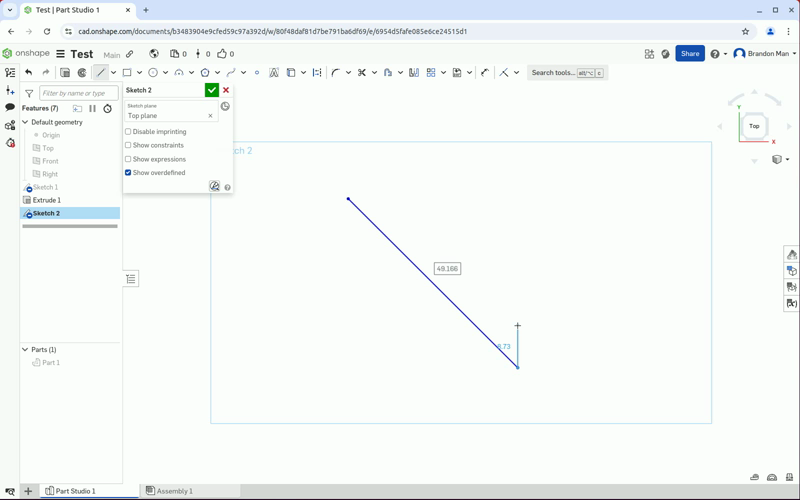
click(517, 325)
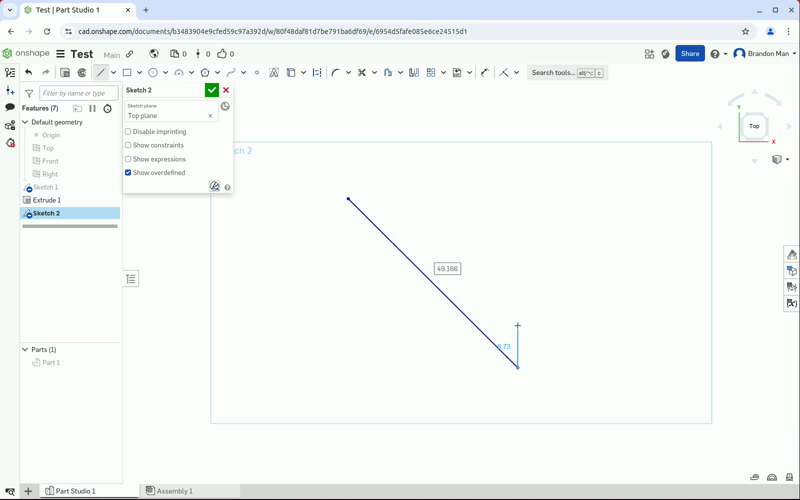
key_up(shift)
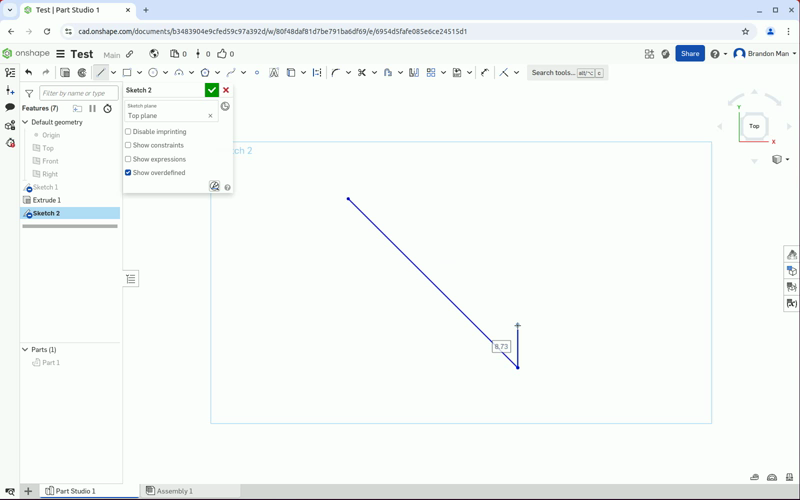
key_down(shift)
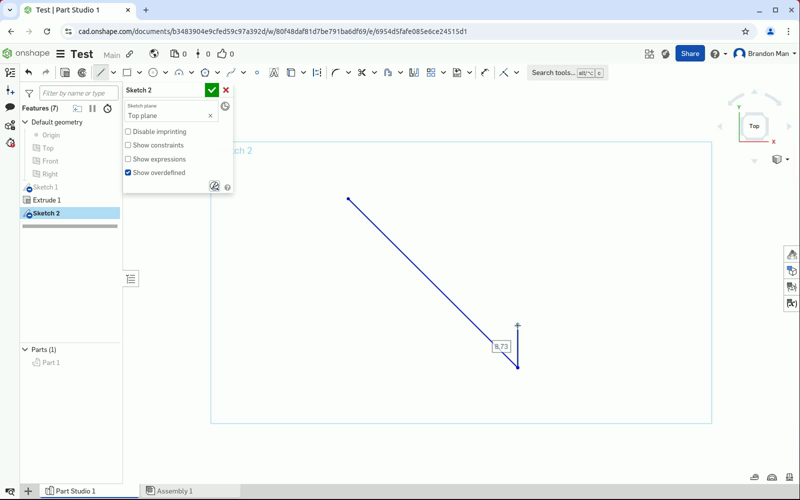
mouse_move(547, 325)
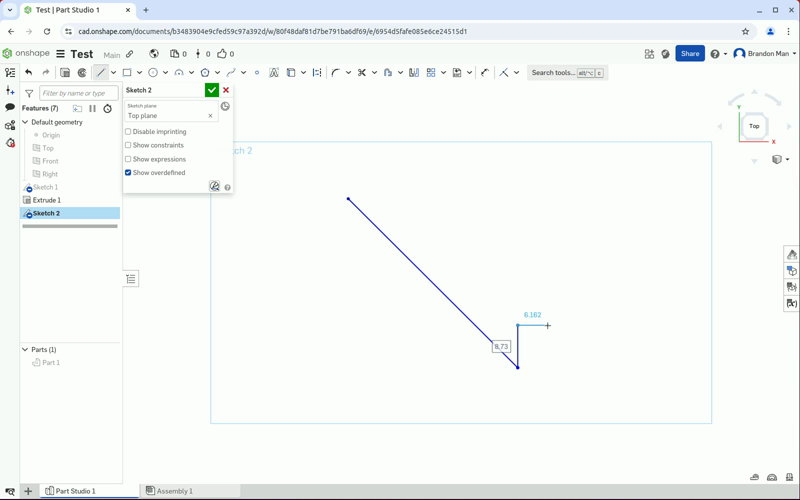
mouse_move(517, 282)
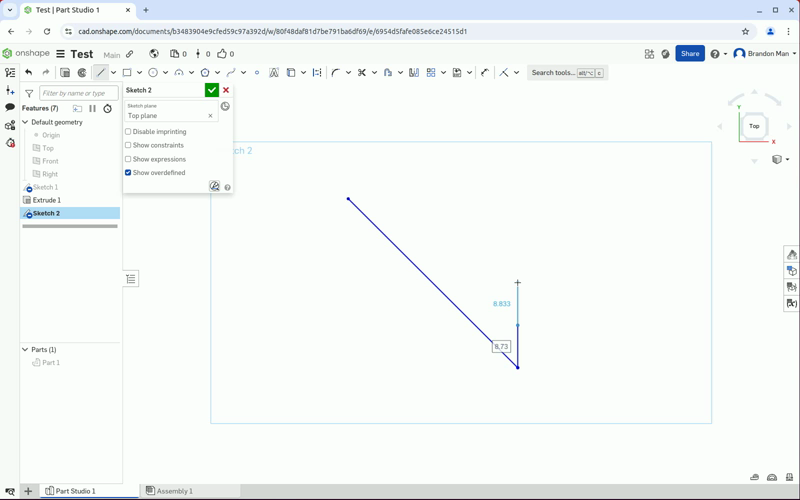
click(517, 282)
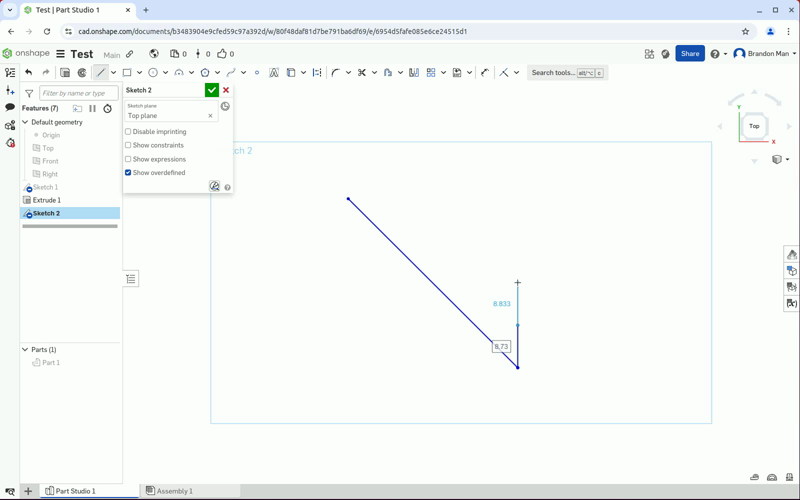
key_up(shift)
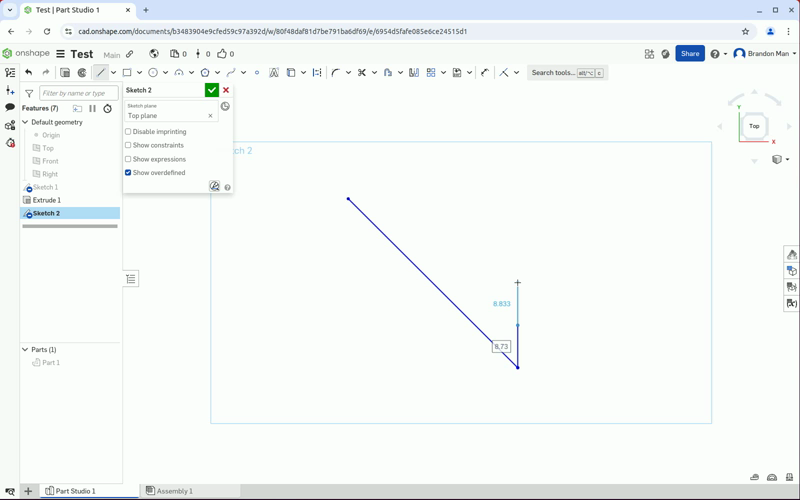
key_down(shift)
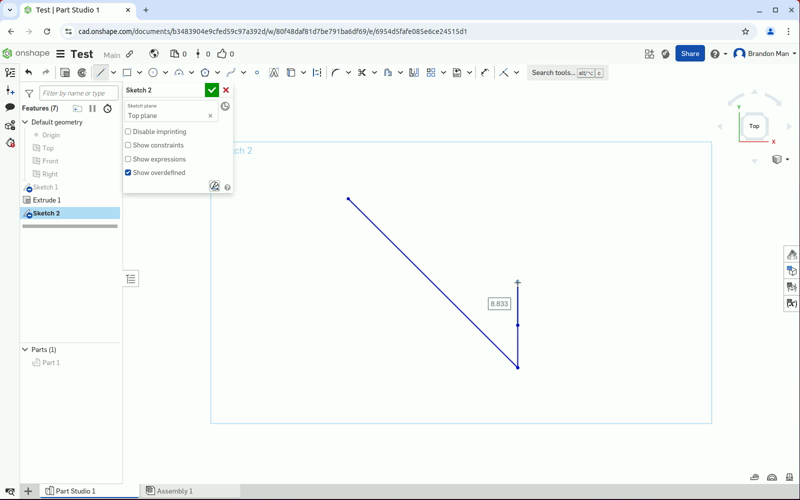
mouse_move(517, 198)
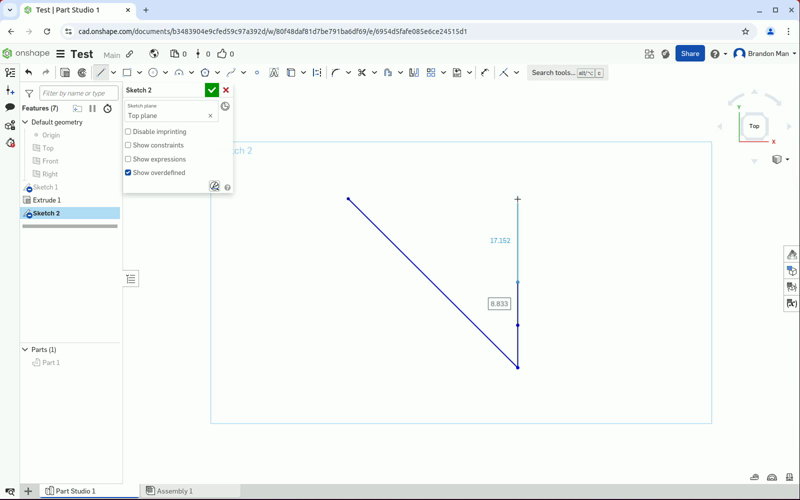
click(517, 198)
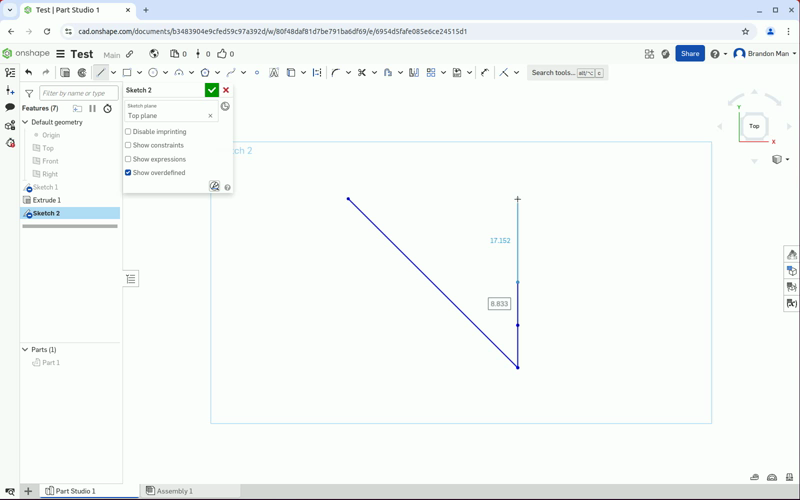
key_up(shift)
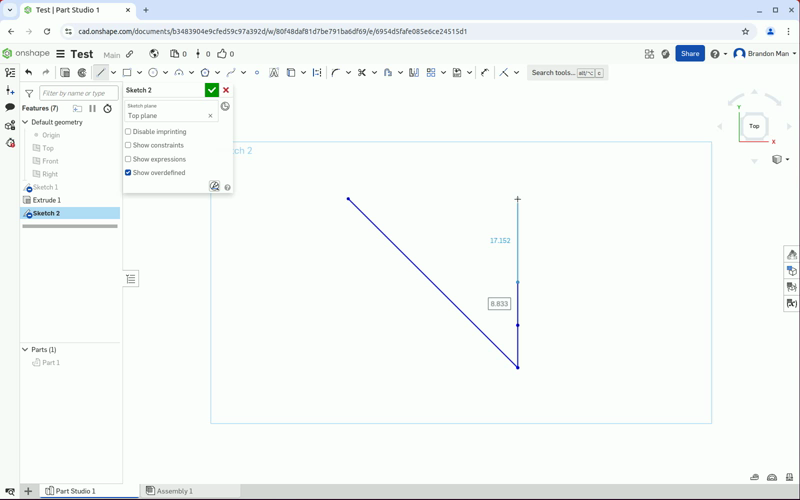
key_down(shift)
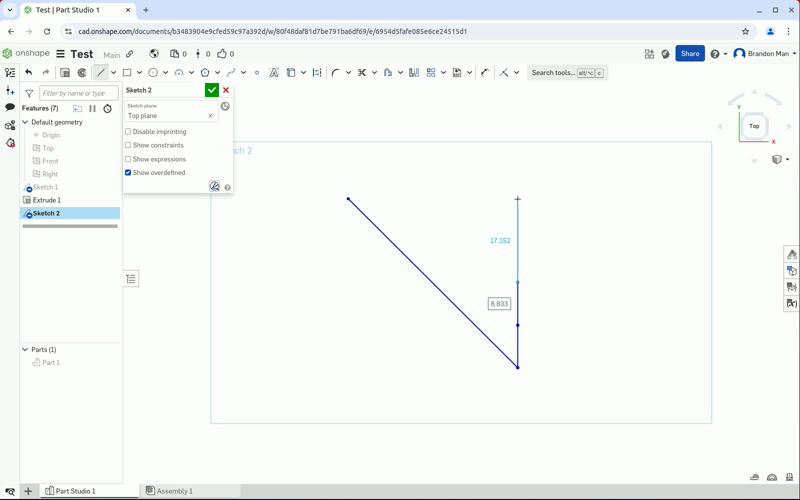
mouse_move(348, 198)
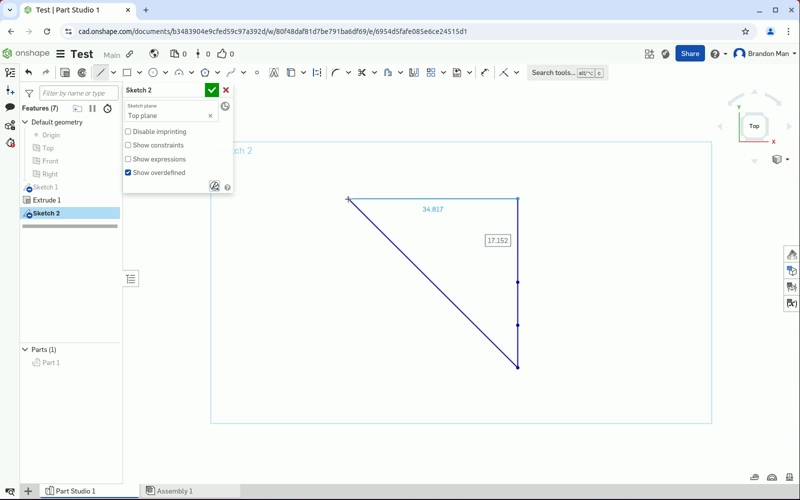
key_up(shift)
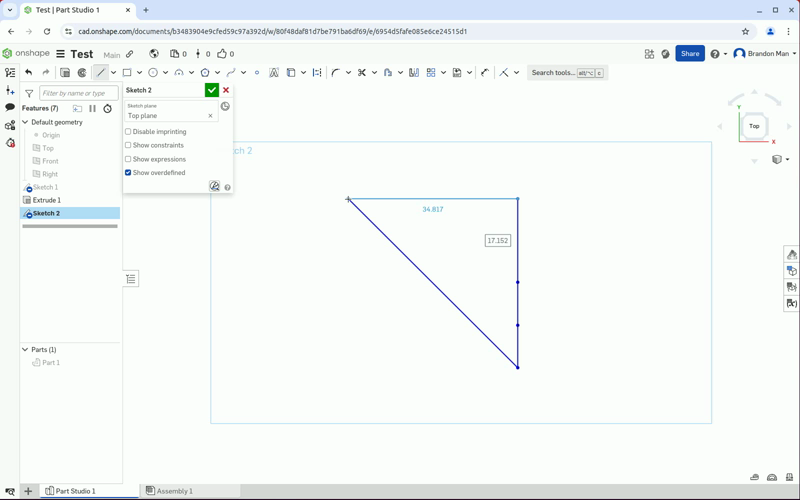
click(348, 198)
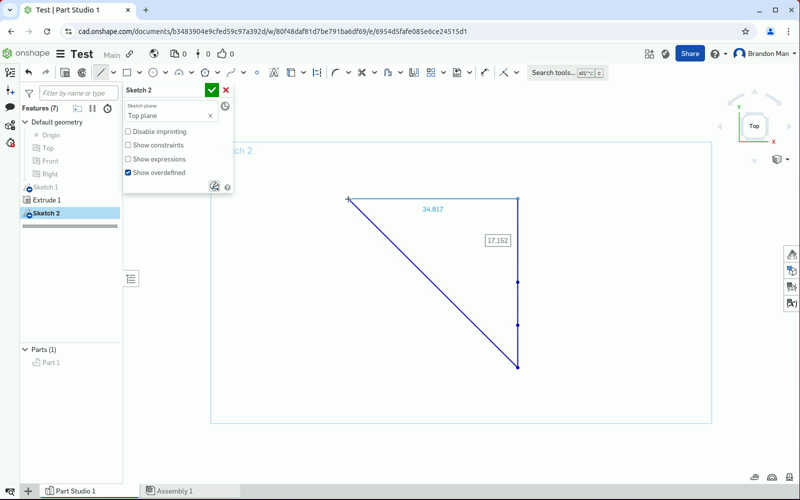
key(esc)
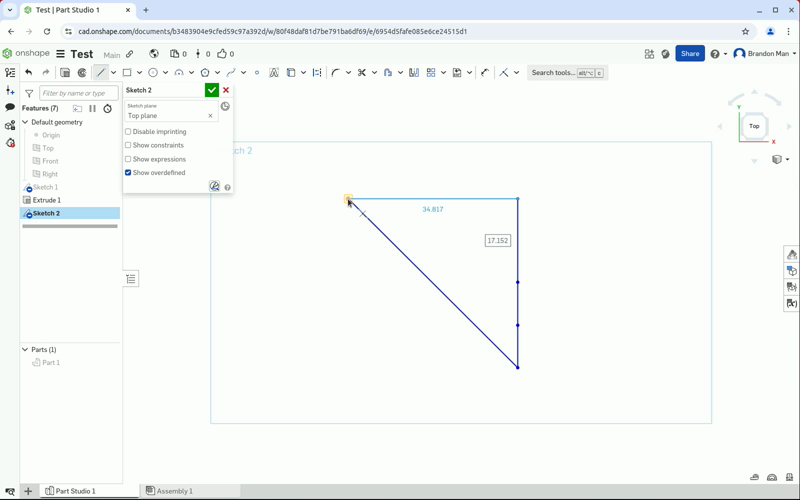
key(l)
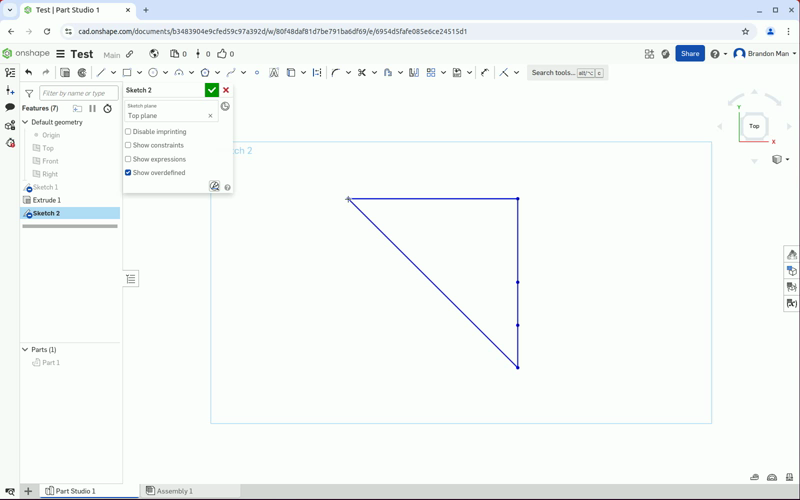
key_down(shift)
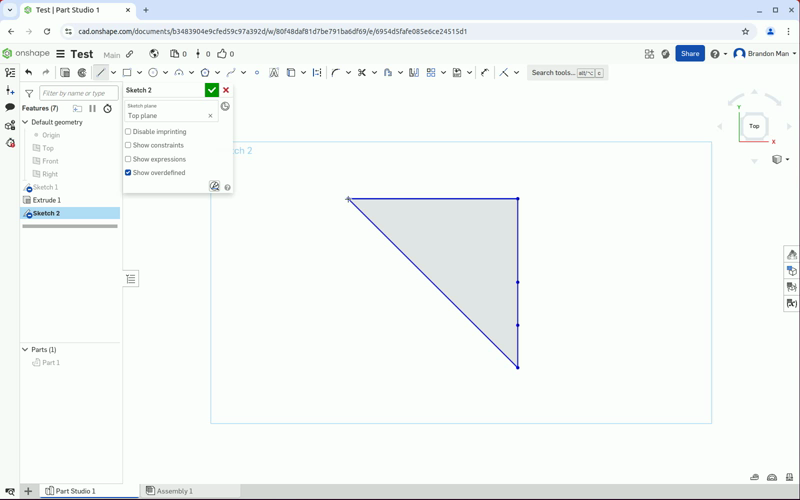
mouse_move(451, 214)
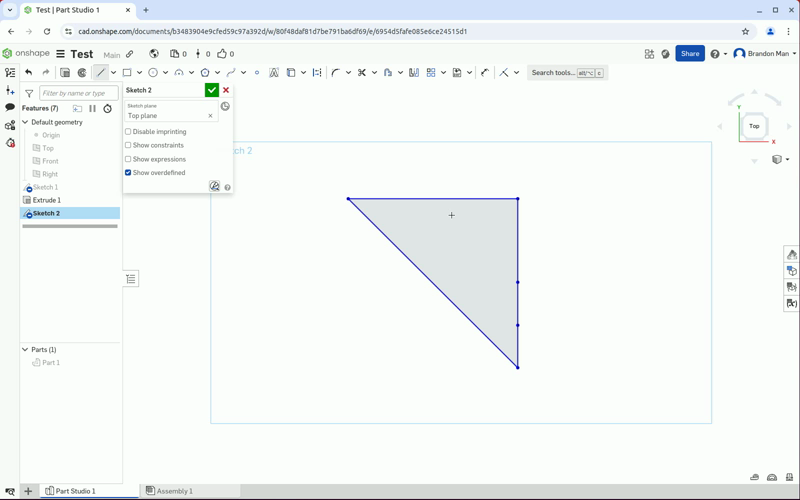
click(451, 214)
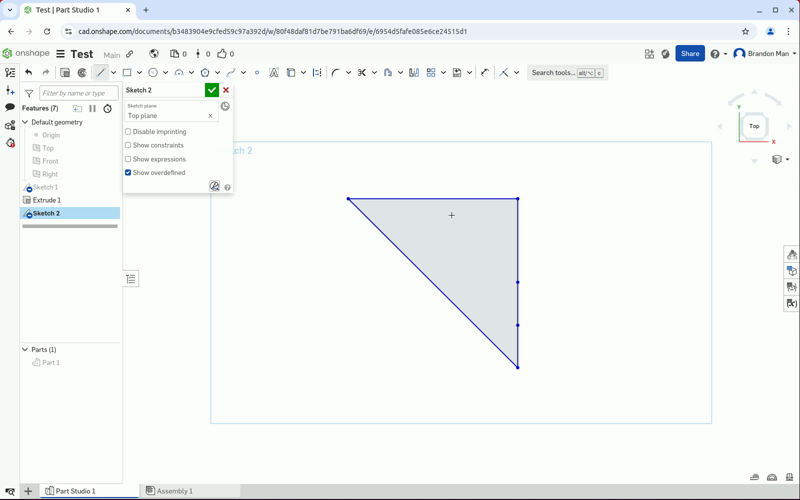
key_up(shift)
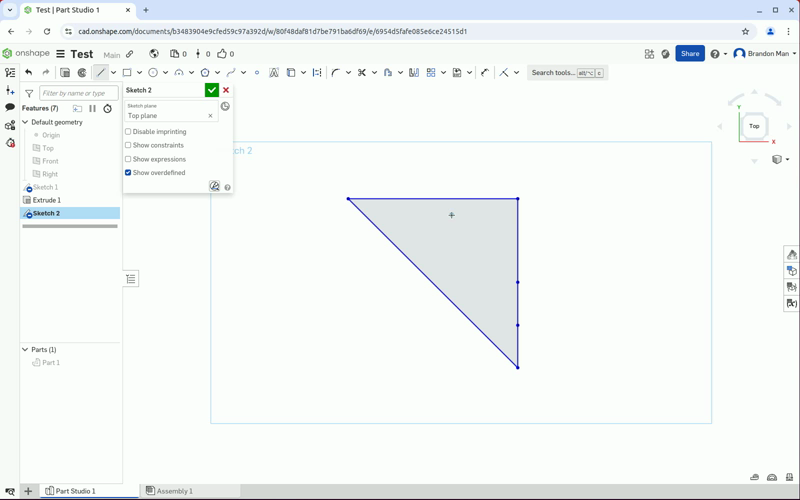
key_down(shift)
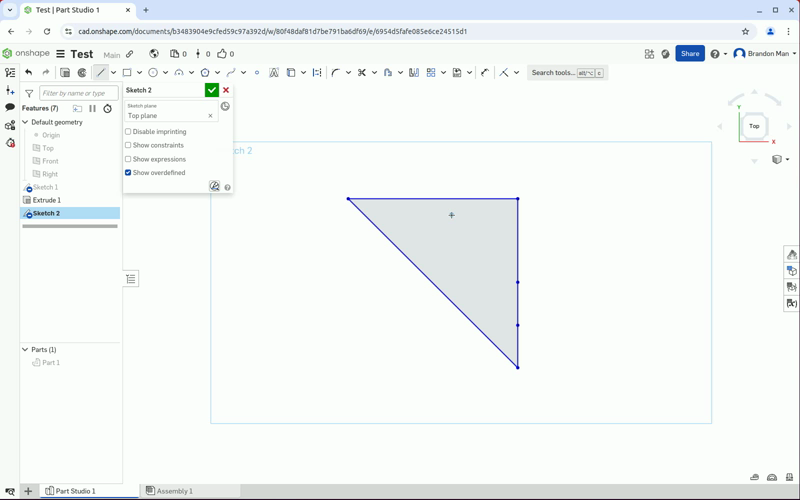
mouse_move(481, 214)
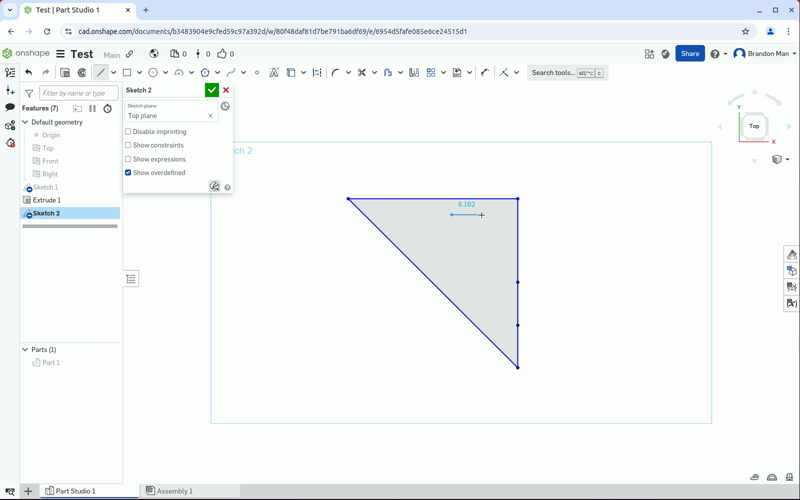
mouse_move(473, 214)
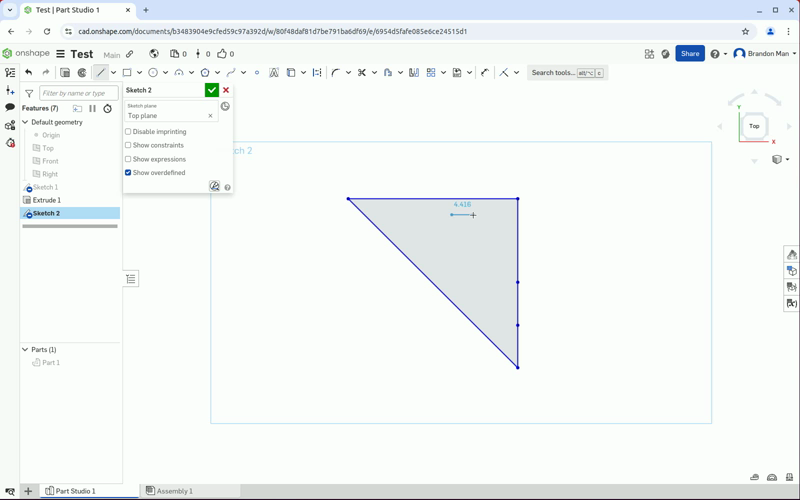
click(473, 214)
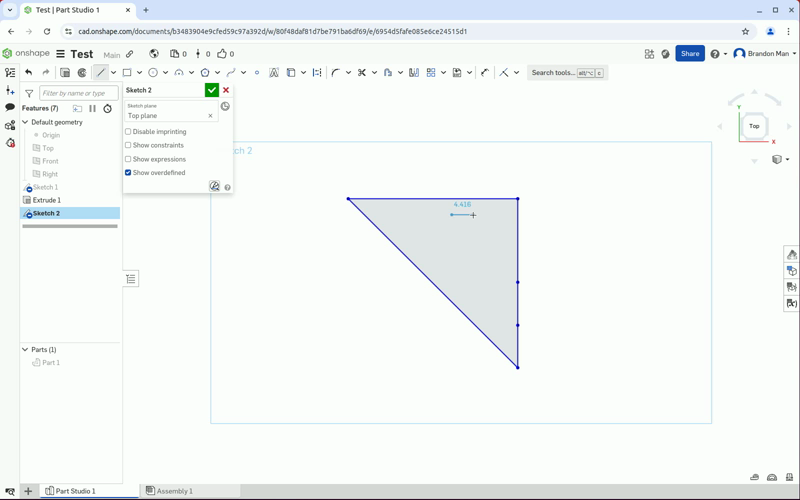
key_up(shift)
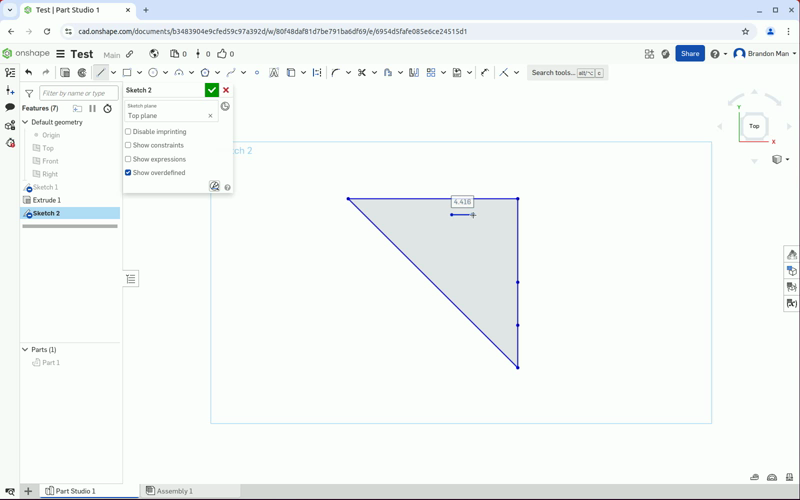
key_down(shift)
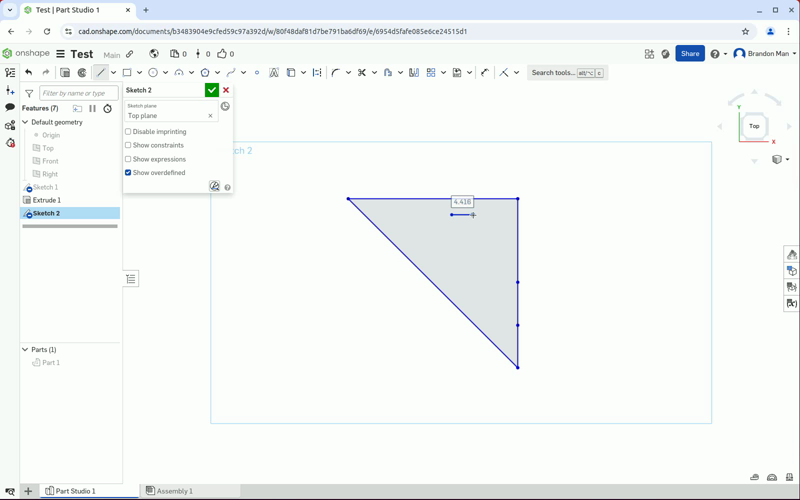
mouse_move(503, 214)
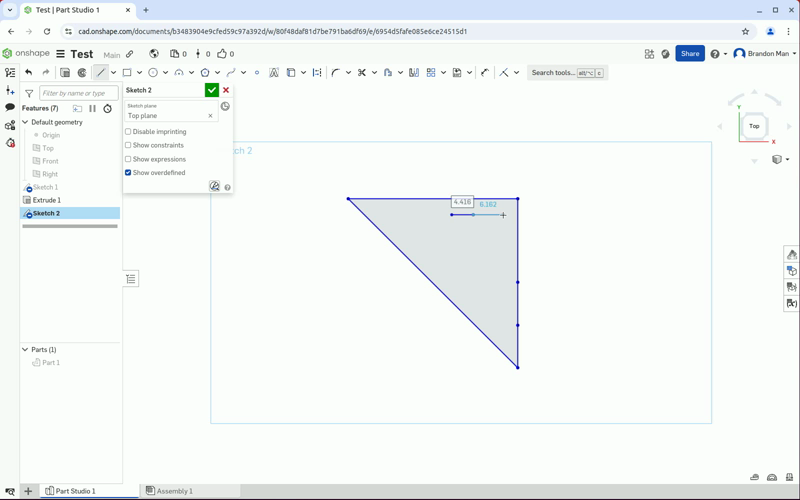
mouse_move(473, 204)
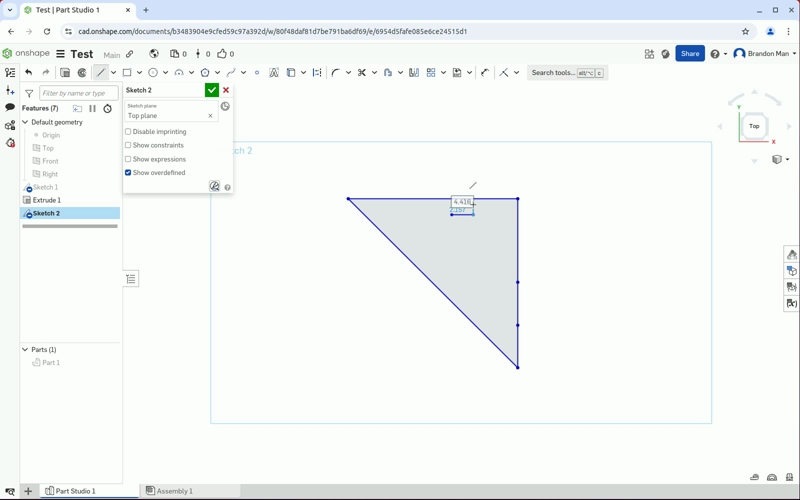
click(473, 204)
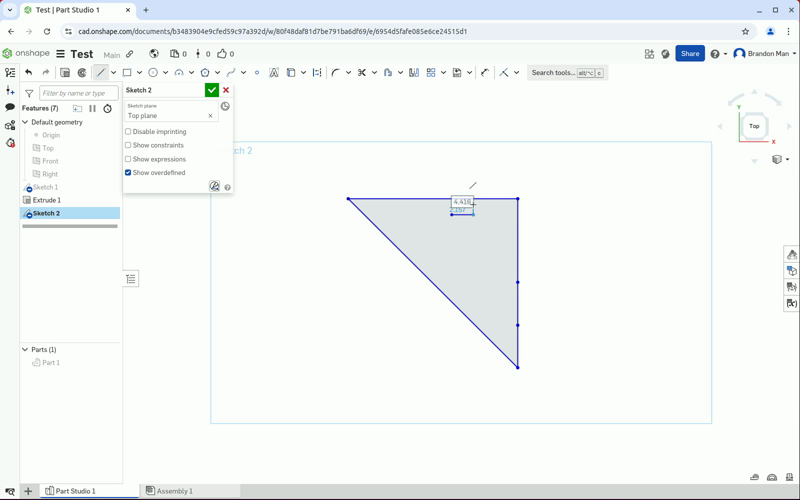
key_up(shift)
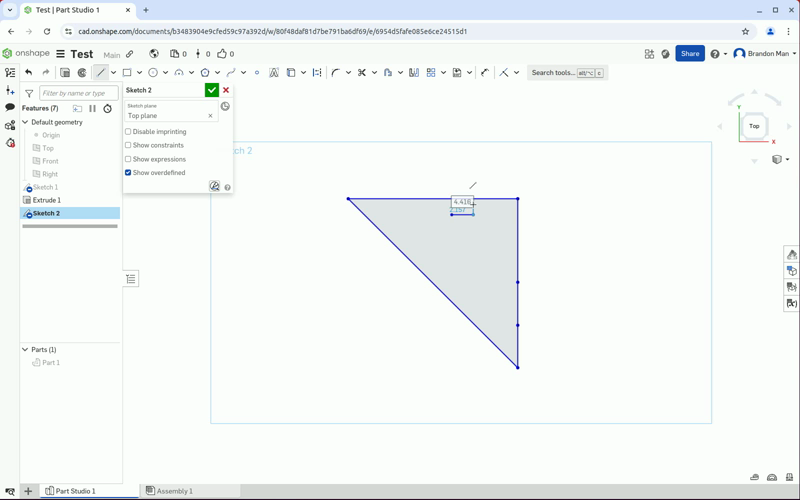
key_down(shift)
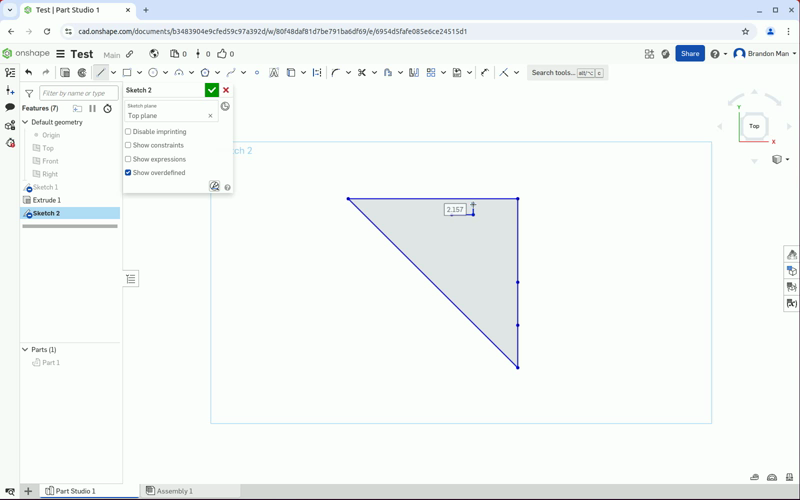
mouse_move(503, 204)
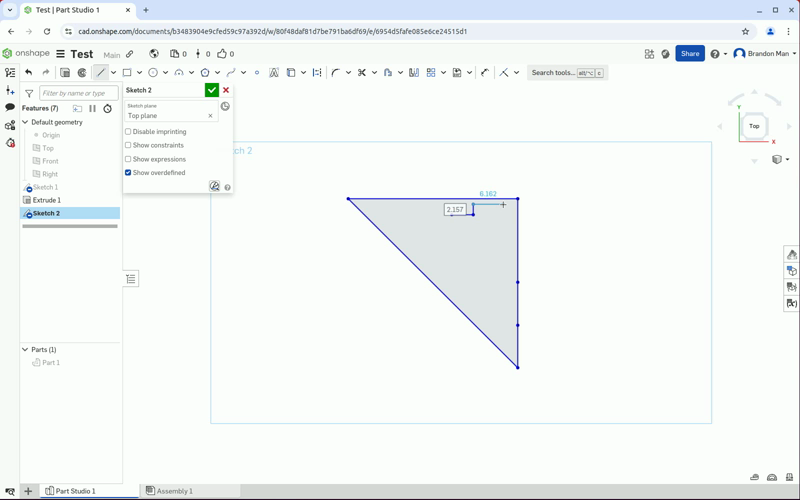
mouse_move(451, 204)
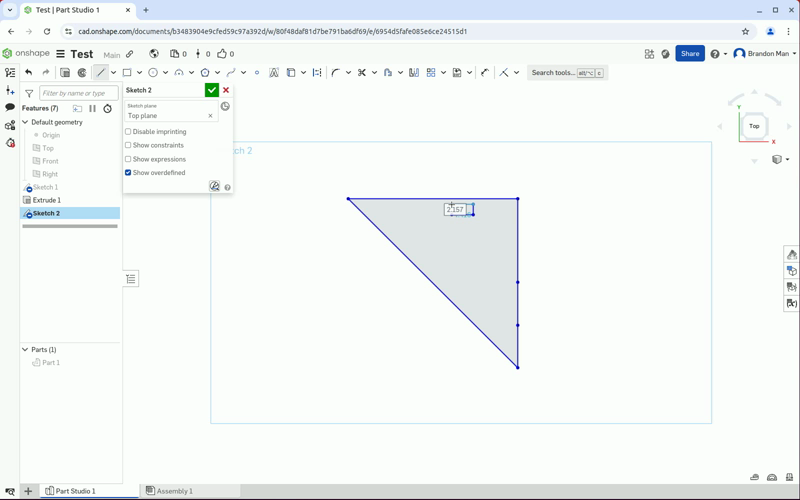
click(451, 204)
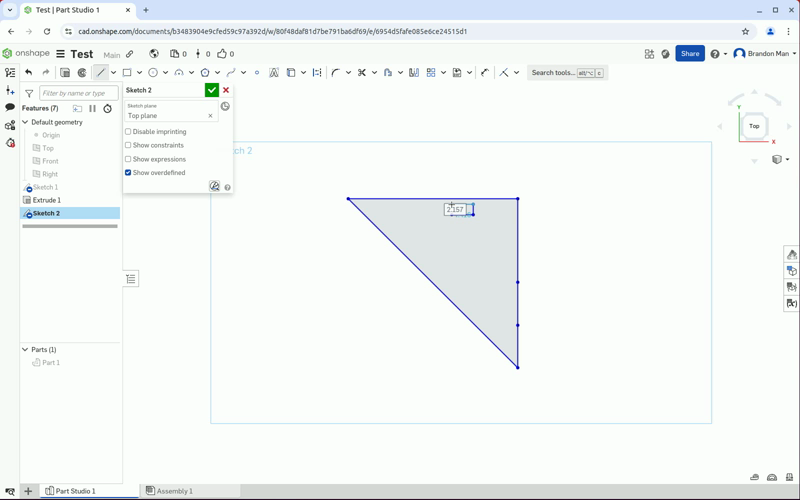
key_up(shift)
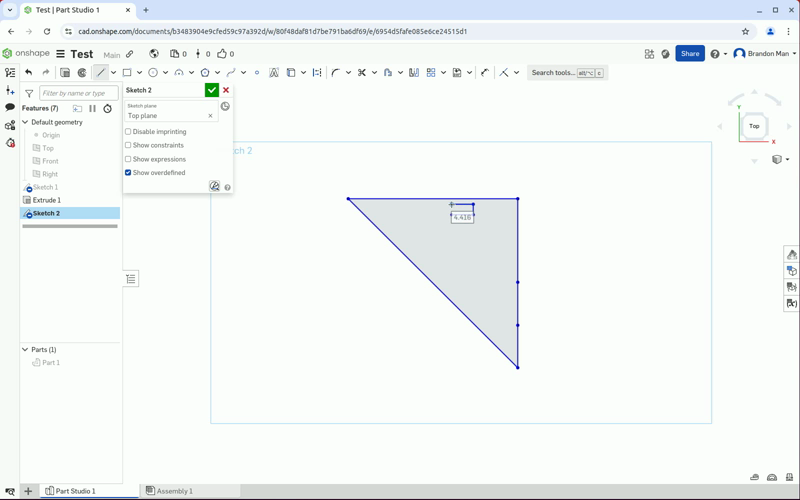
mouse_move(481, 204)
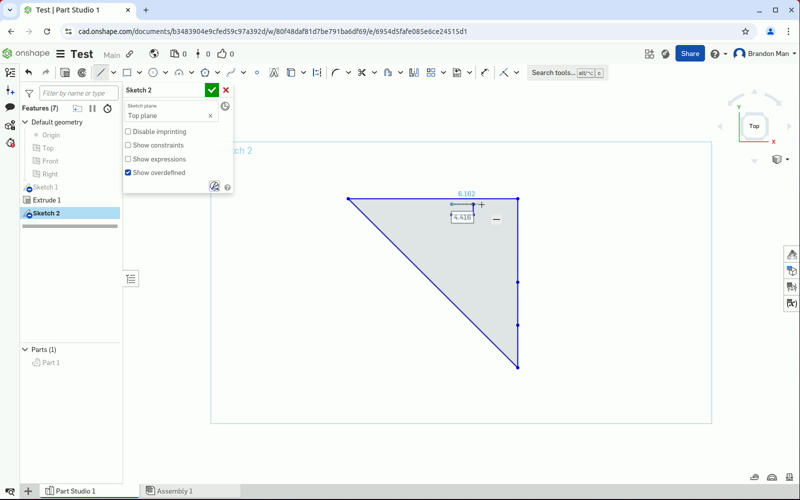
key_down(shift)
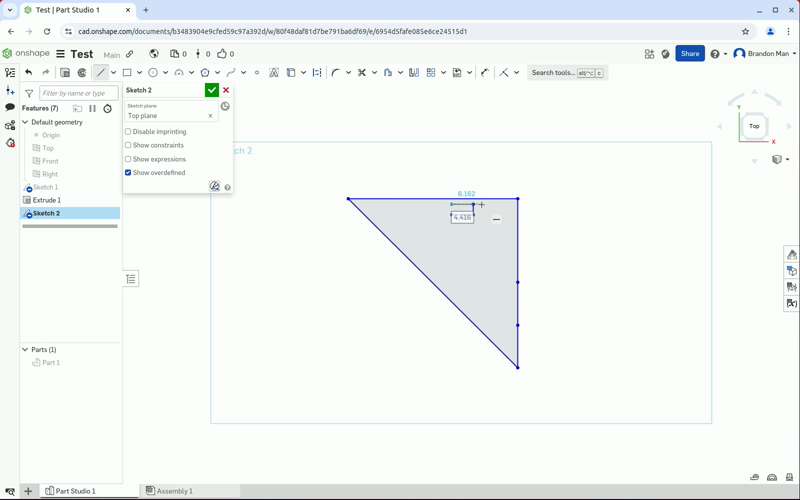
mouse_move(451, 214)
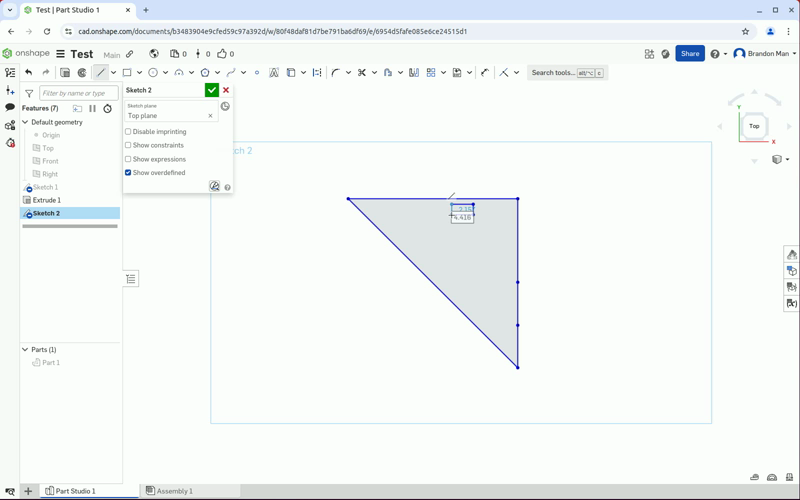
key_up(shift)
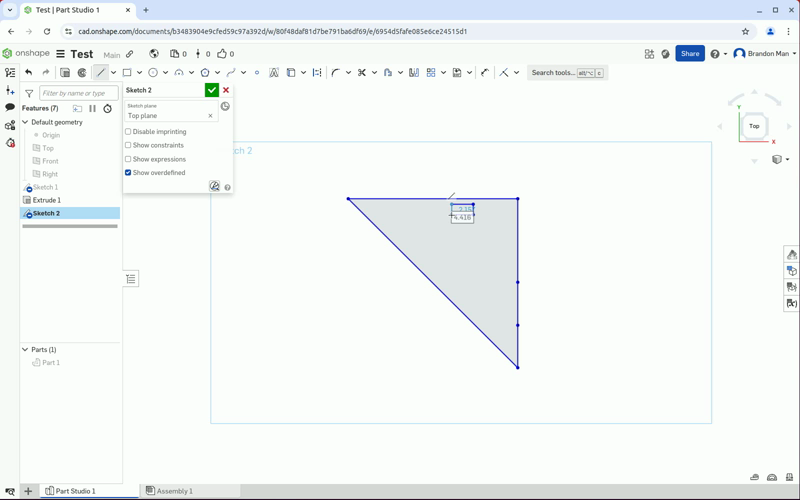
click(451, 214)
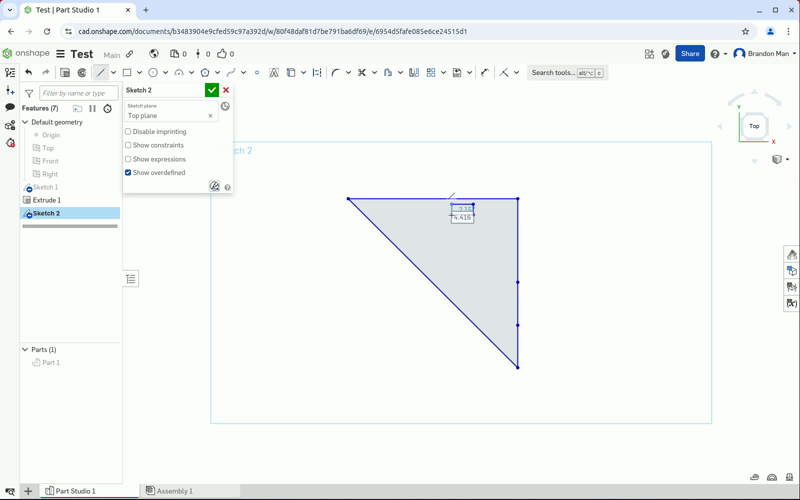
key(esc)
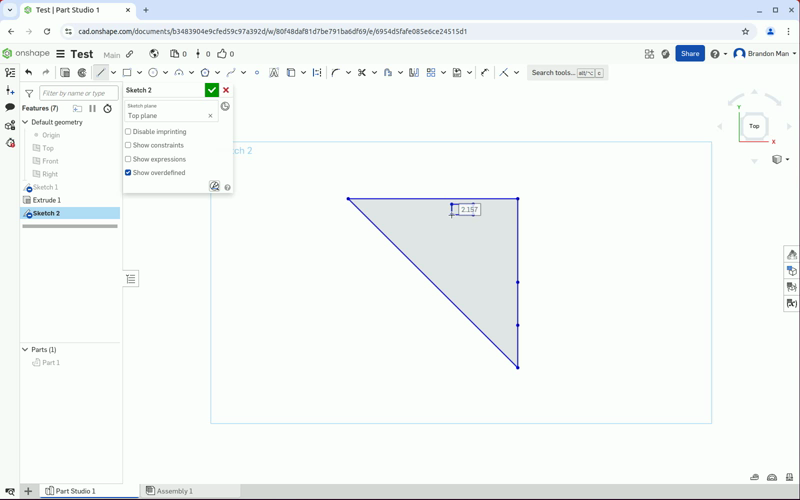
key(l)
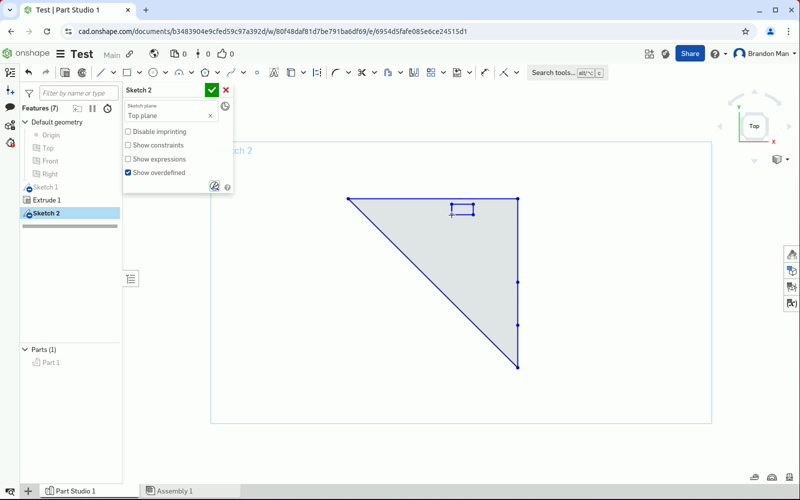
key_down(shift)
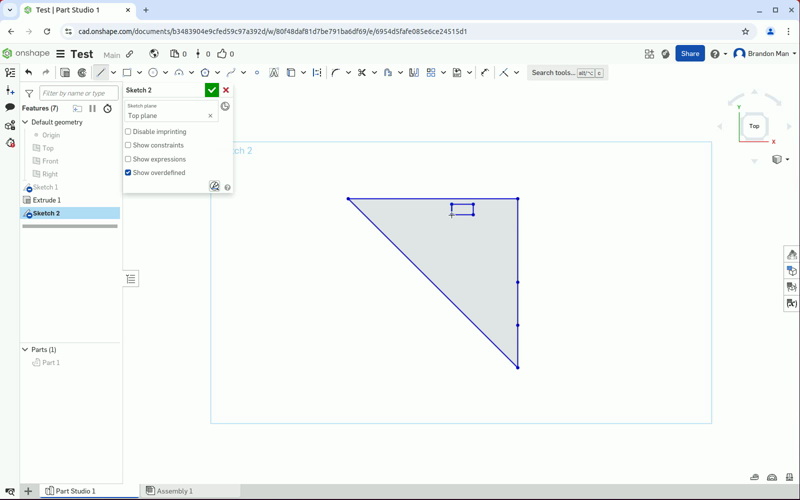
mouse_move(501, 264)
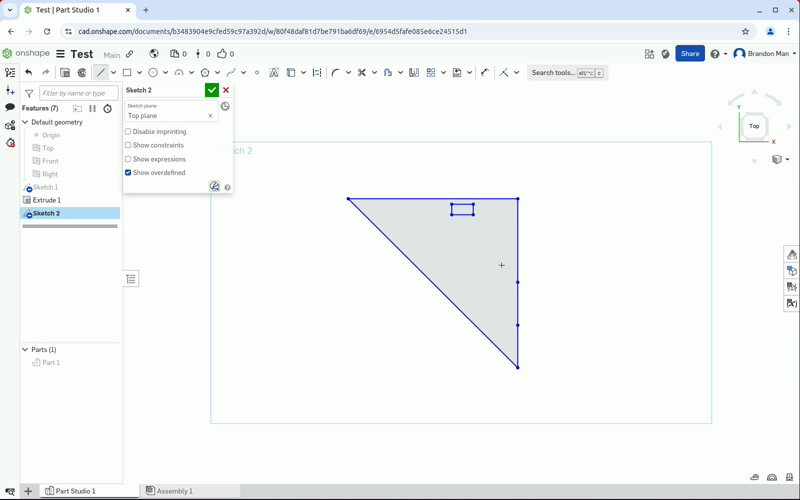
click(501, 264)
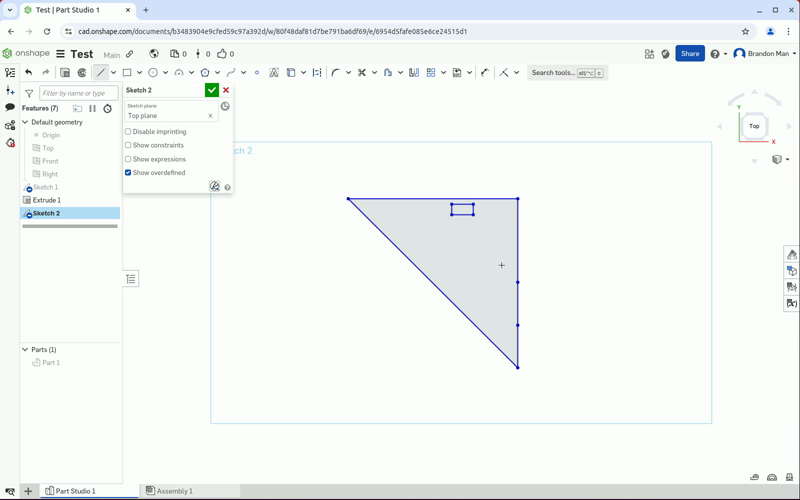
key_up(shift)
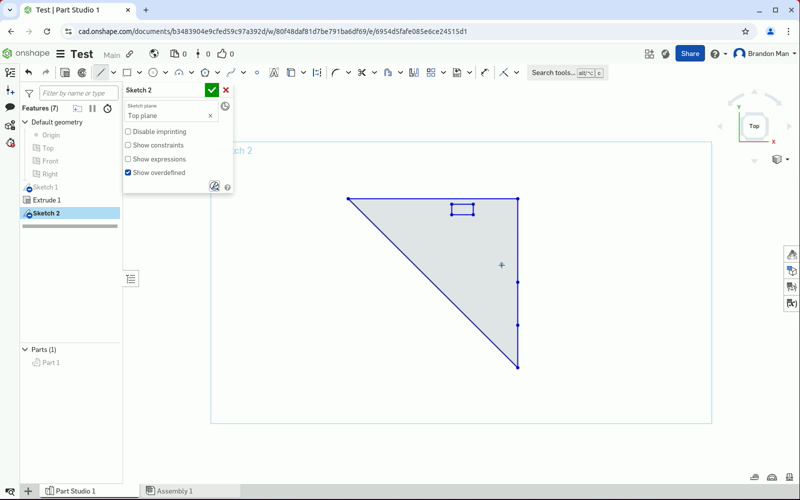
key_down(shift)
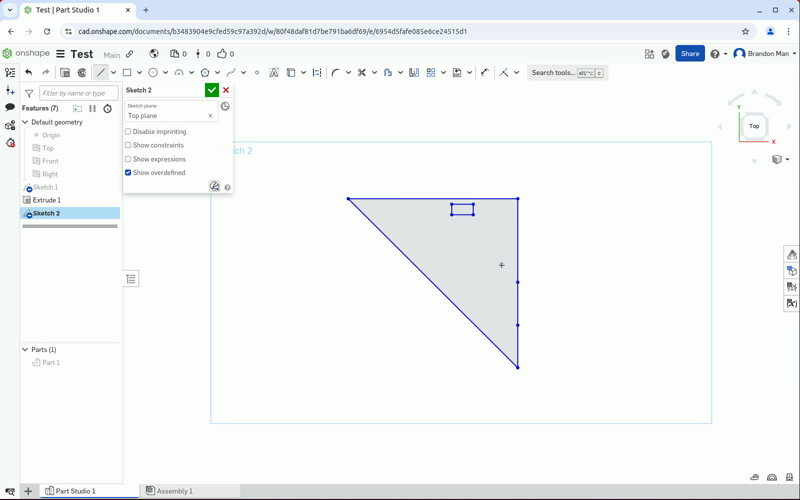
mouse_move(531, 264)
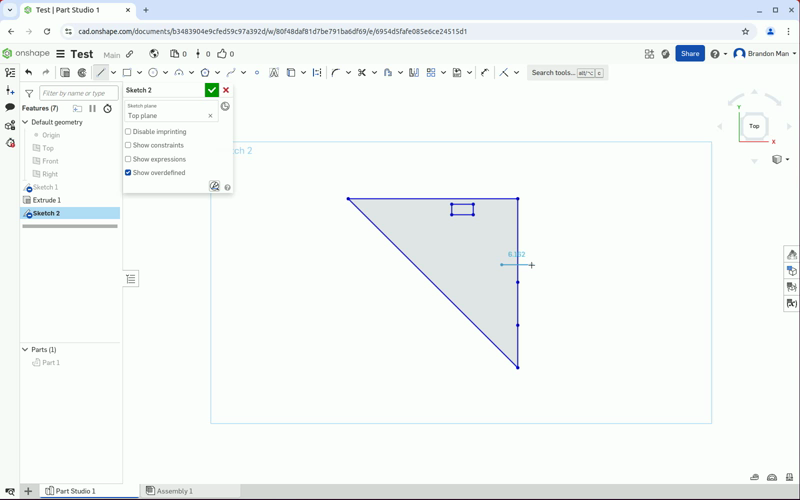
mouse_move(512, 264)
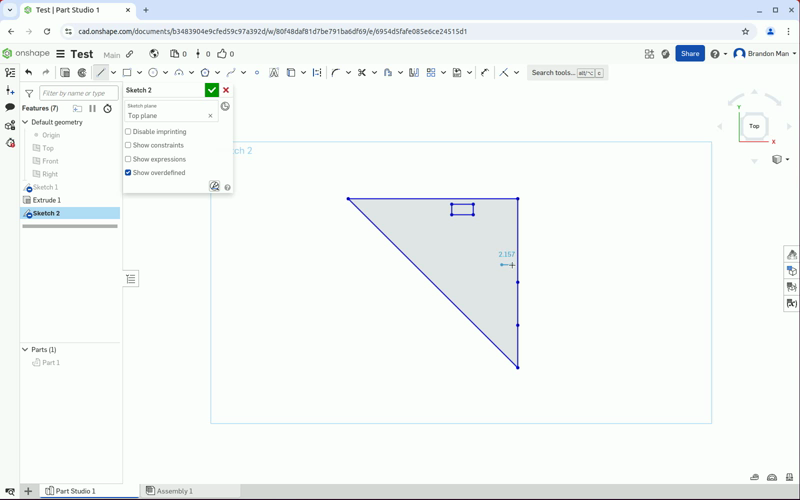
click(512, 264)
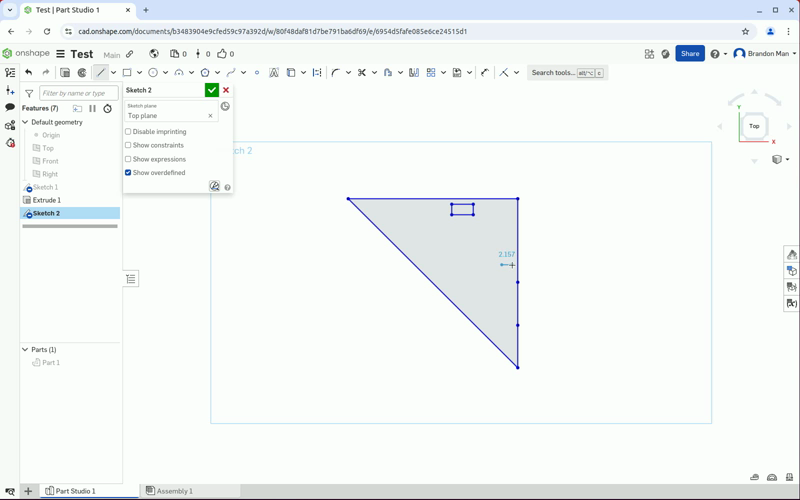
key_up(shift)
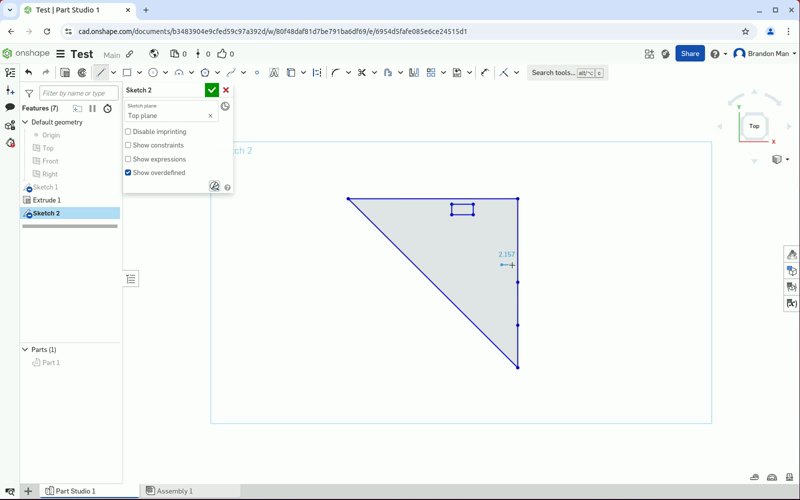
key_down(shift)
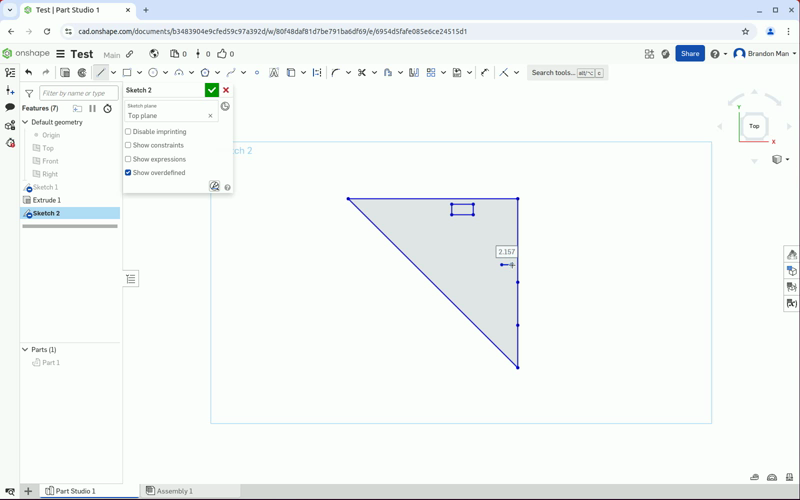
mouse_move(542, 264)
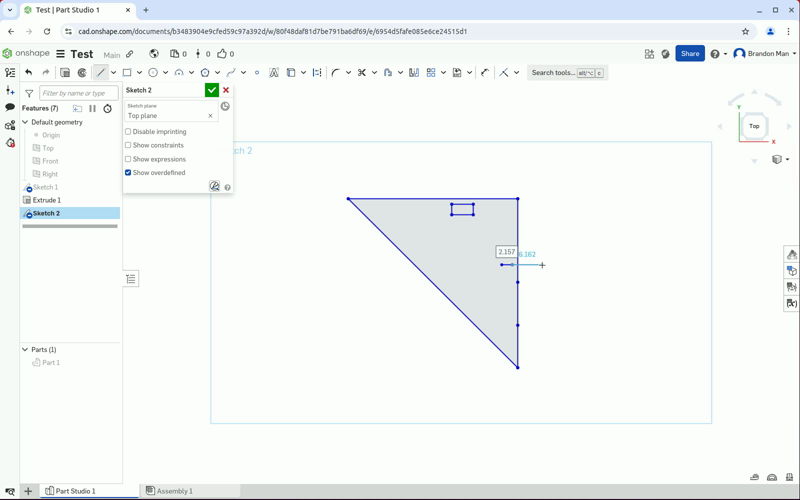
mouse_move(512, 243)
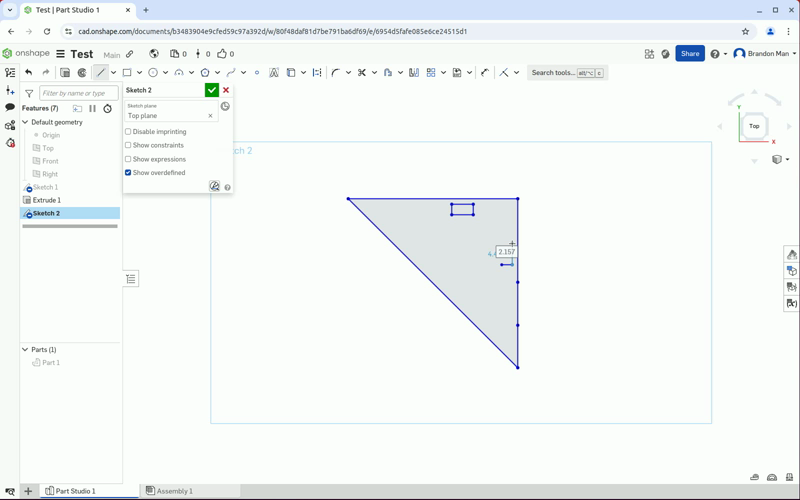
click(512, 243)
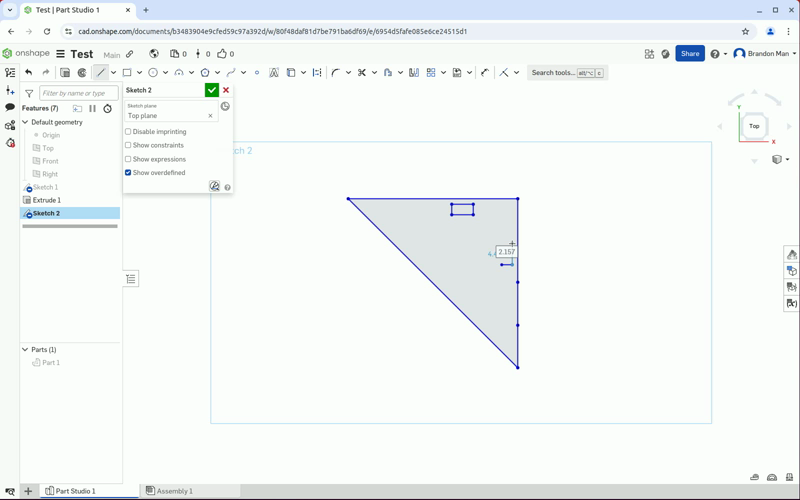
key_up(shift)
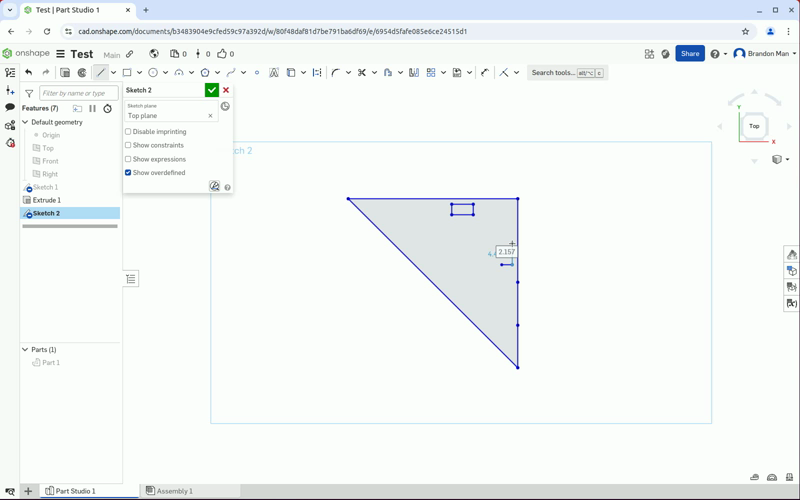
key_down(shift)
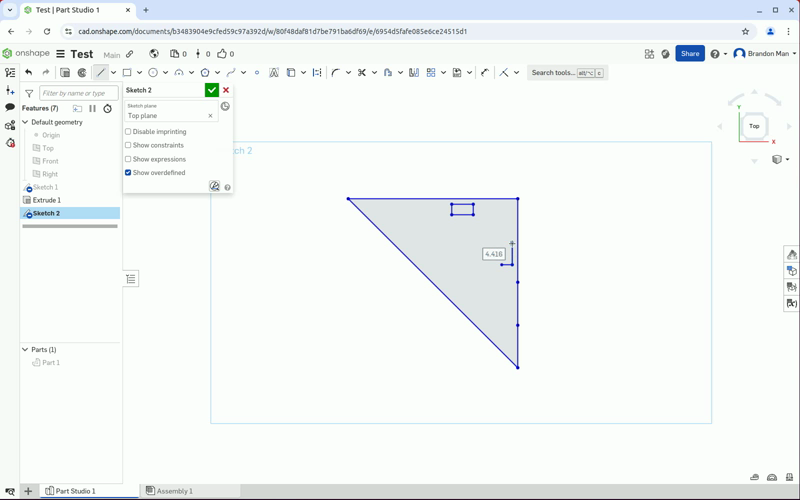
mouse_move(542, 243)
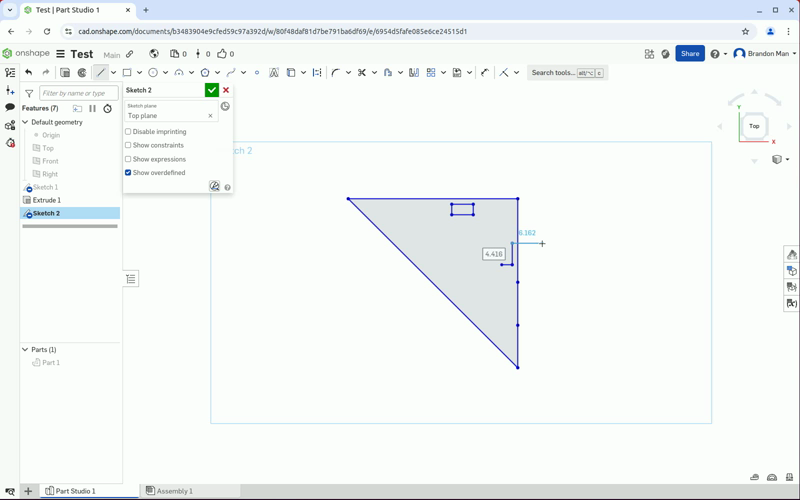
mouse_move(501, 243)
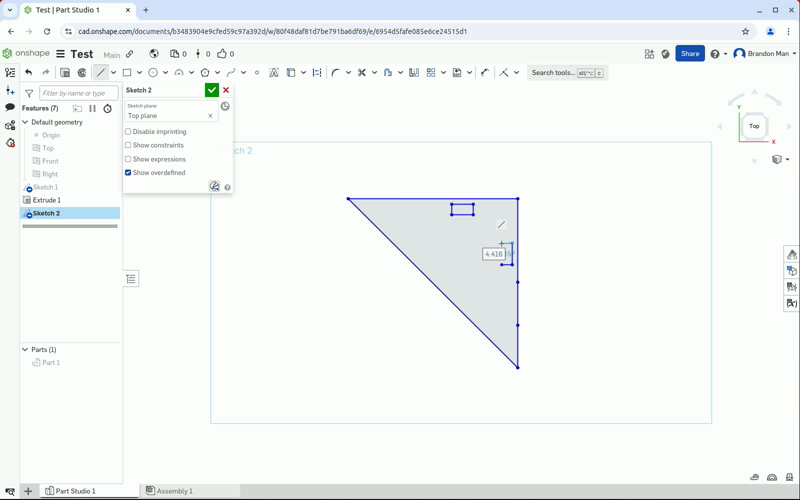
click(501, 243)
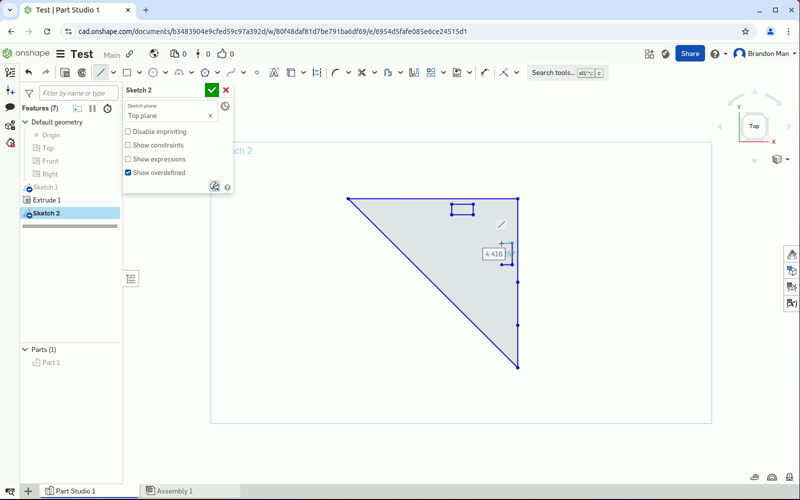
key_up(shift)
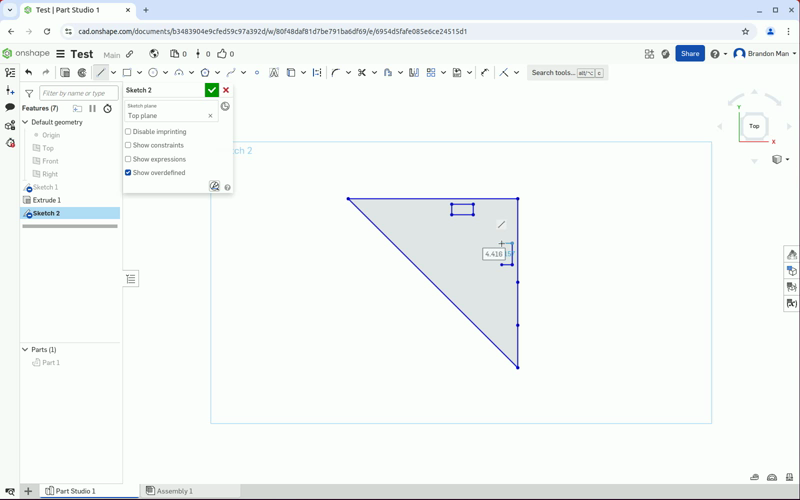
mouse_move(531, 243)
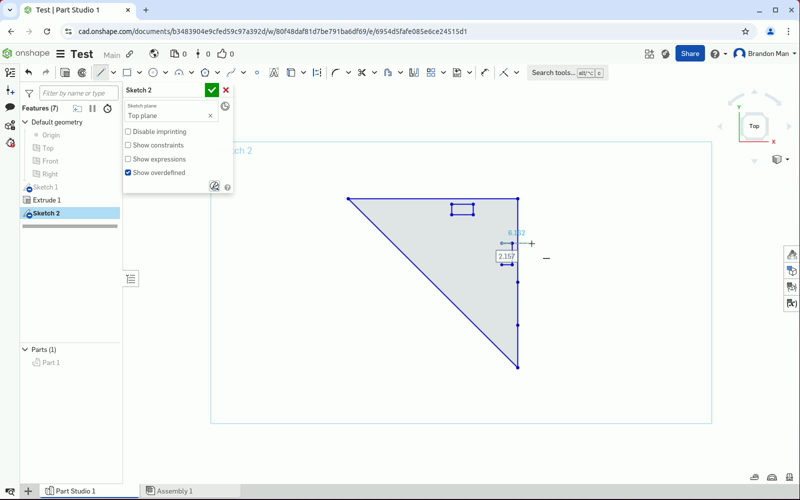
key_down(shift)
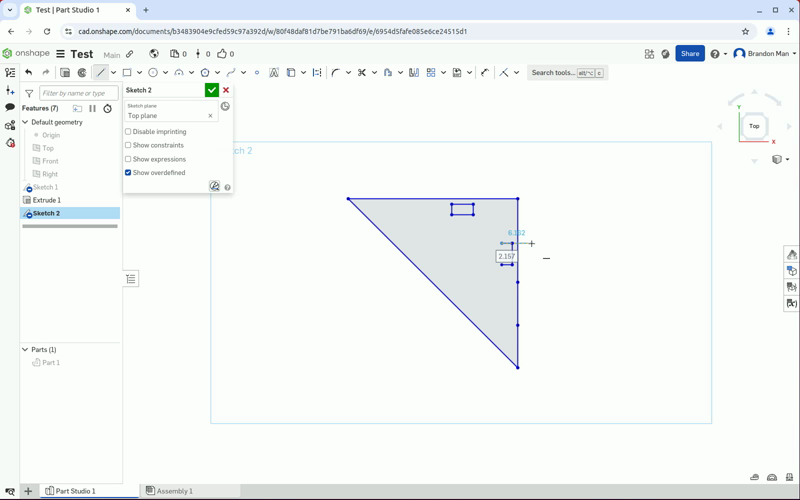
mouse_move(501, 264)
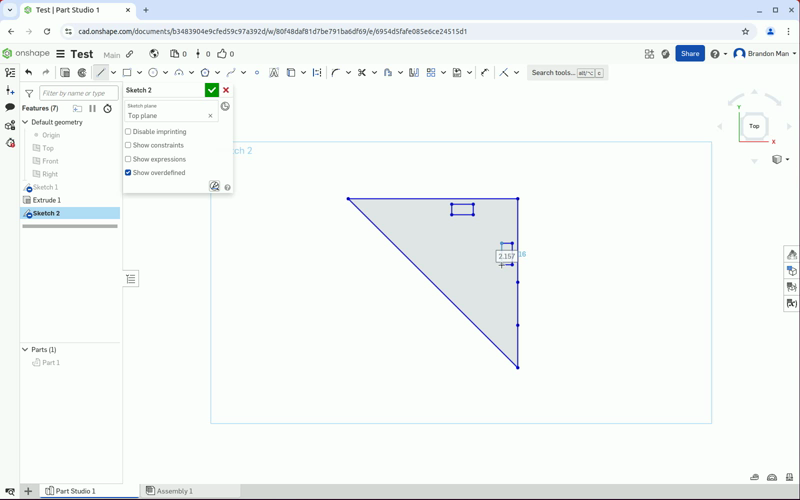
key_up(shift)
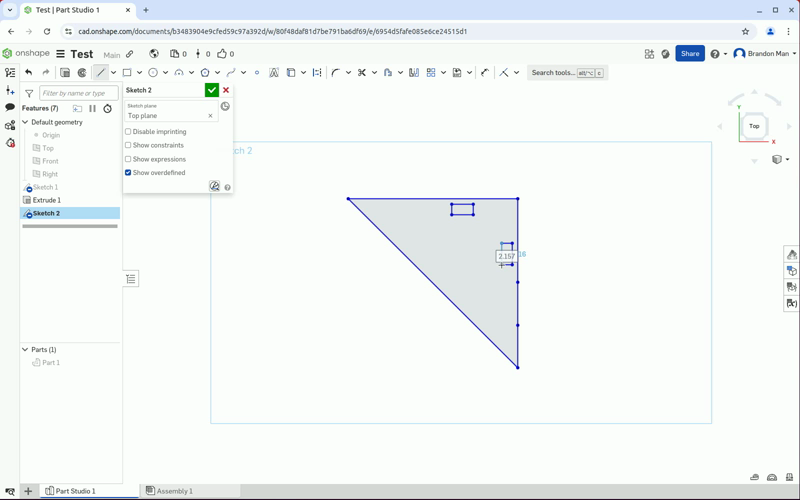
click(501, 264)
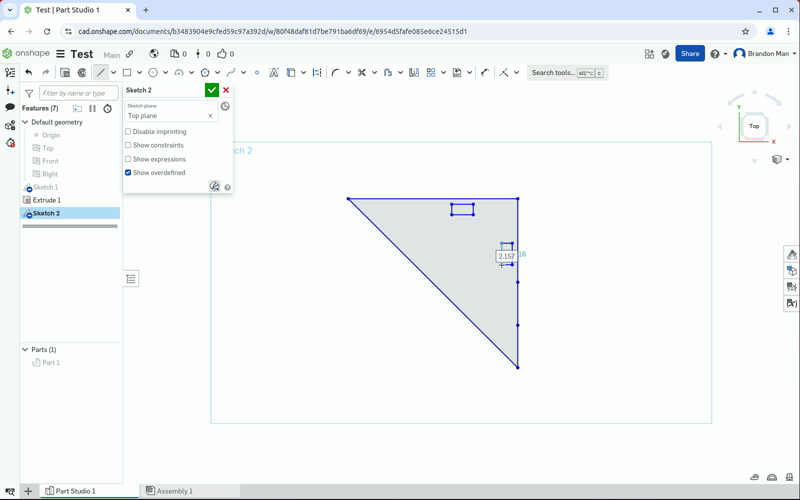
key(esc)
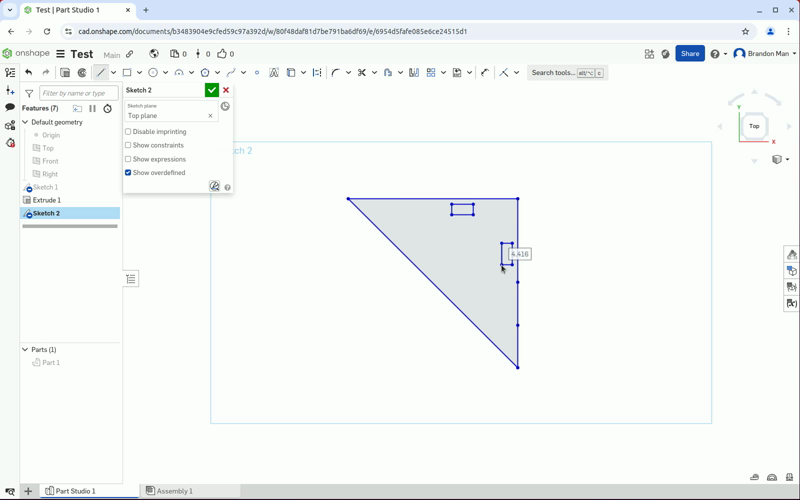
mouse_move(495, 218)
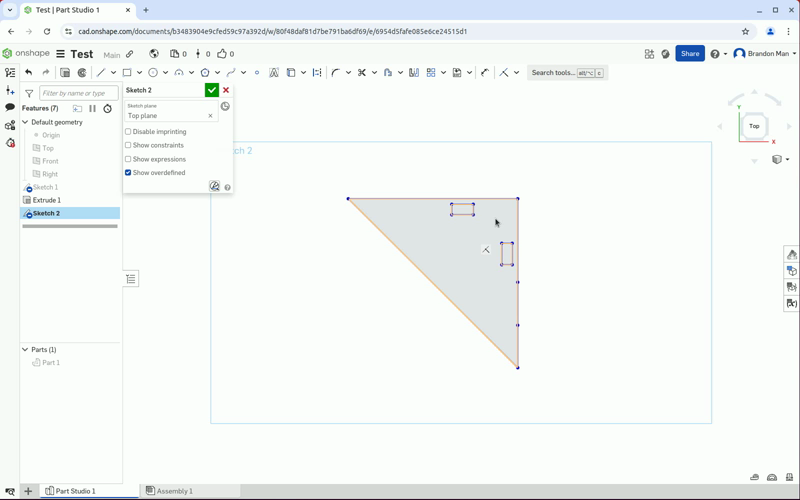
click(495, 218)
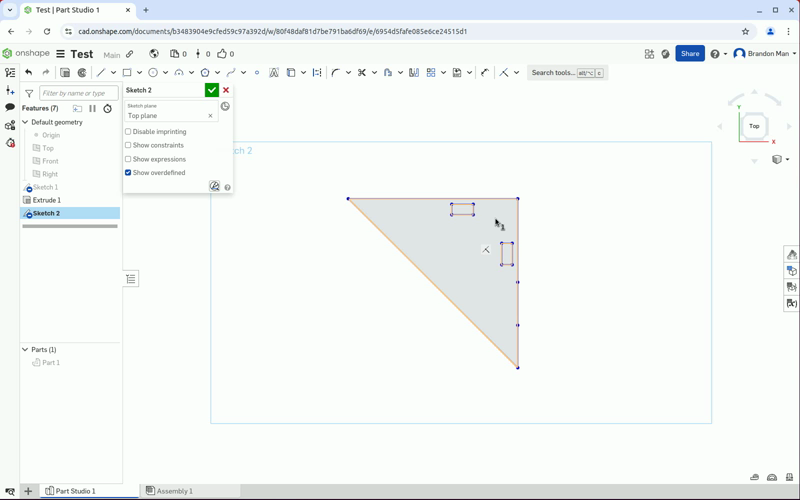
mouse_move(73, 352)
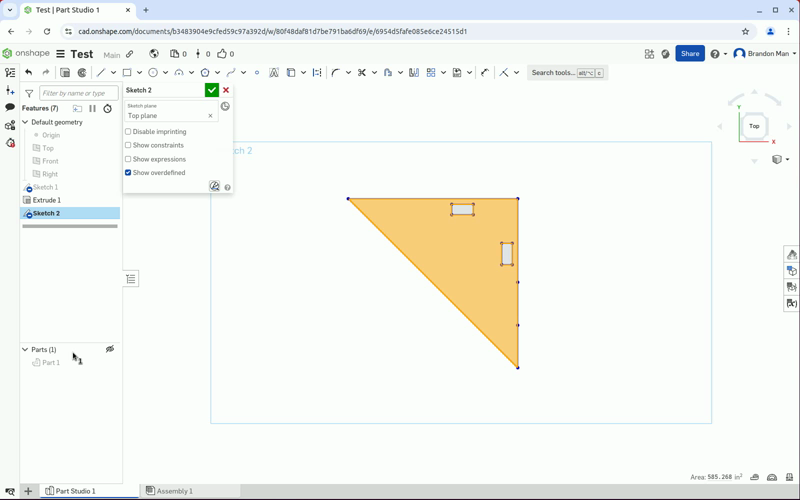
key(shift+y)
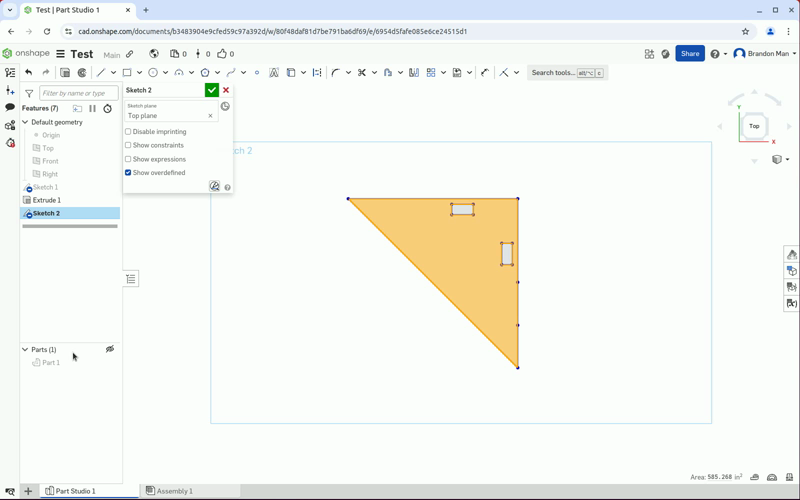
key(shift+e)
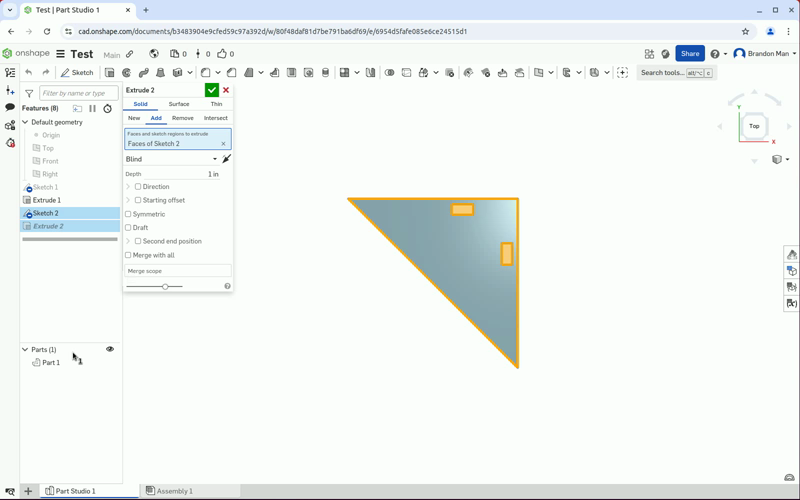
mouse_move(143, 106)
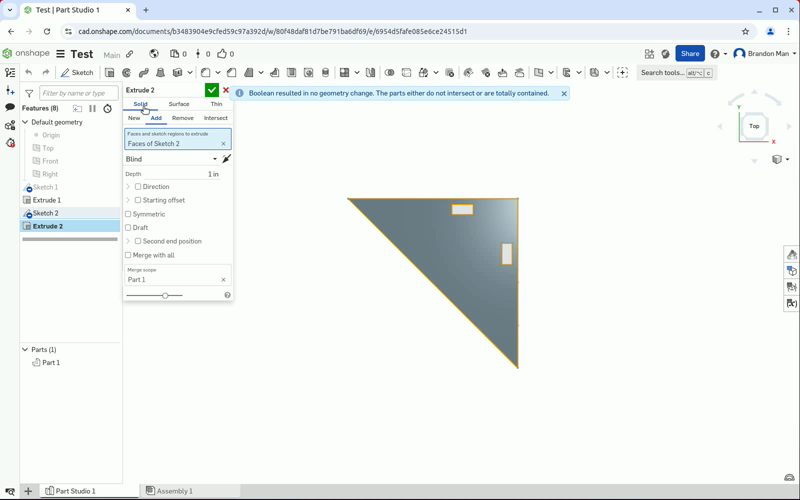
click(143, 106)
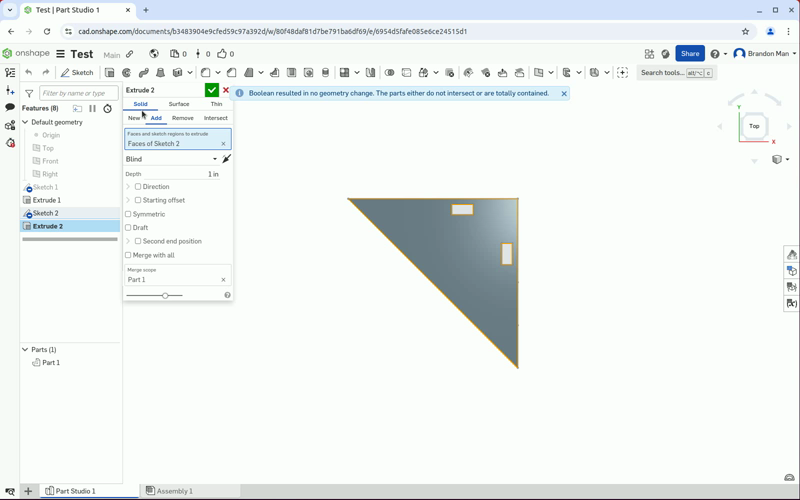
mouse_move(137, 120)
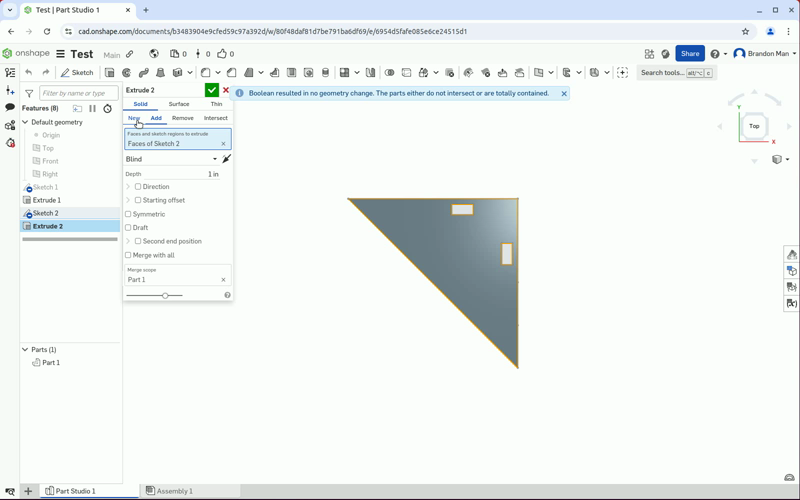
click(137, 120)
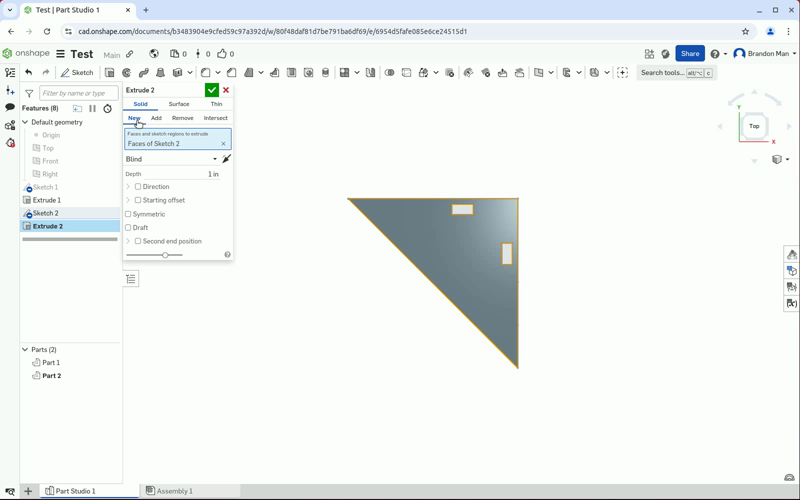
key(tab, 4)
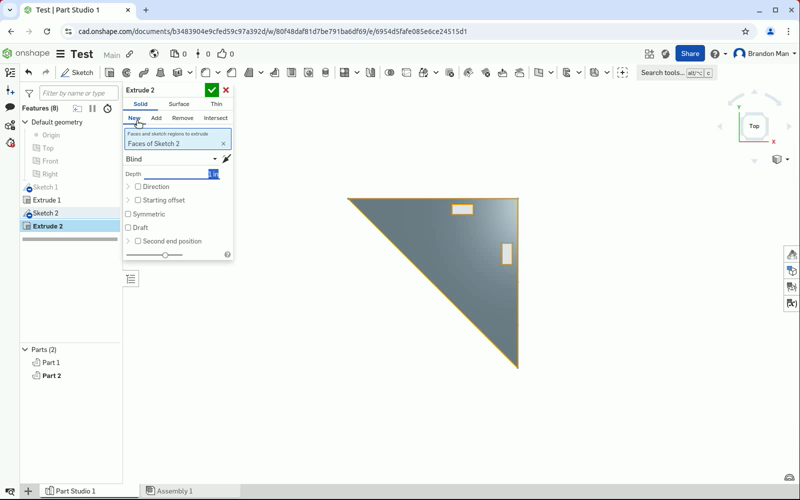
text(1.926)
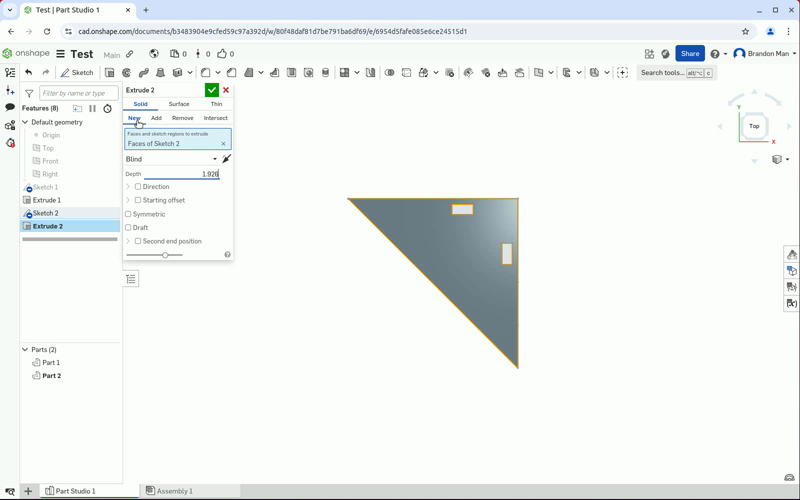
key(enter)
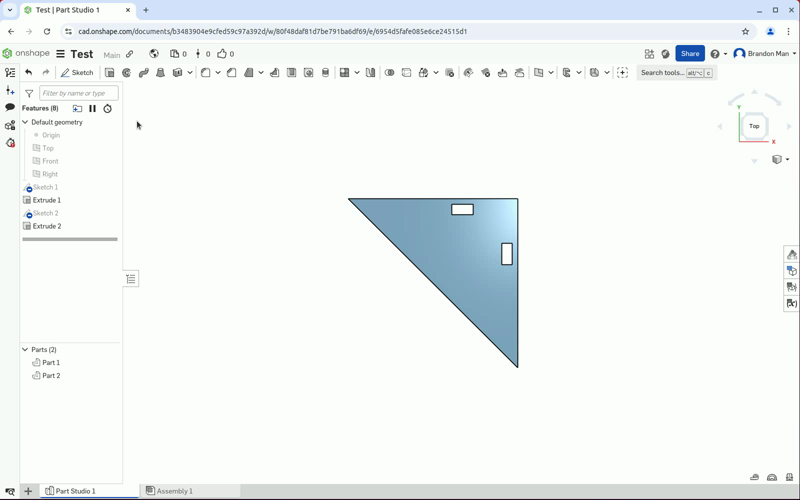
key(shift+h)
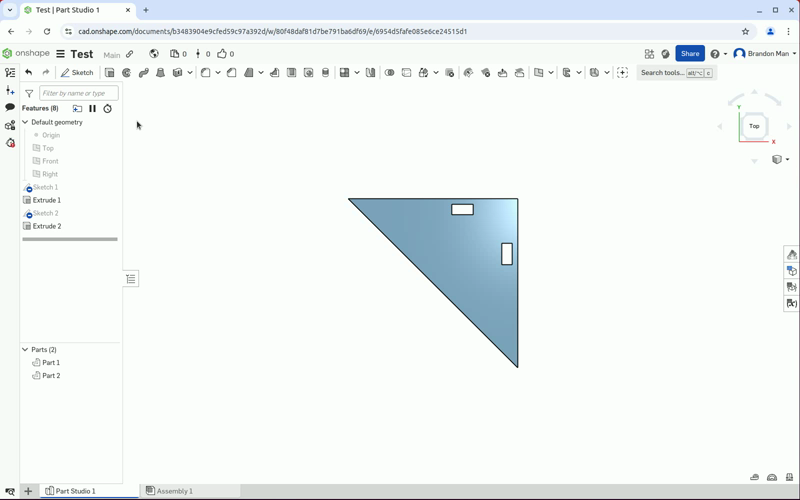
key(shift+h)
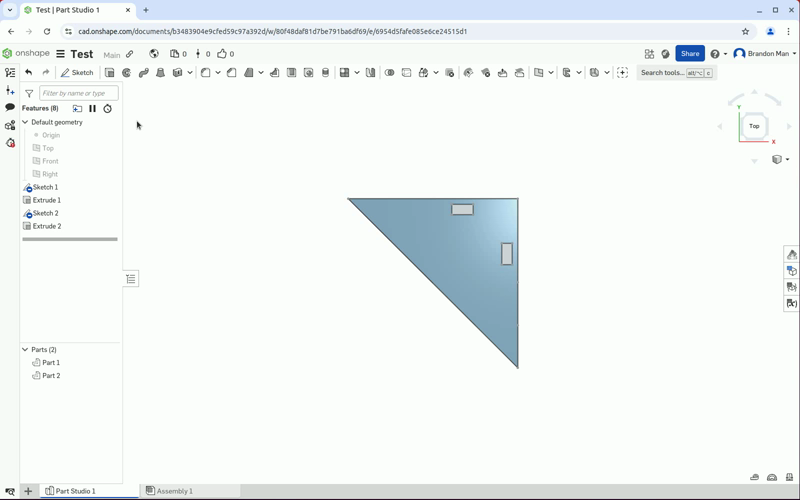
key(shift+7)
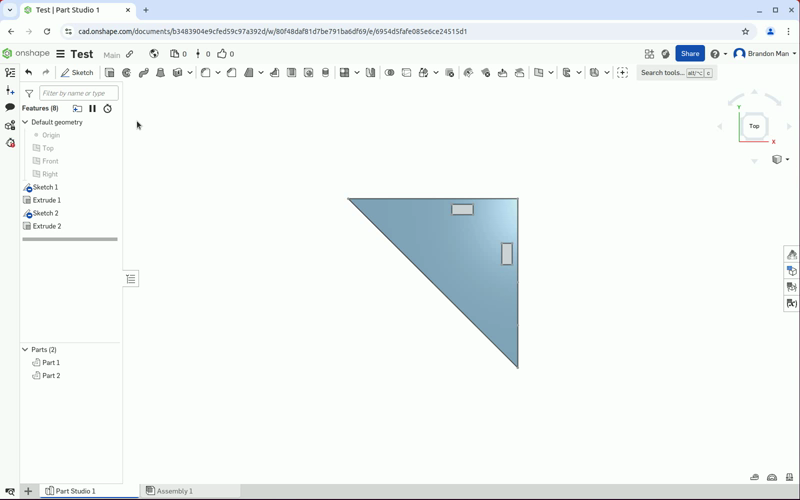
key(up, 3)
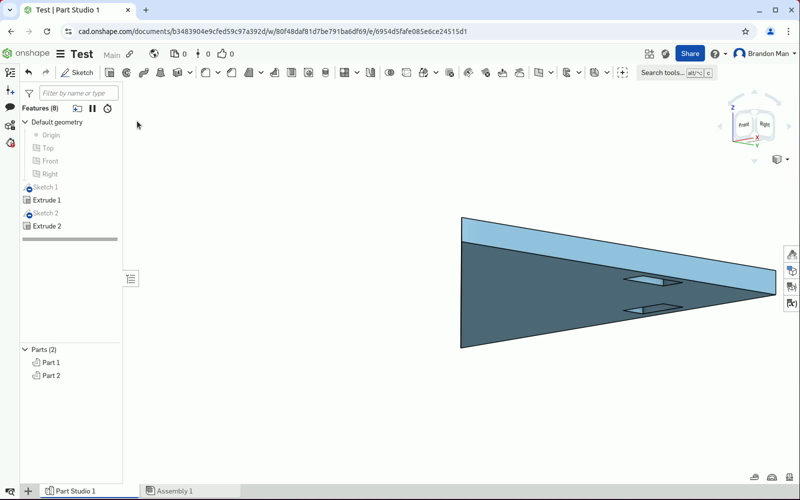
key(left, 3)
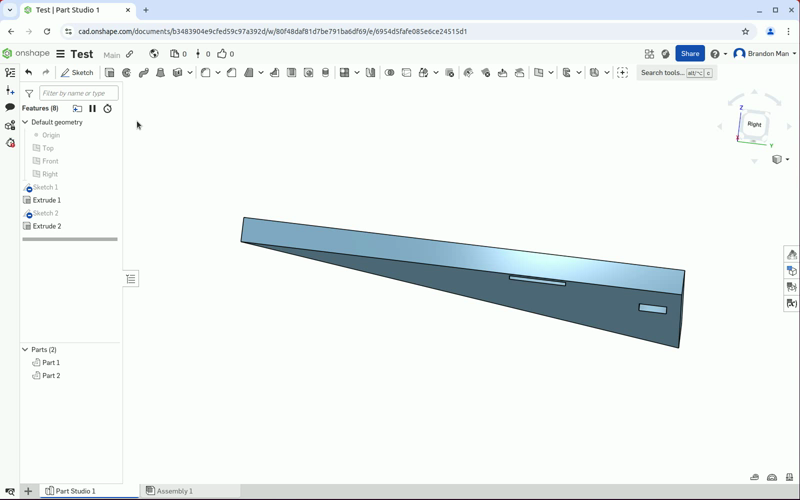
key(right, 3)
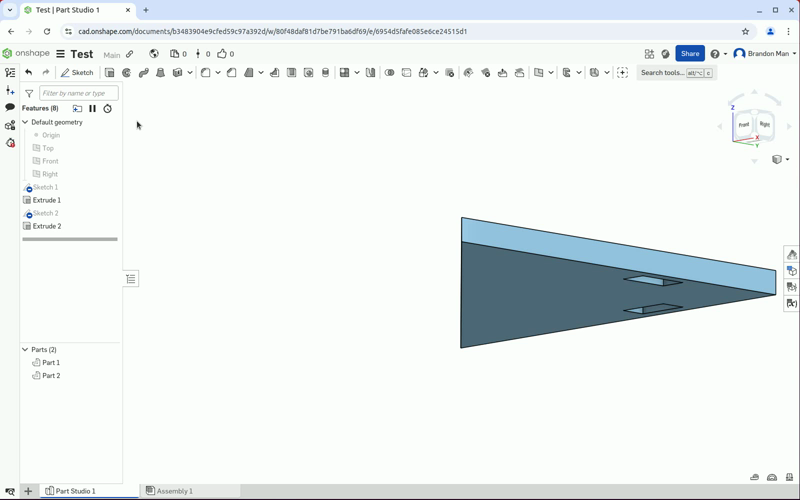
key(down, 3)
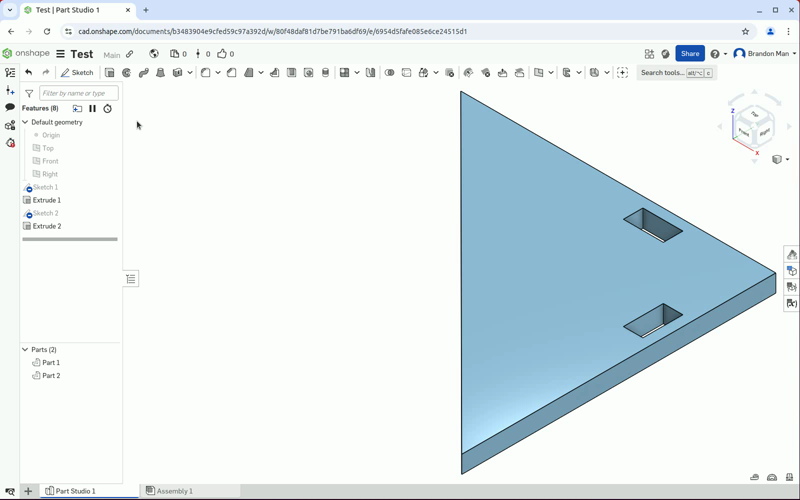
mouse_move(73, 189)
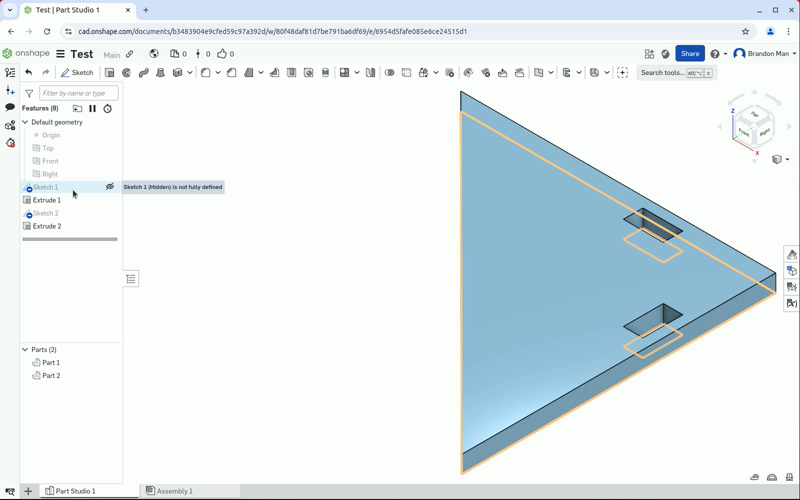
click(73, 189)